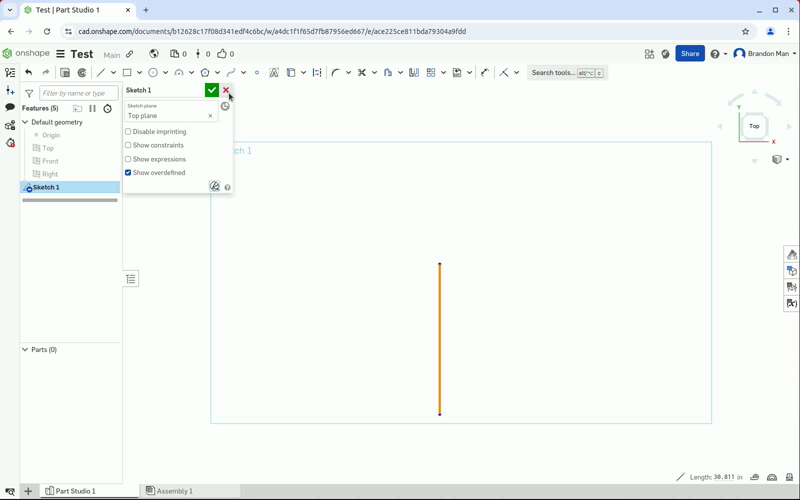
key(shift+h)
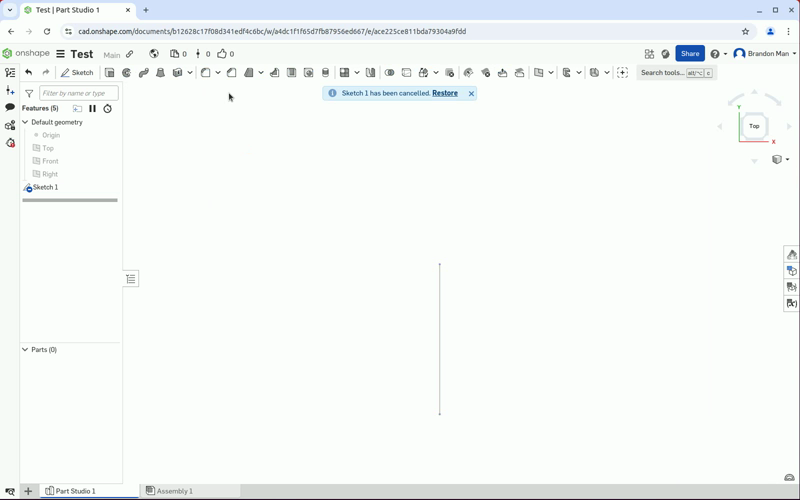
mouse_move(73, 352)
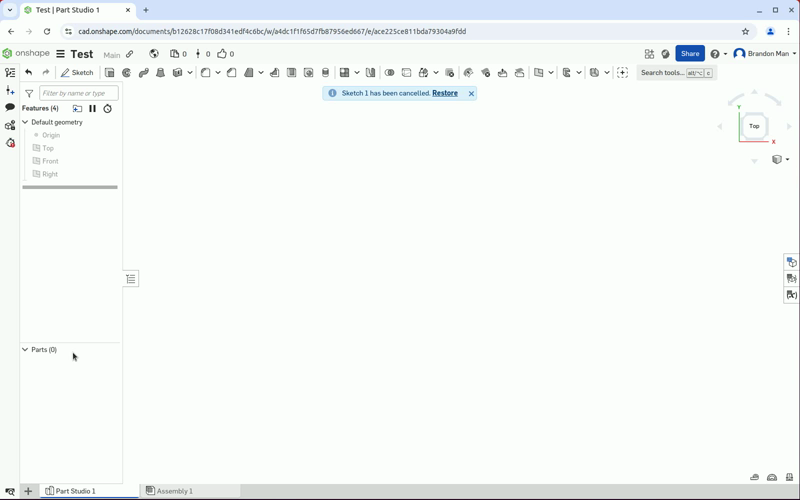
key(y)
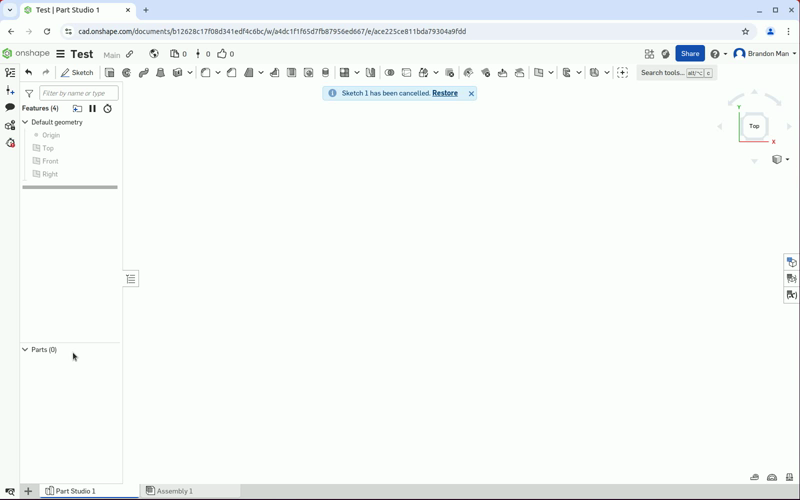
key(shift+p)
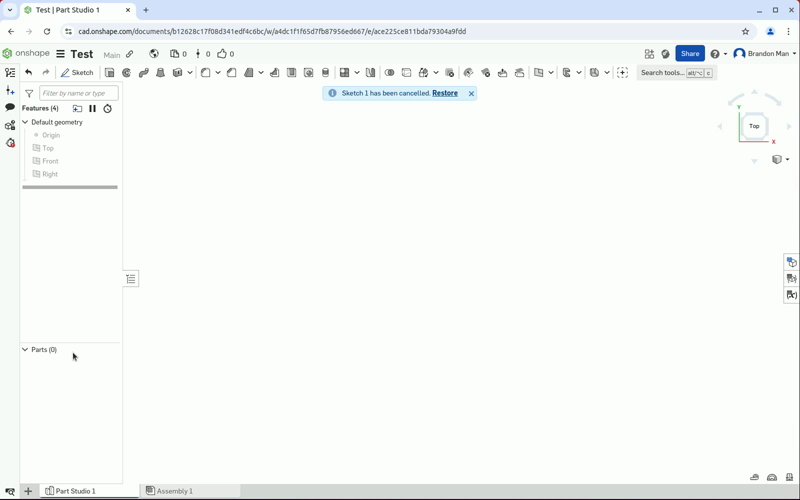
key(space)
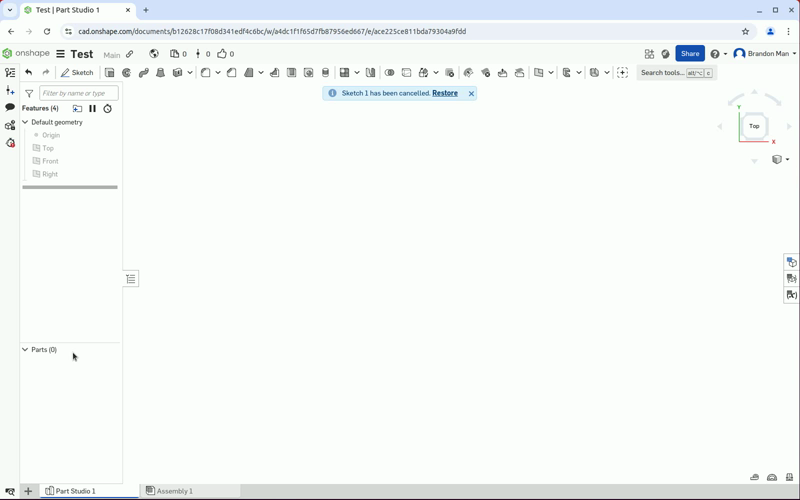
key_down(shift)
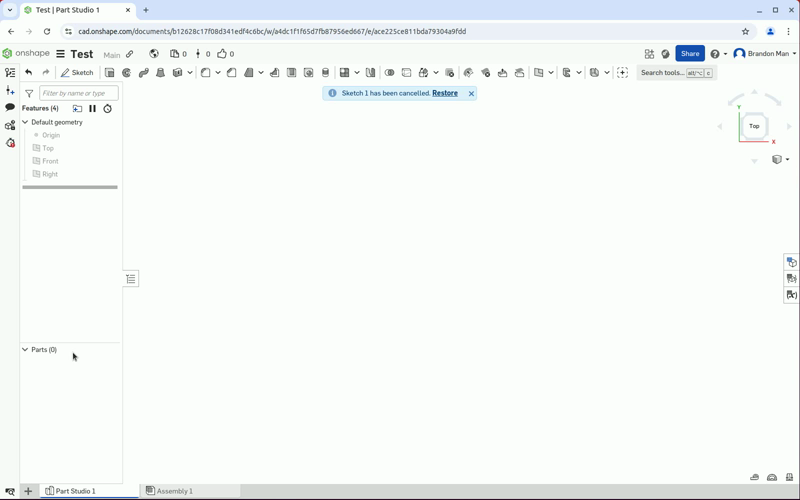
key(up)
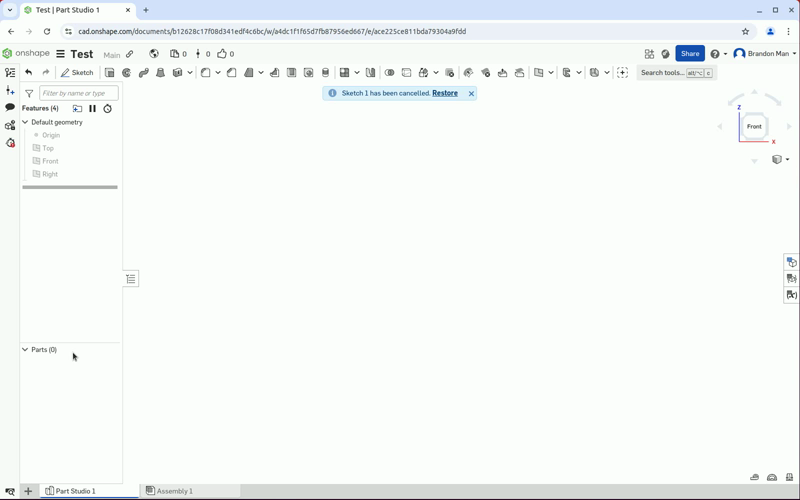
key_up(shift)
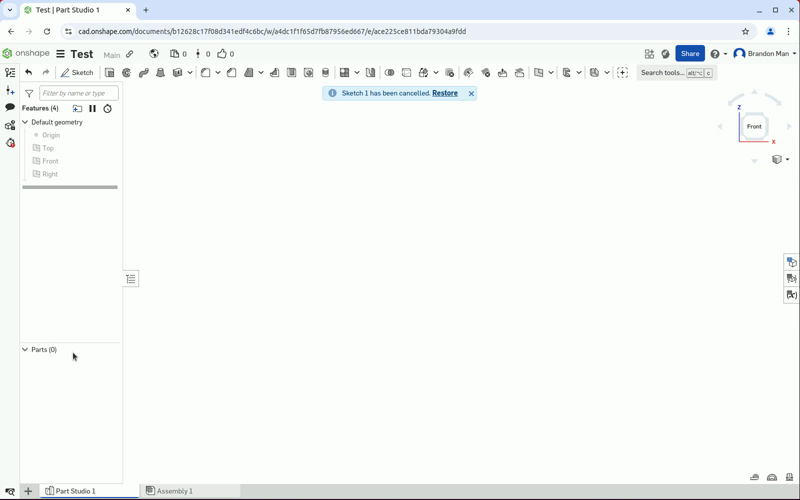
key(space)
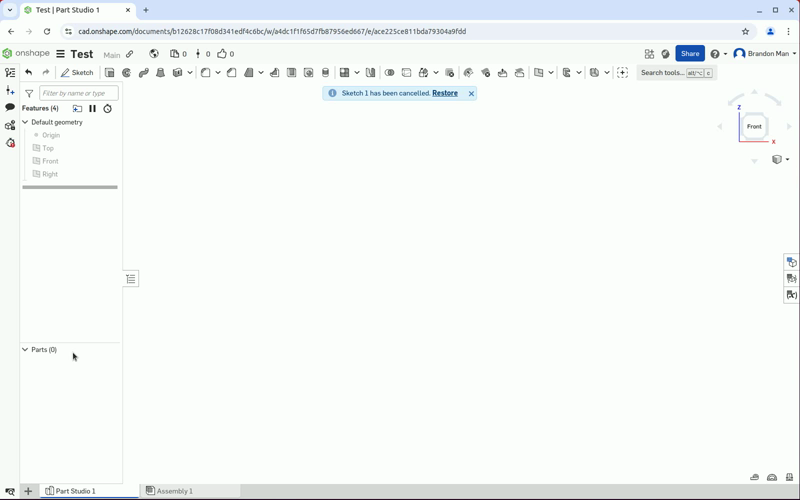
key_down(shift)
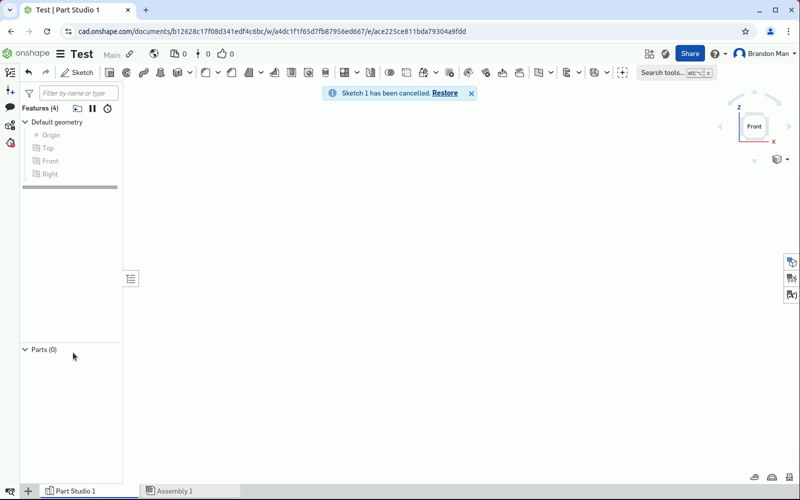
key(left)
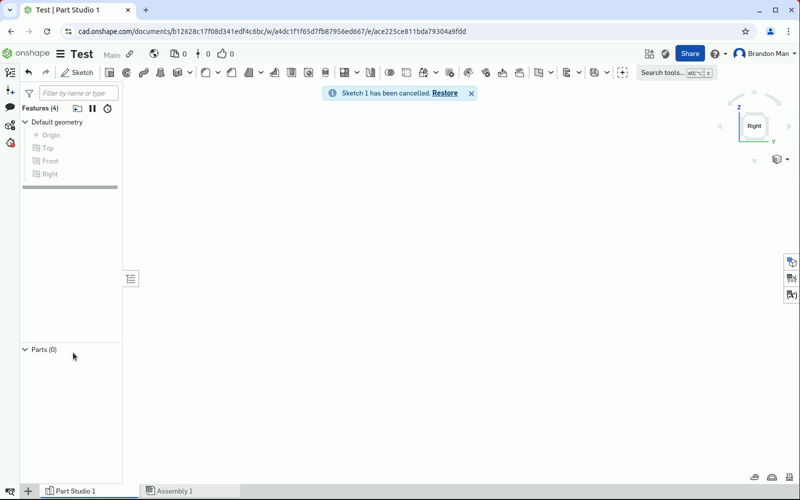
key_up(shift)
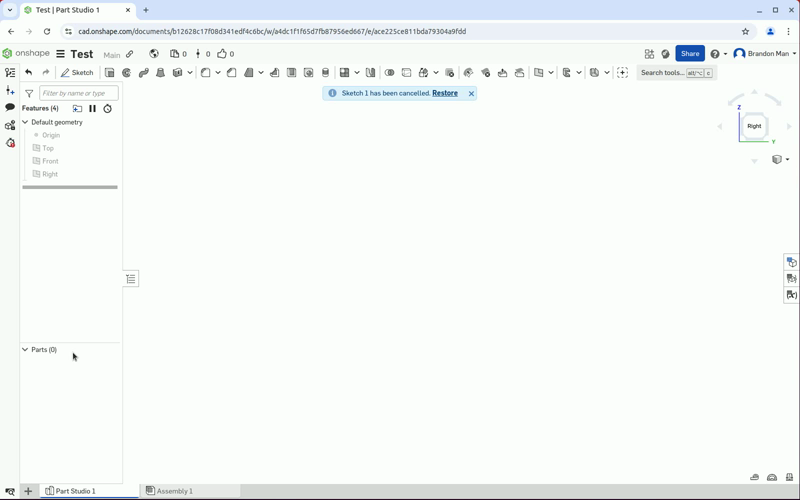
mouse_move(73, 352)
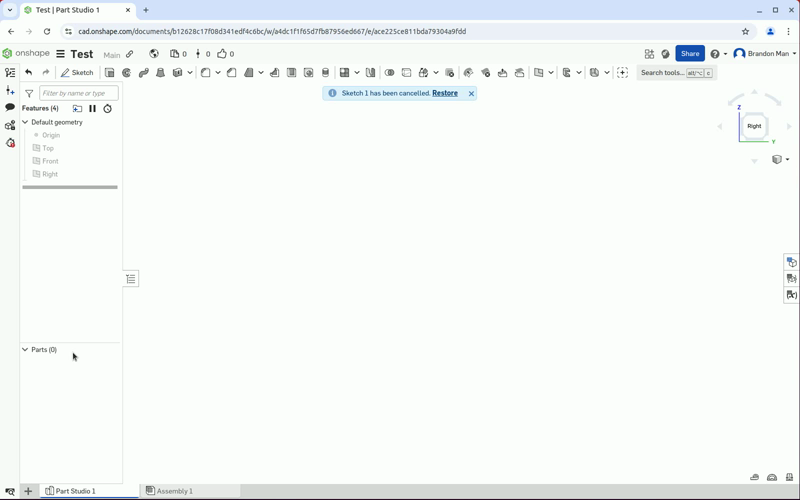
key(shift+y)
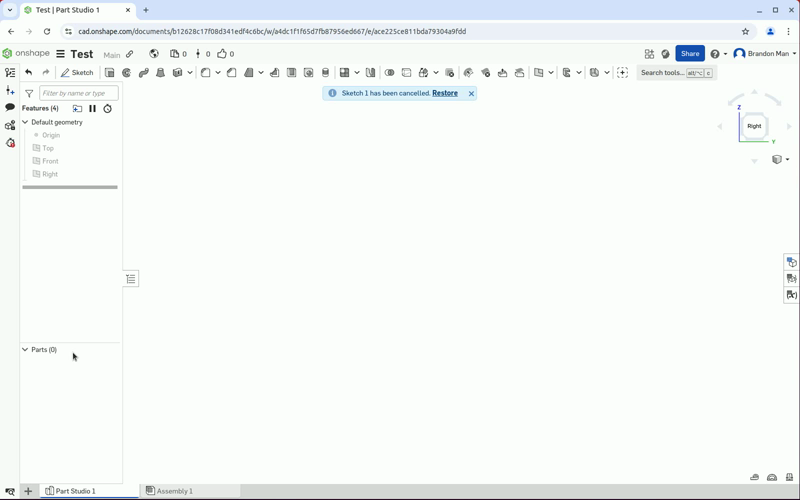
key(shift+s)
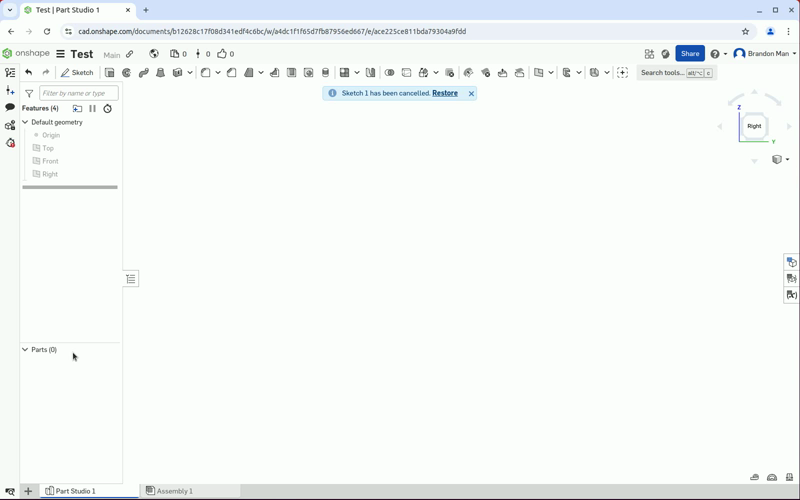
mouse_move(73, 176)
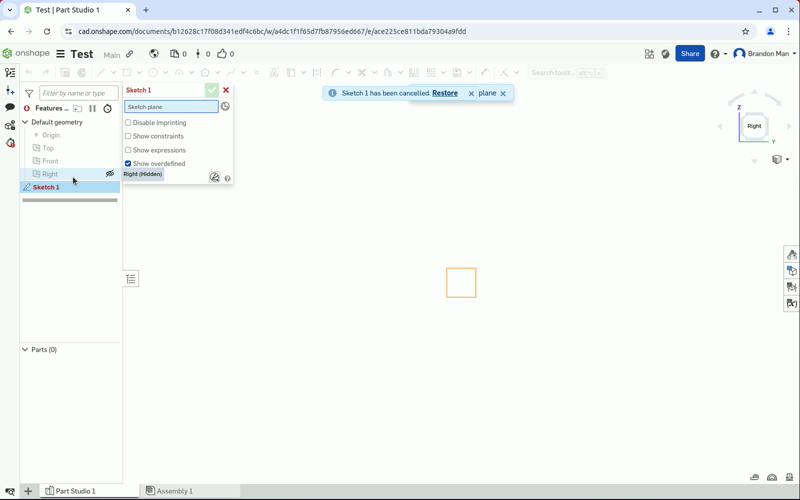
click(73, 176)
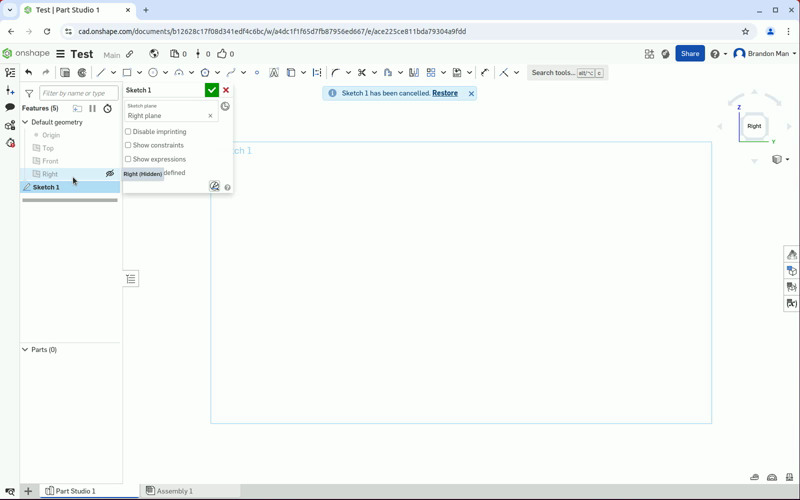
mouse_move(73, 352)
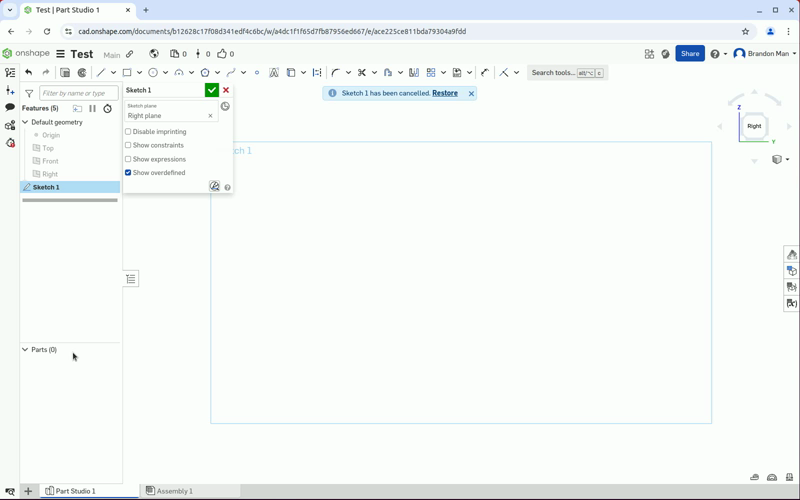
key(y)
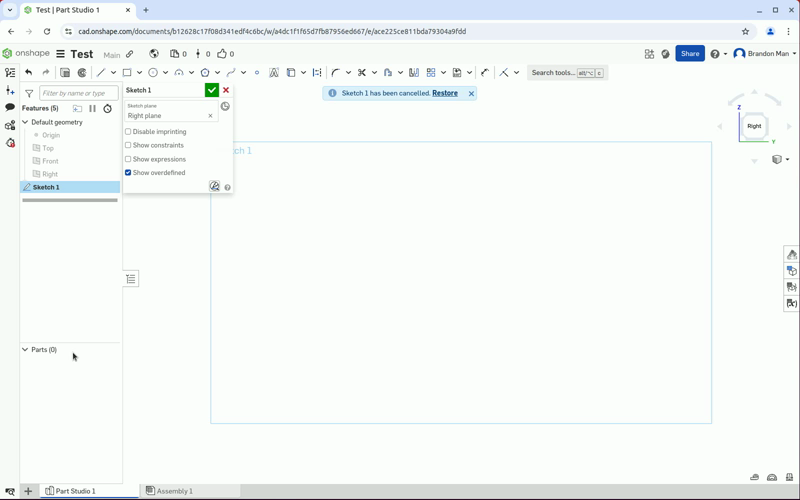
key(c)
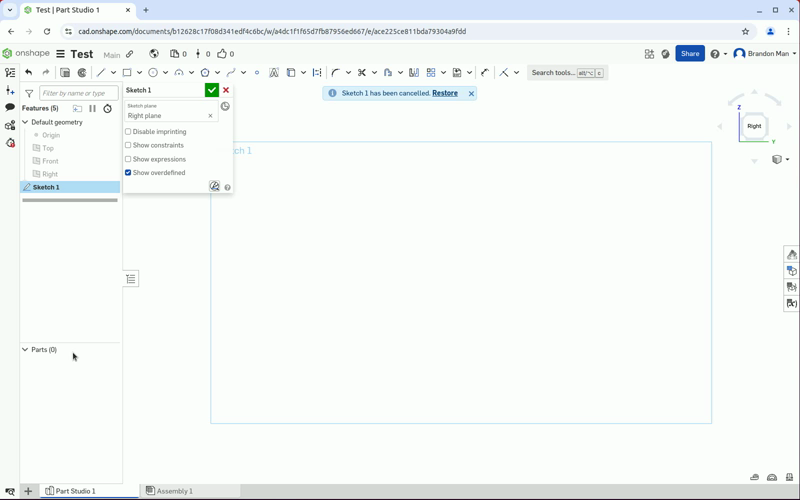
key_down(shift)
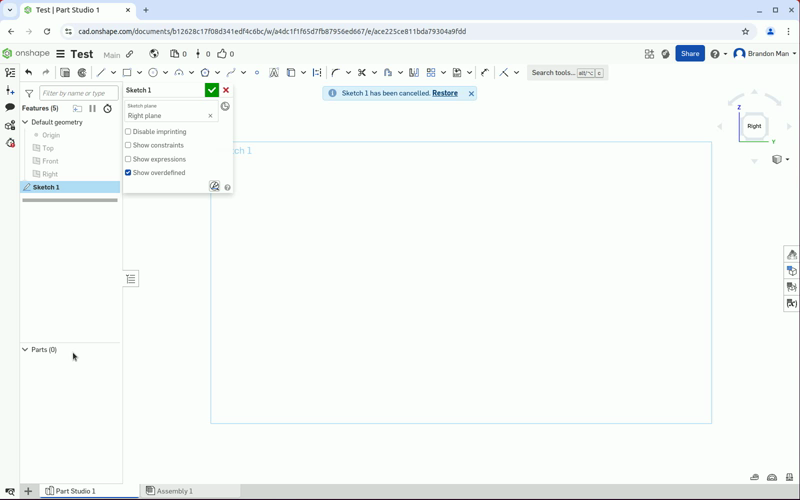
mouse_move(461, 282)
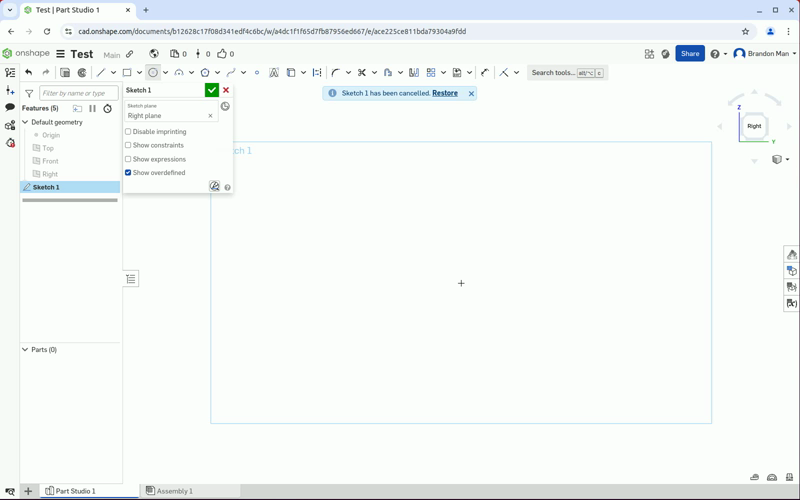
click(461, 282)
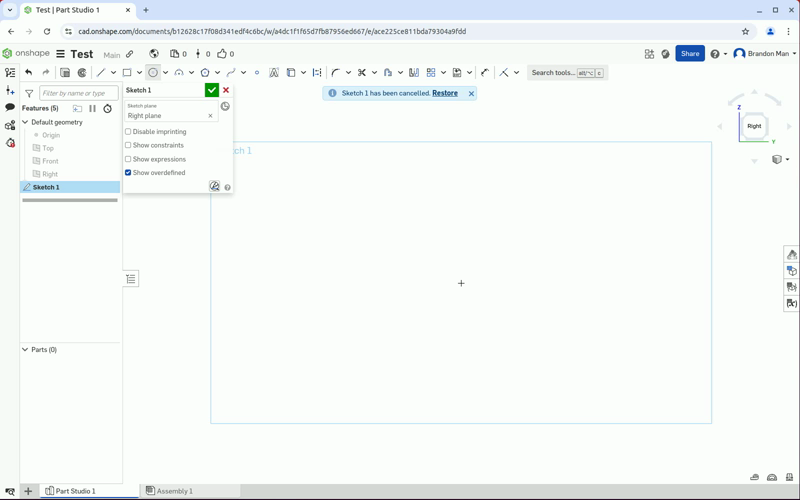
key_up(shift)
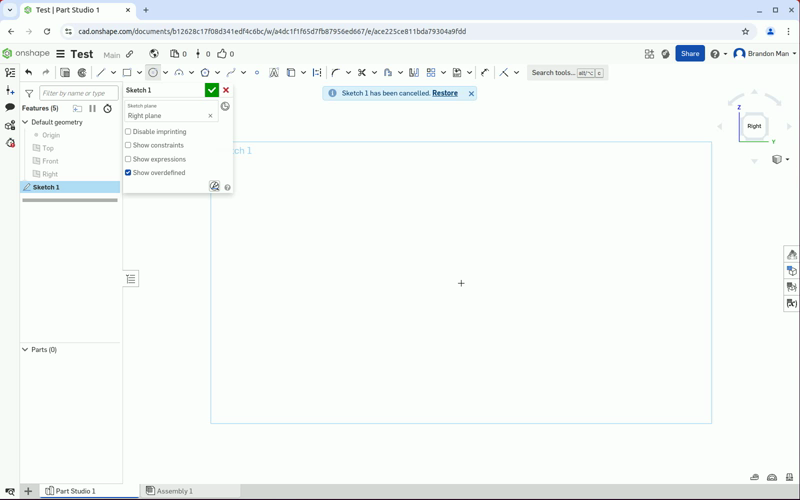
mouse_move(499, 282)
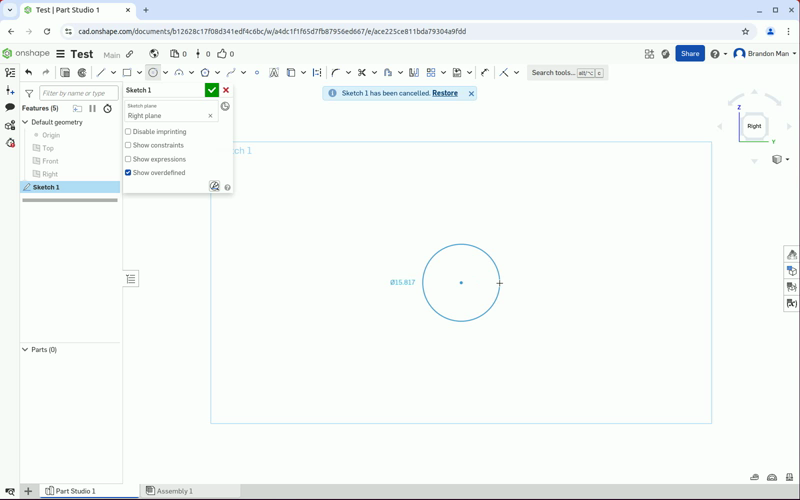
click(499, 282)
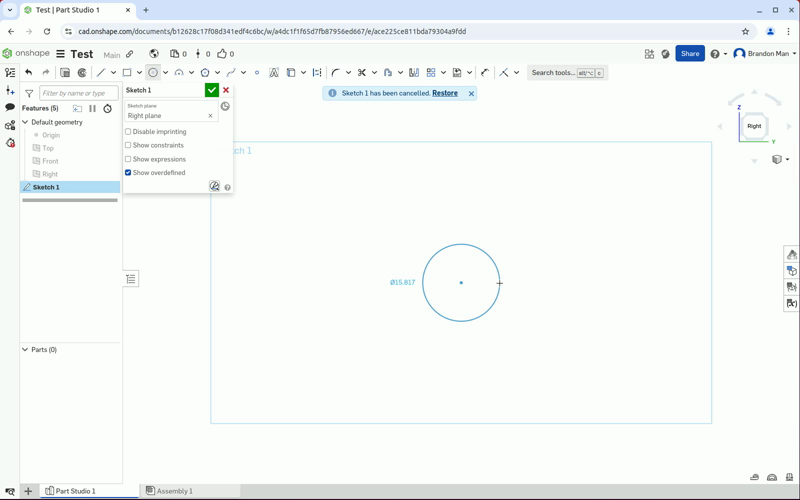
key(esc)
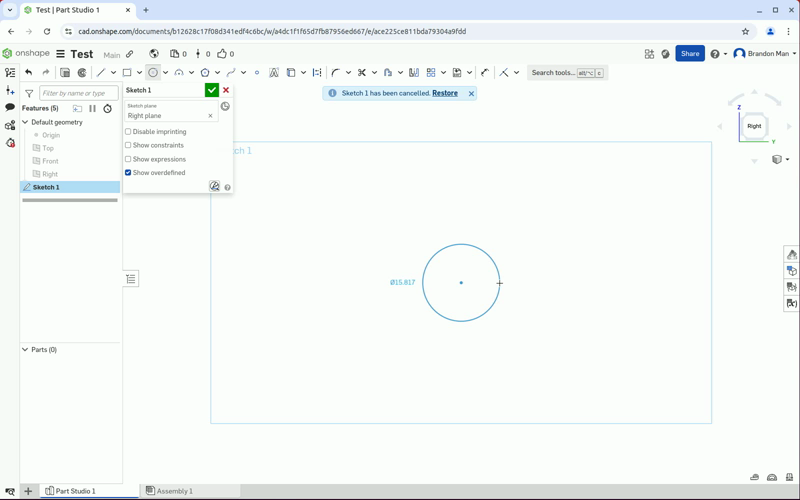
mouse_move(461, 294)
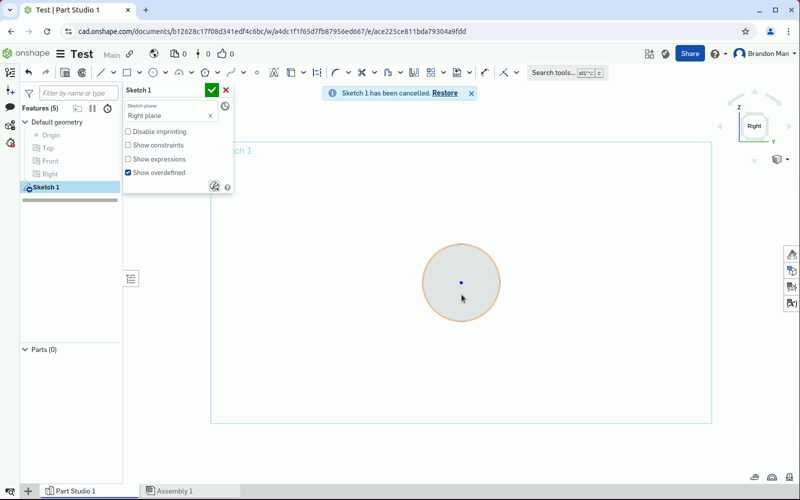
click(461, 294)
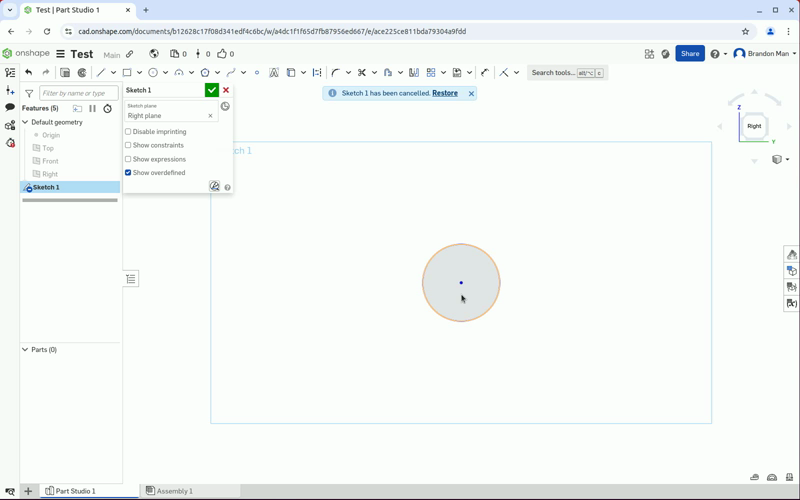
mouse_move(73, 352)
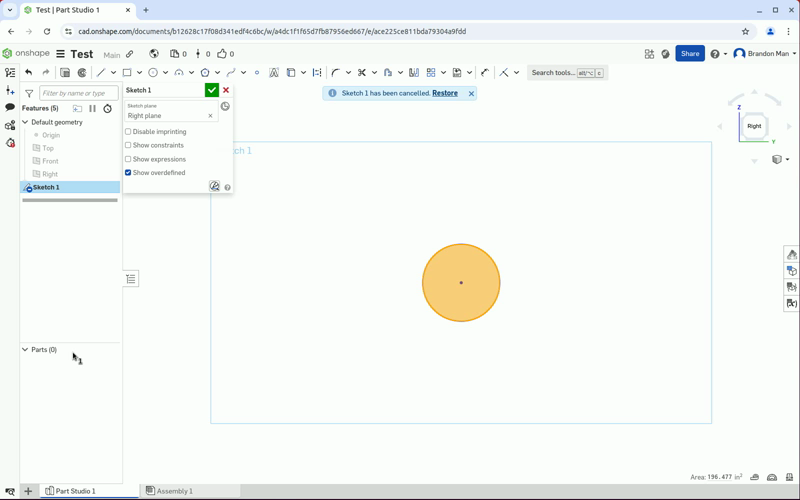
key(shift+y)
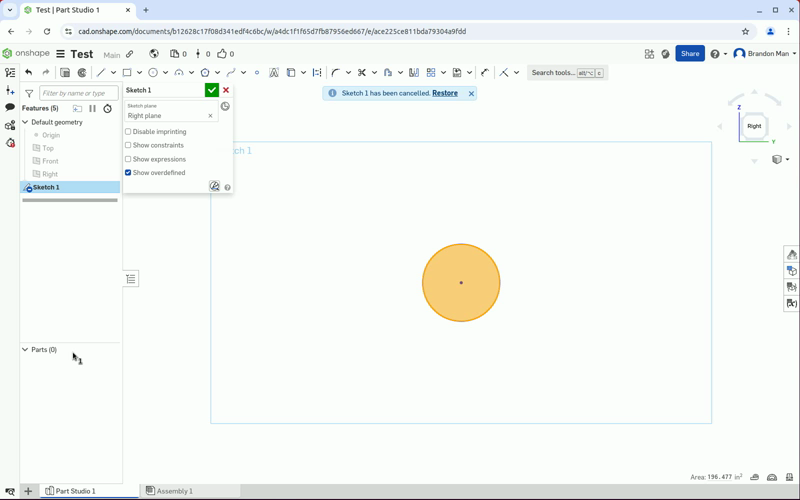
key(shift+e)
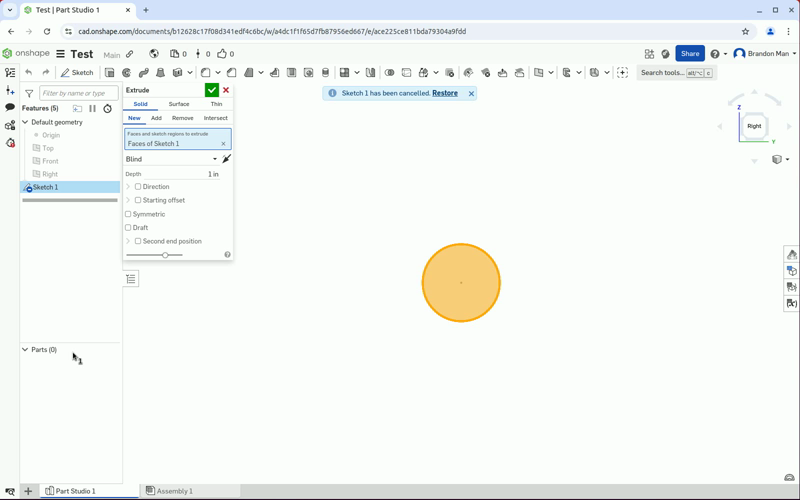
mouse_move(143, 106)
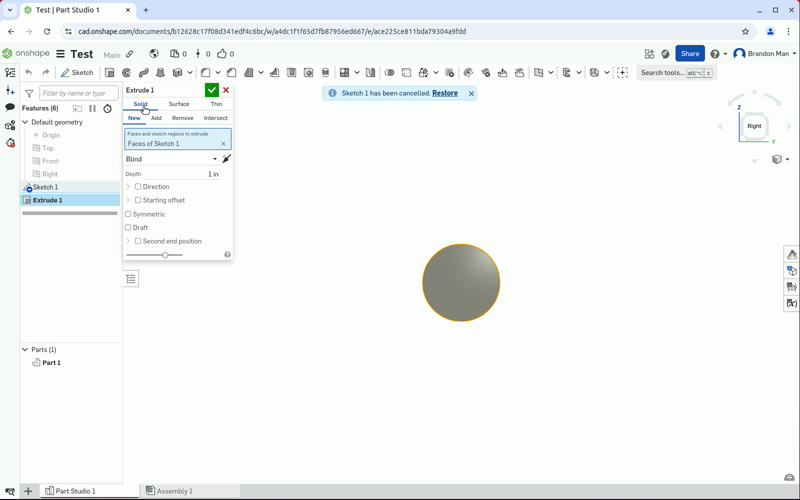
click(143, 106)
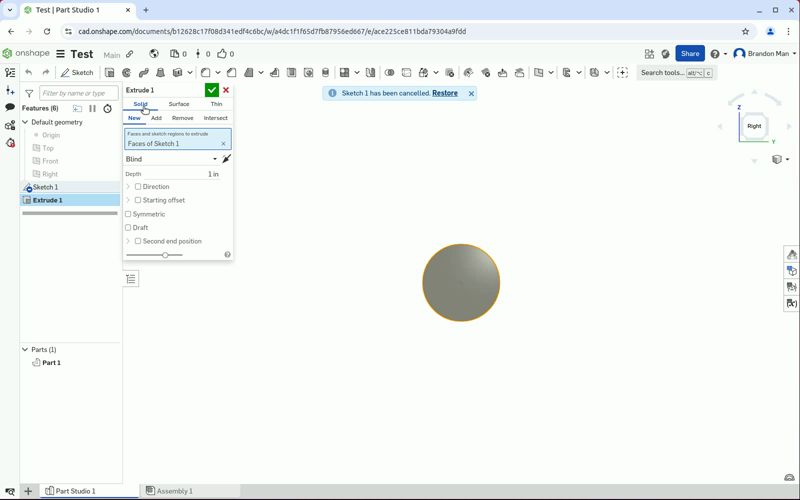
mouse_move(137, 120)
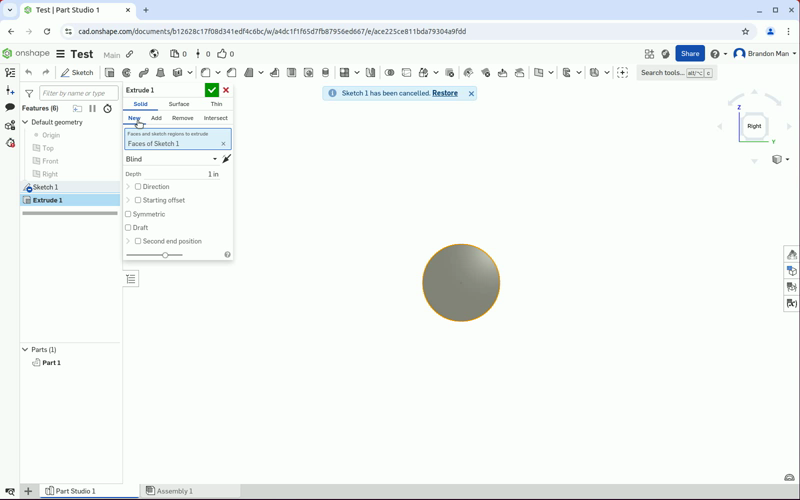
click(137, 120)
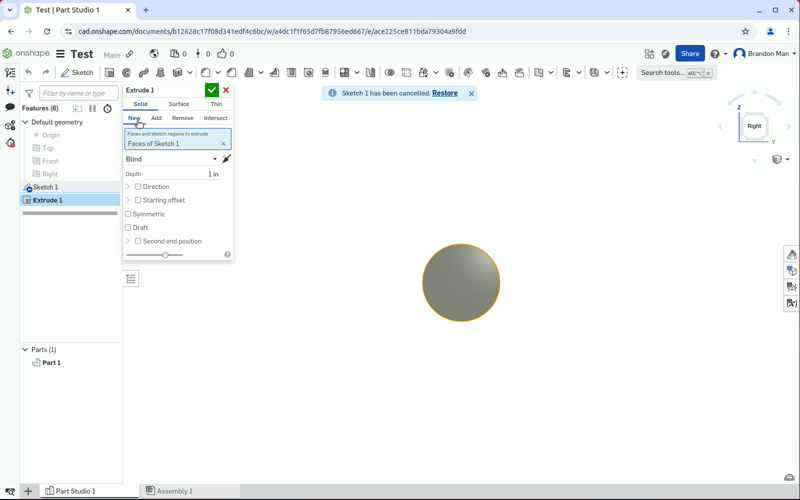
key(tab, 4)
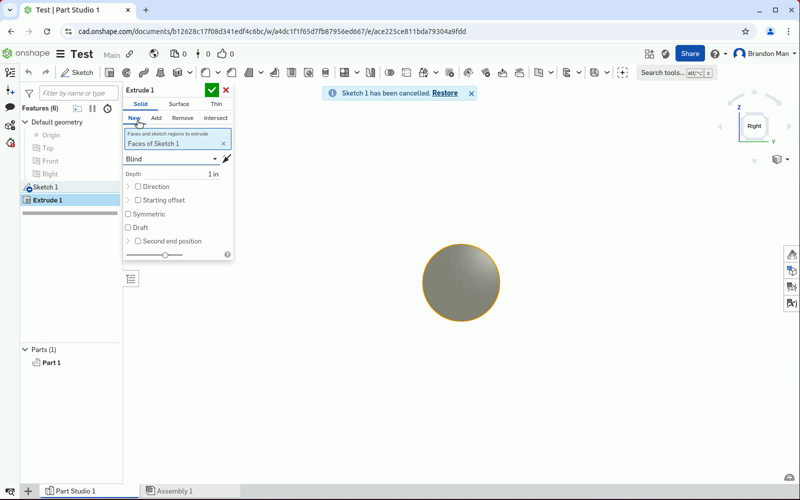
text(11.554)
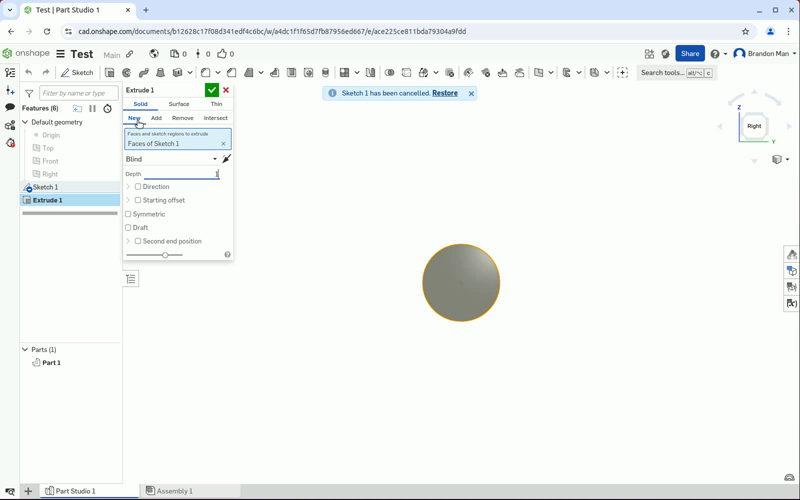
key(enter)
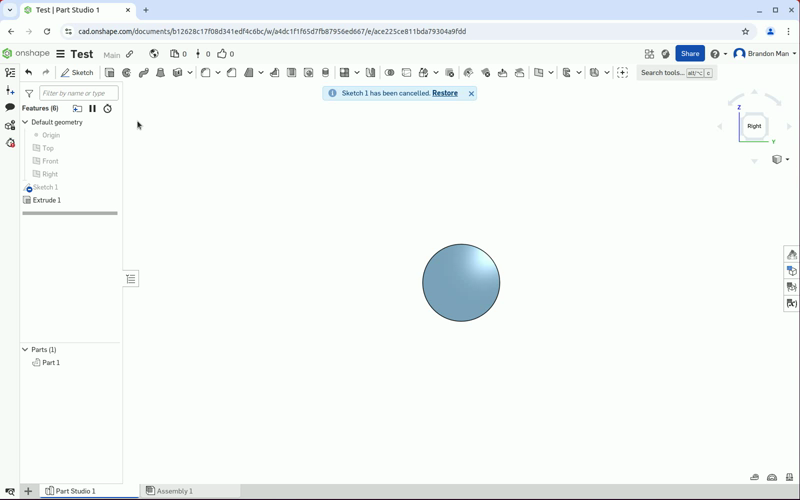
key(shift+h)
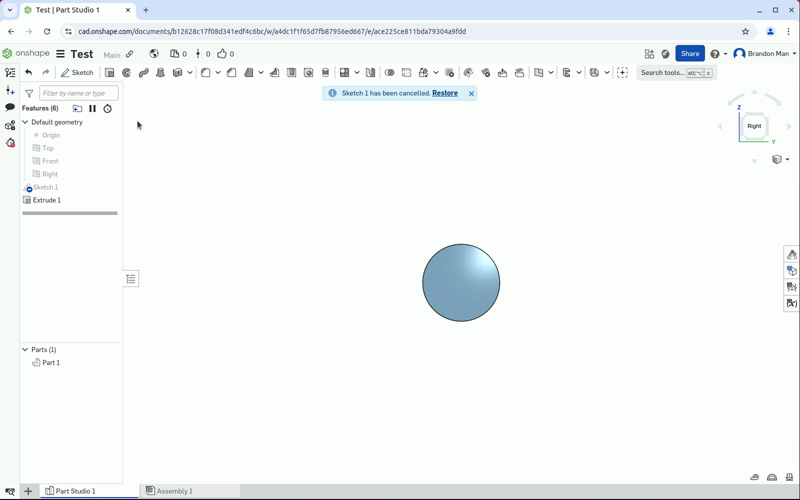
key(shift+h)
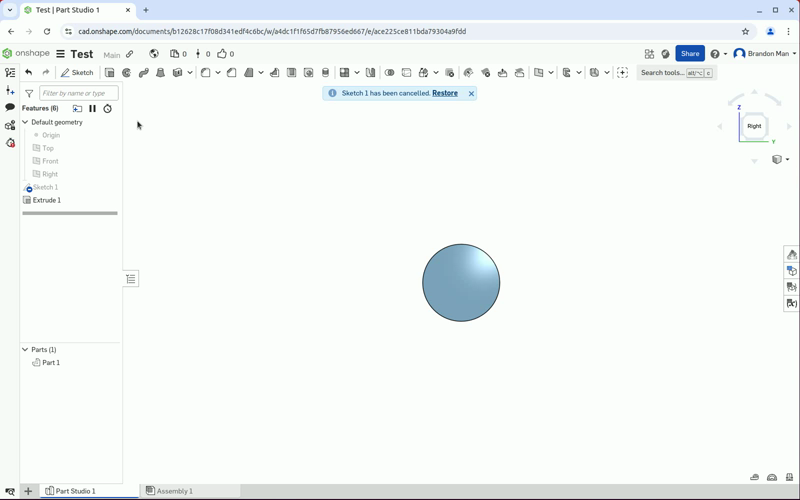
mouse_move(73, 189)
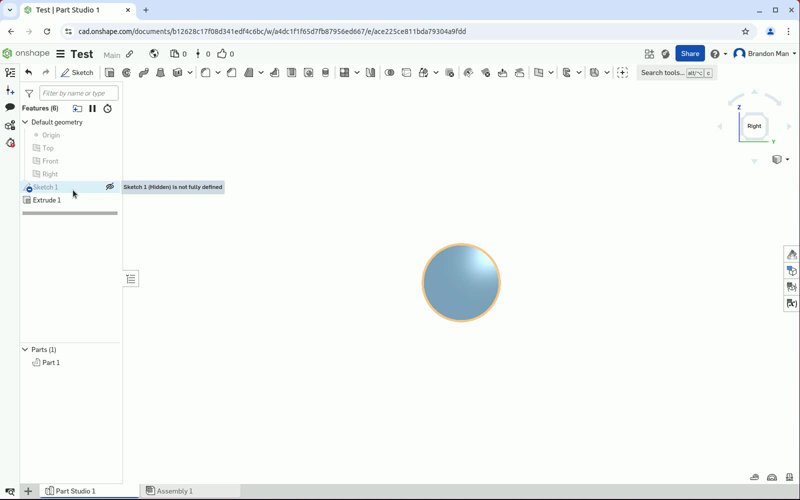
click(73, 189)
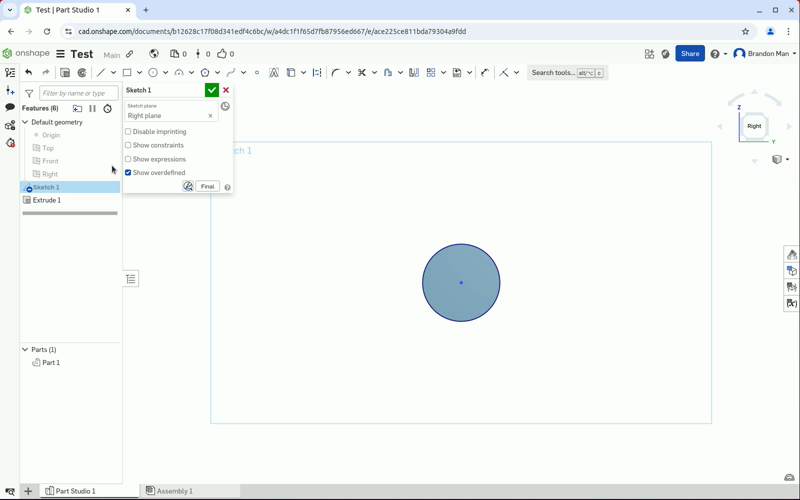
mouse_move(229, 92)
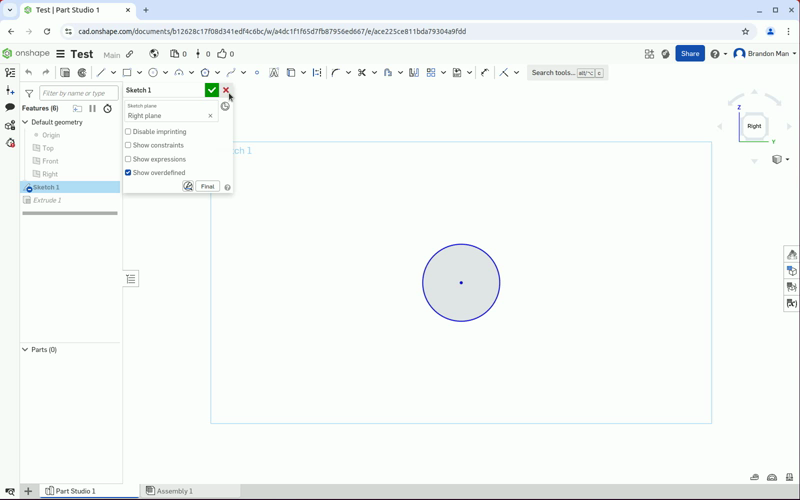
click(229, 92)
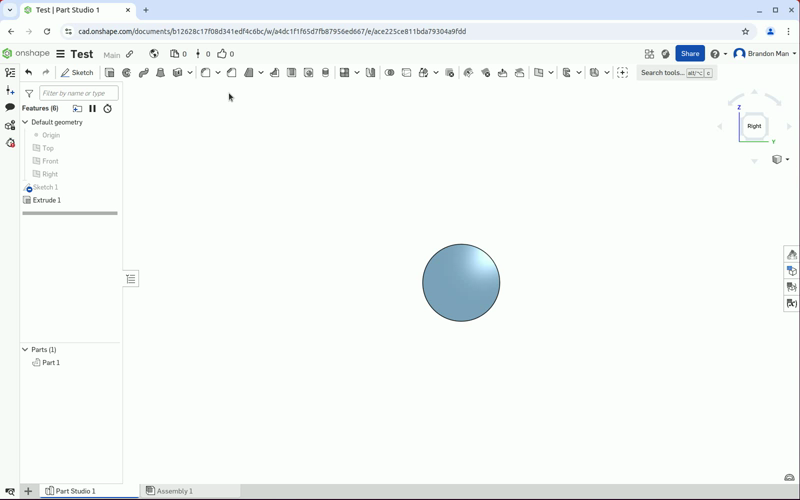
mouse_move(541, 75)
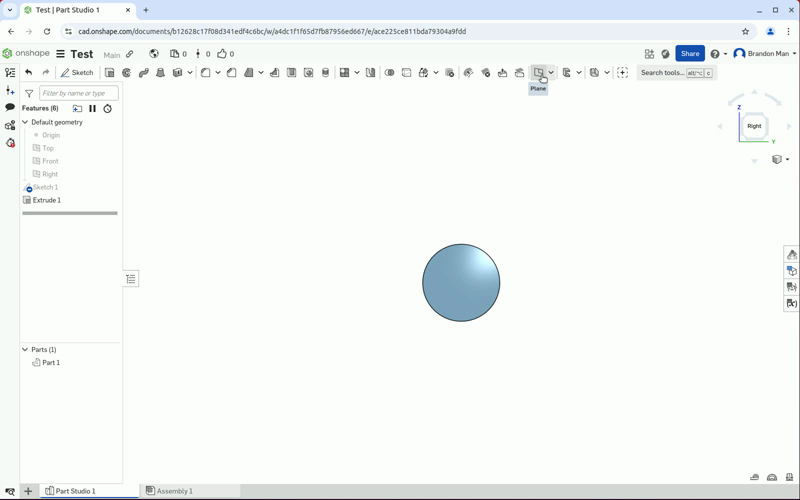
click(541, 75)
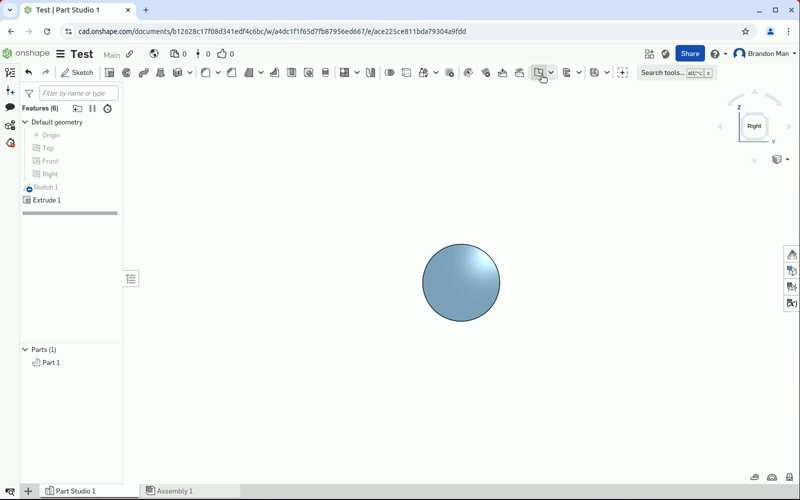
mouse_move(73, 176)
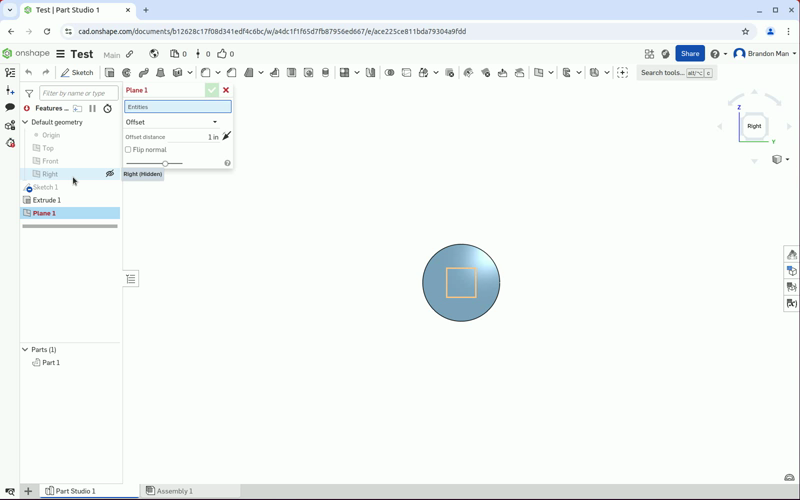
click(73, 176)
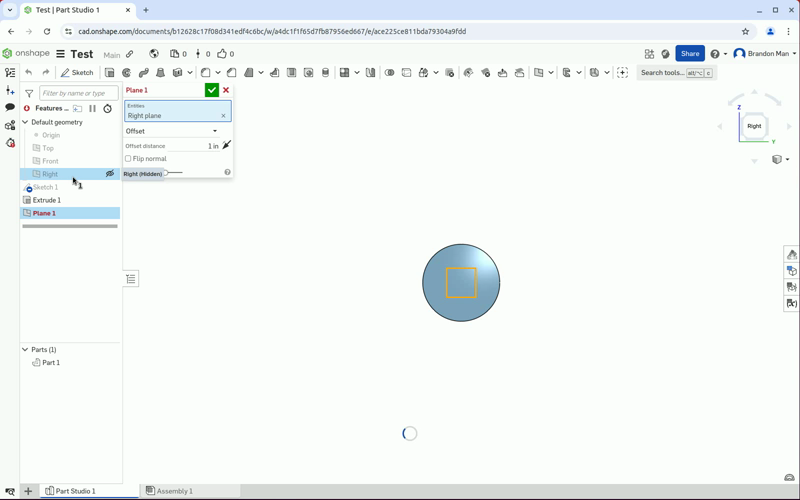
key(tab, 2)
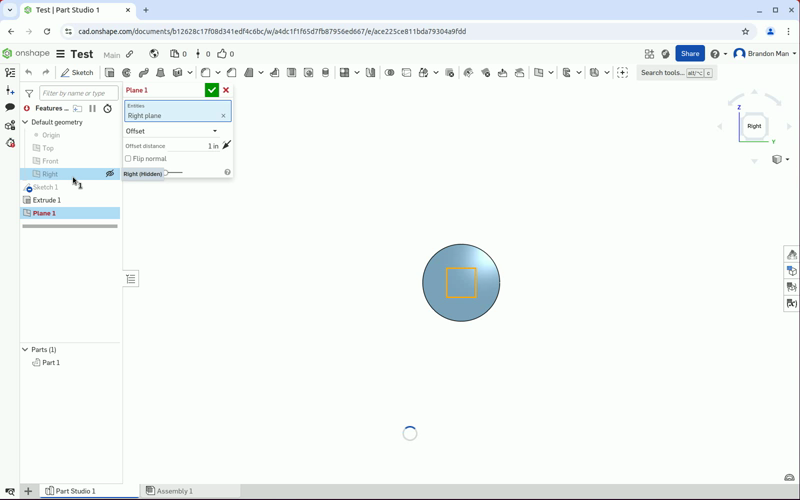
text(11.554)
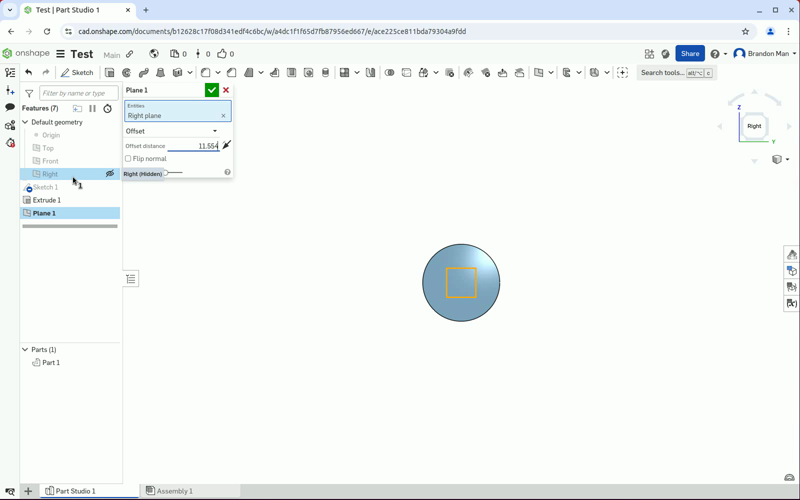
key(enter, 2)
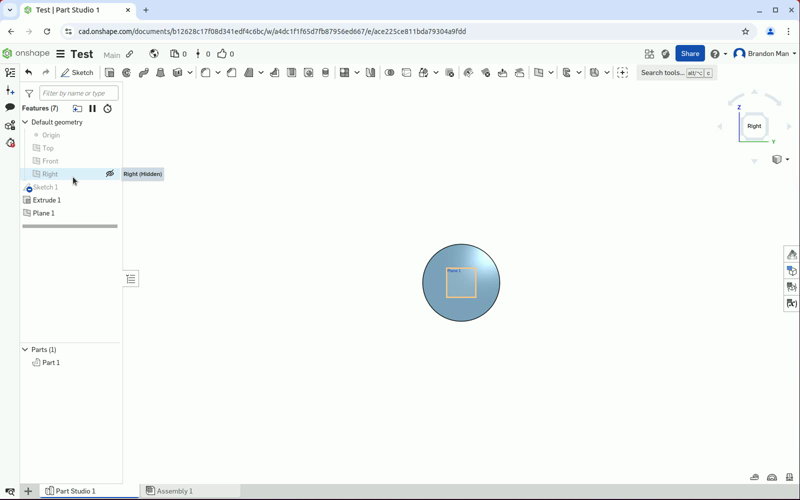
key(shift+s)
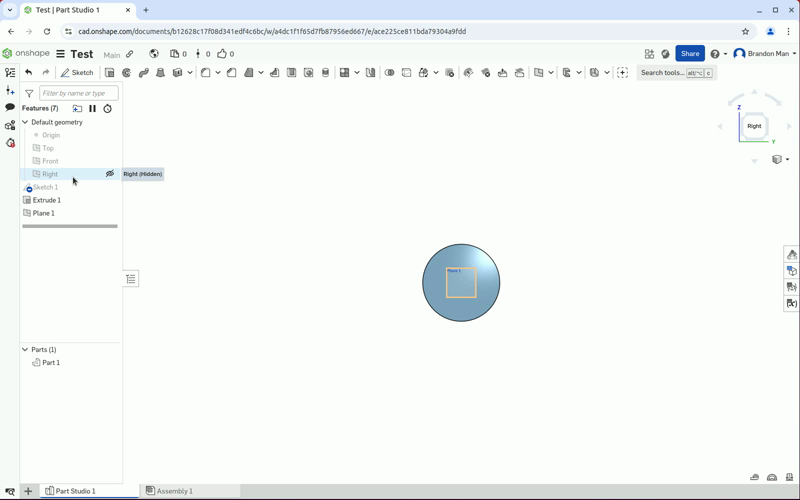
mouse_move(73, 215)
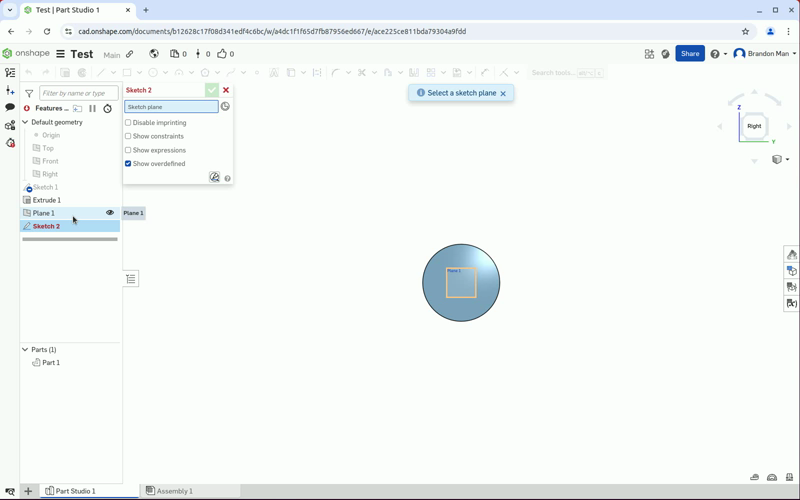
click(73, 215)
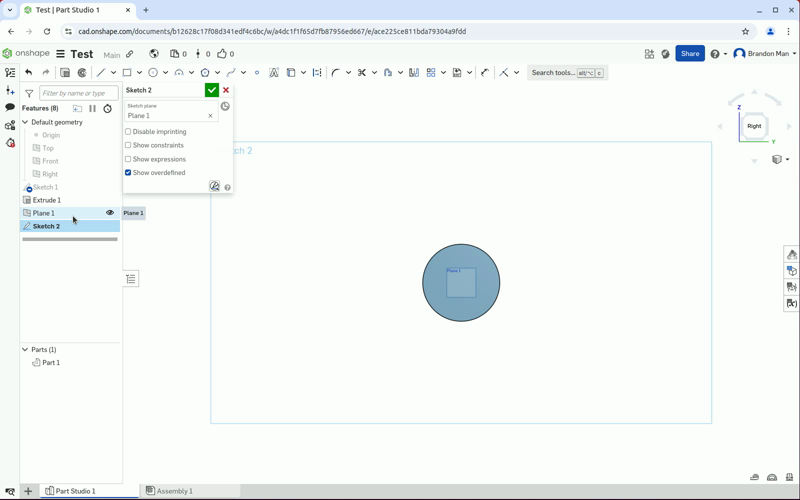
mouse_move(73, 352)
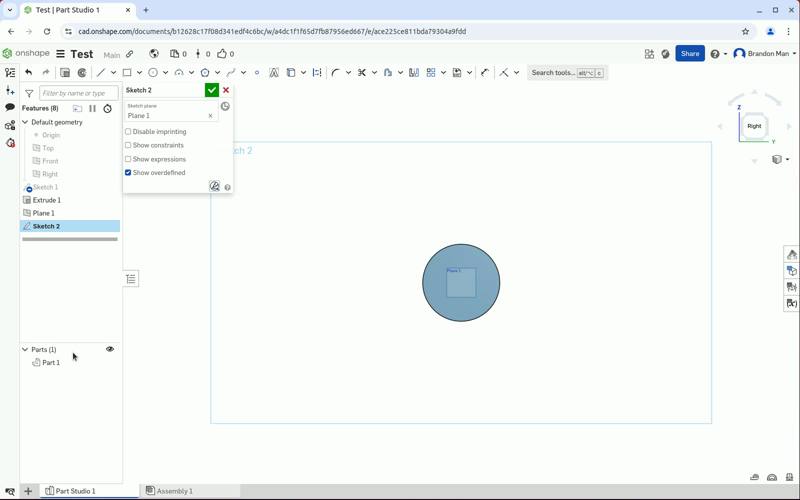
key(y)
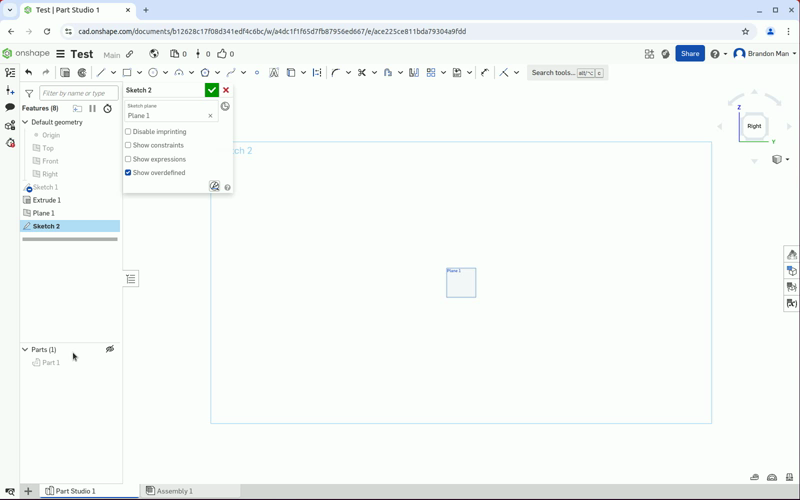
key(c)
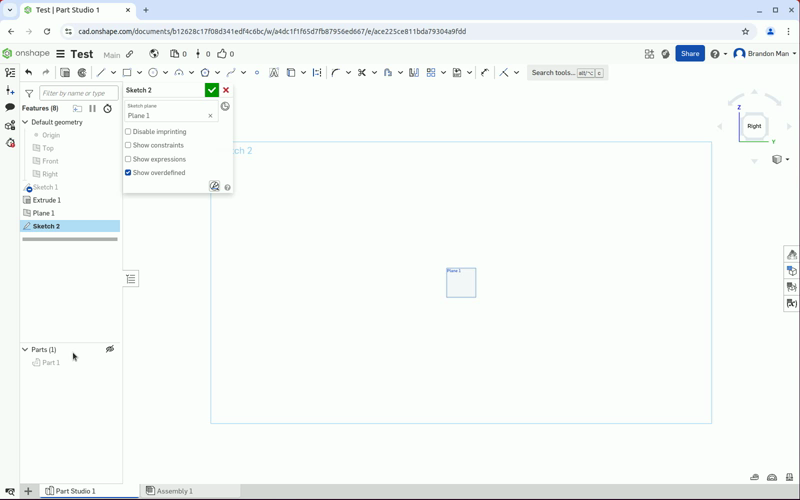
key_down(shift)
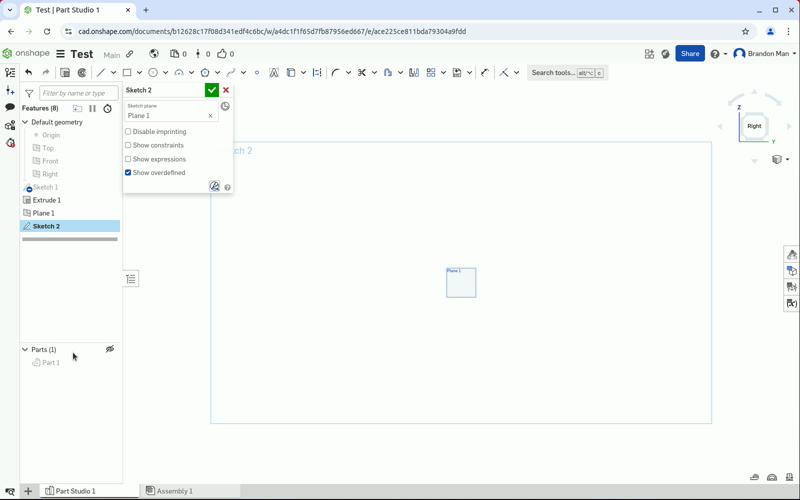
mouse_move(484, 295)
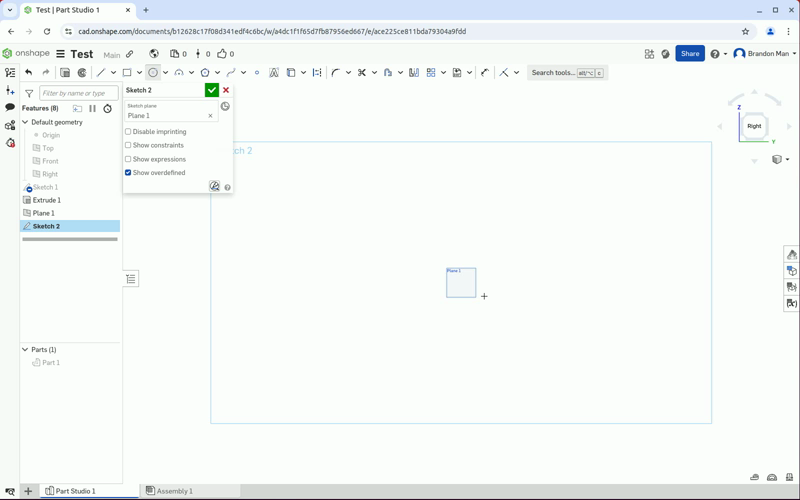
click(484, 295)
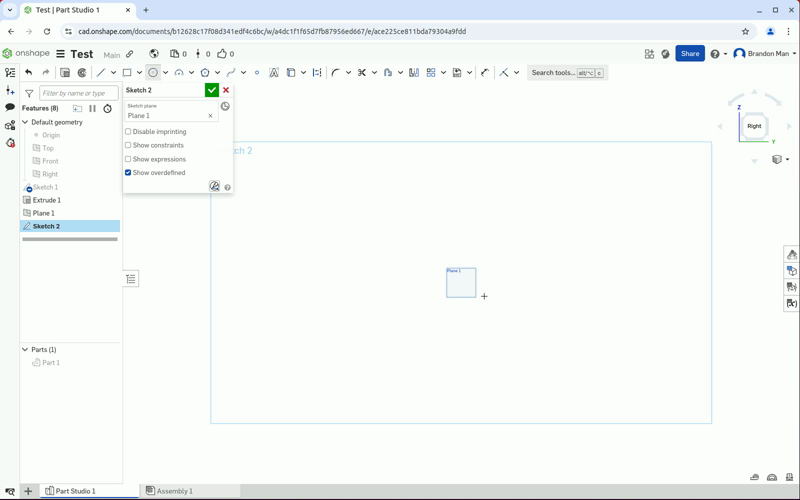
key_up(shift)
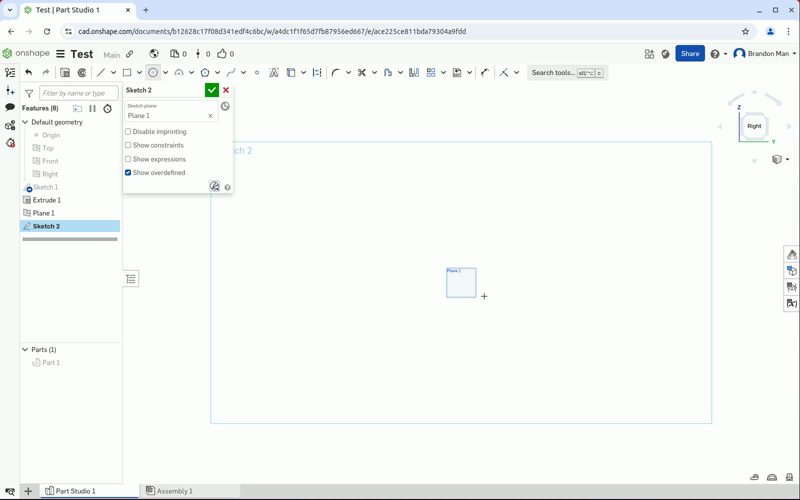
mouse_move(492, 295)
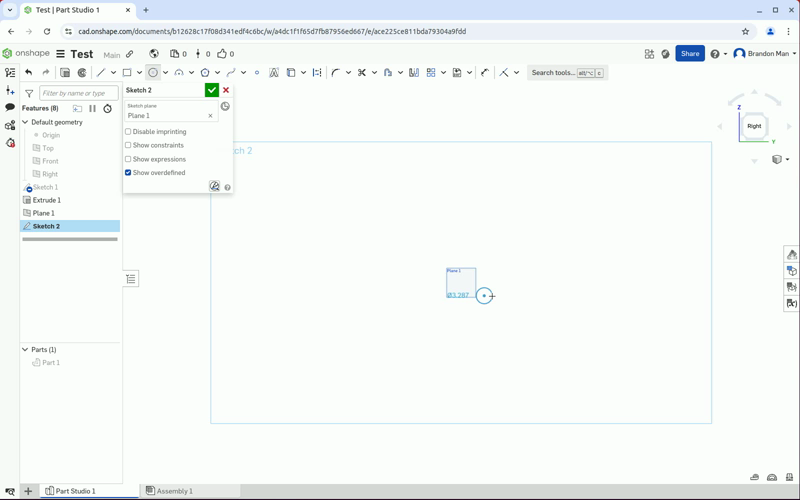
click(492, 295)
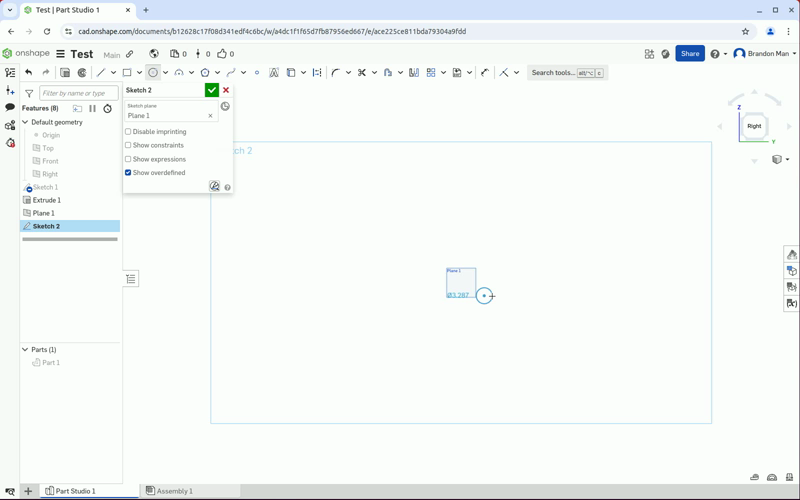
key(esc)
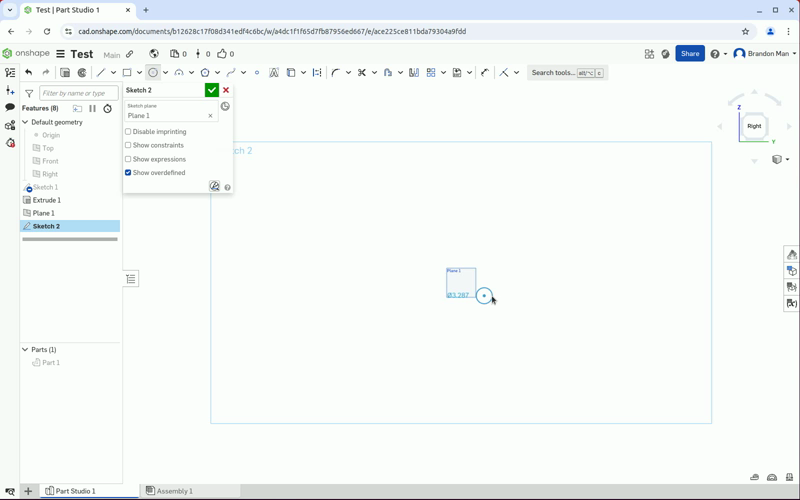
mouse_move(483, 298)
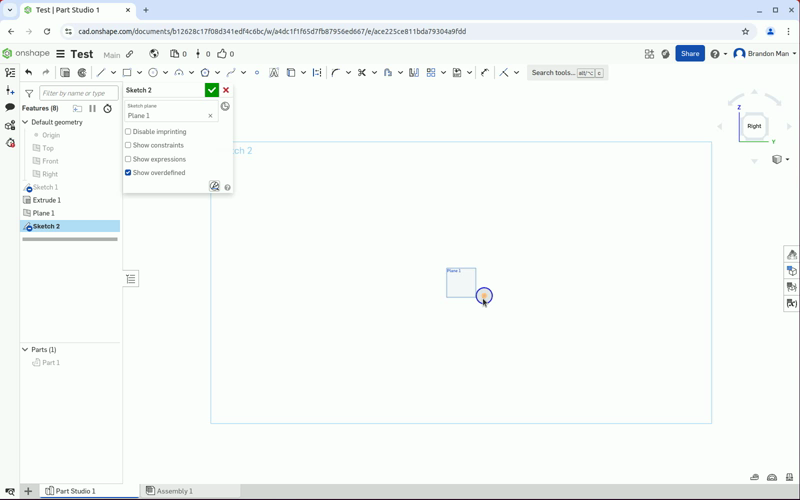
scroll(6)
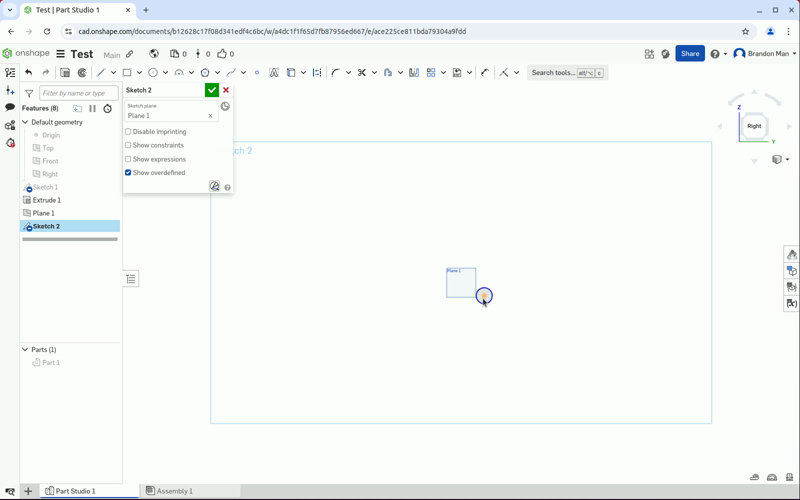
scroll(6)
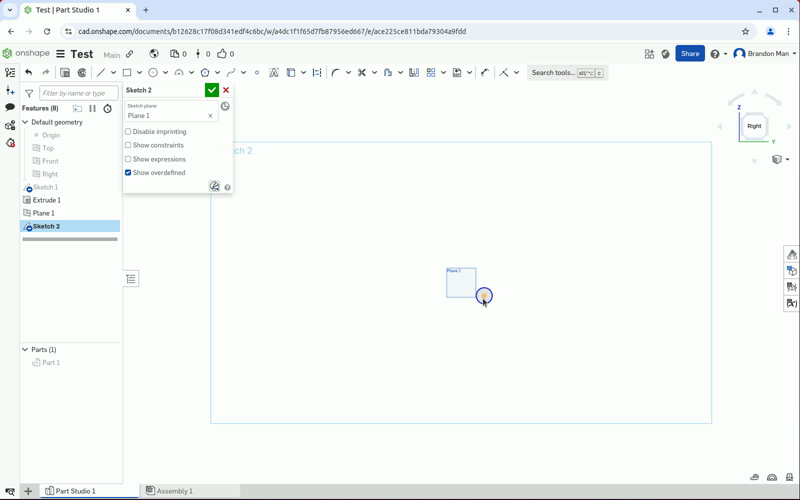
scroll(6)
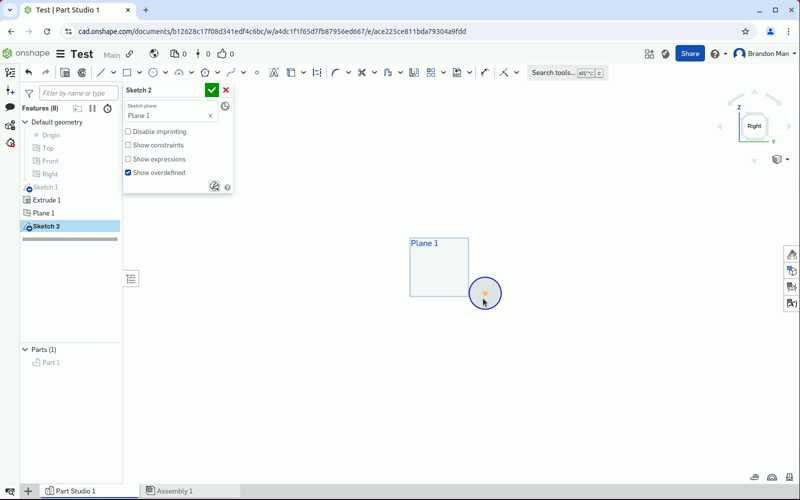
scroll(6)
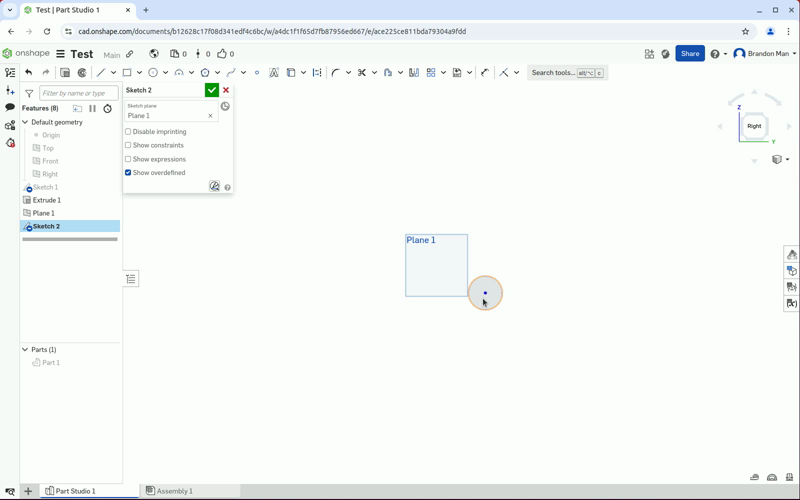
scroll(6)
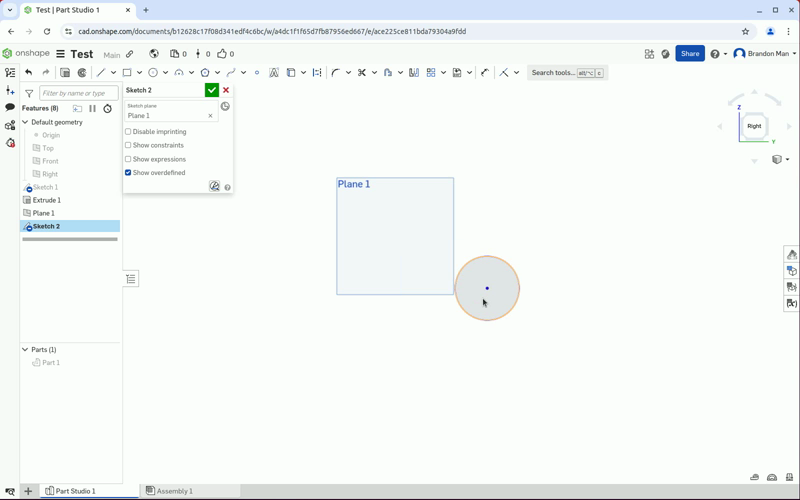
scroll(6)
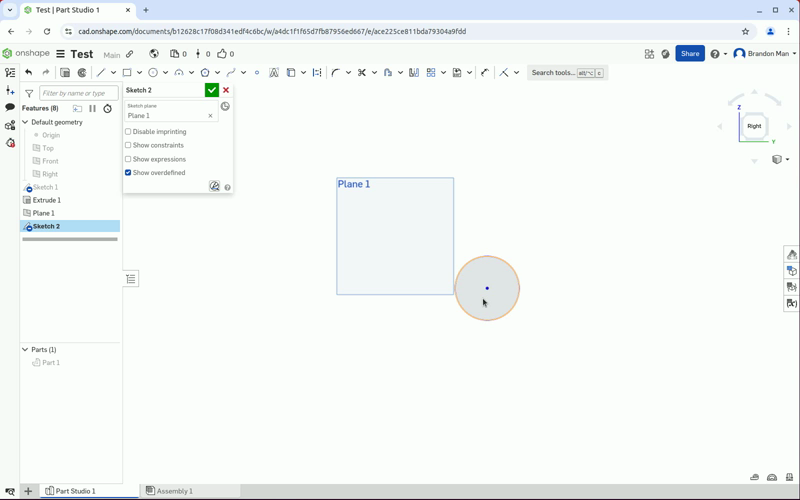
scroll(6)
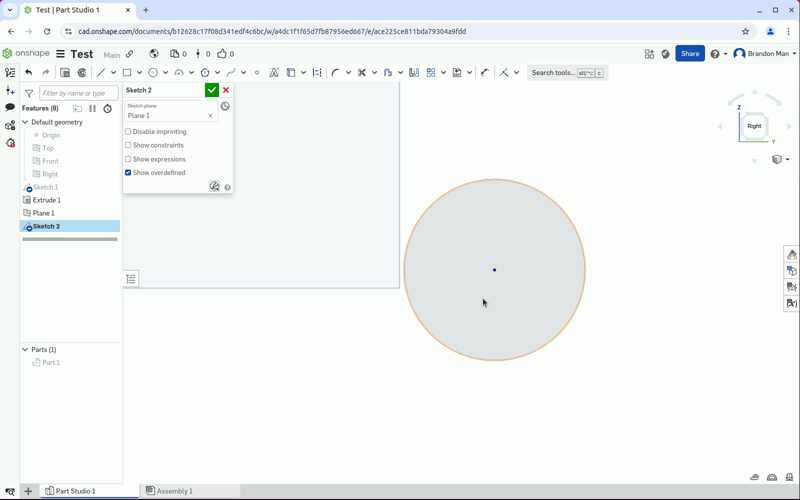
click(483, 298)
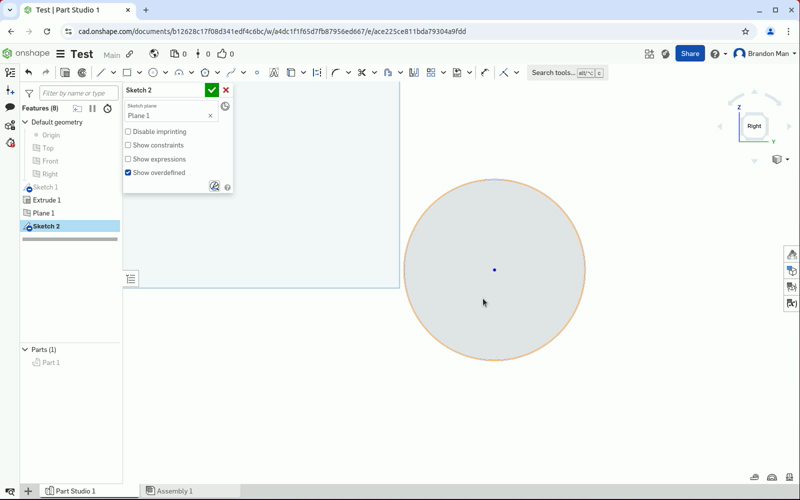
scroll(-6)
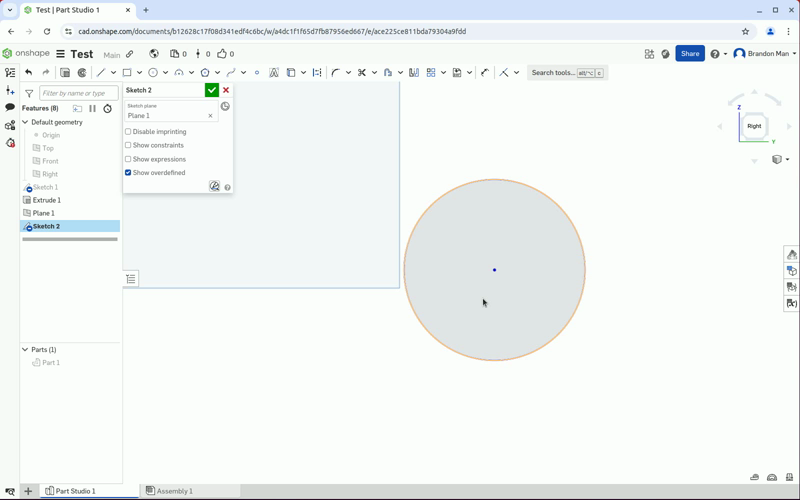
scroll(-6)
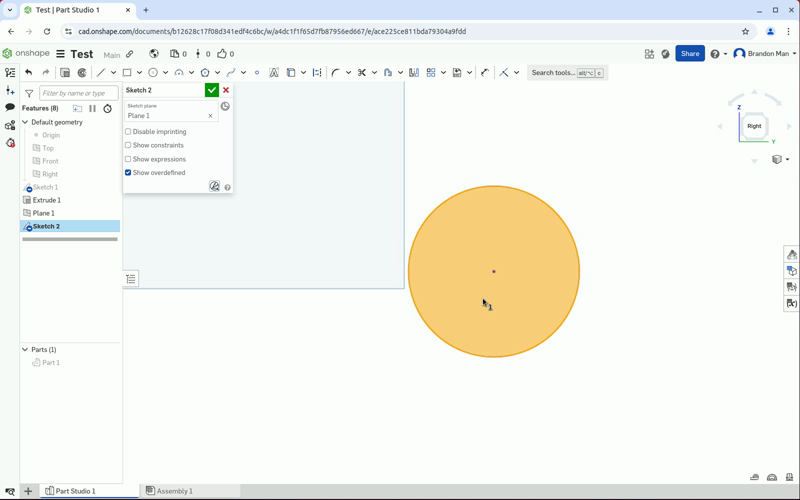
scroll(-6)
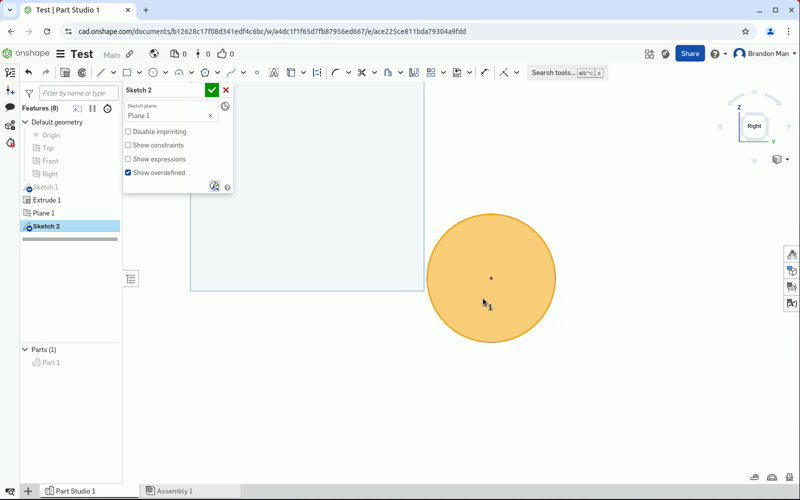
scroll(-6)
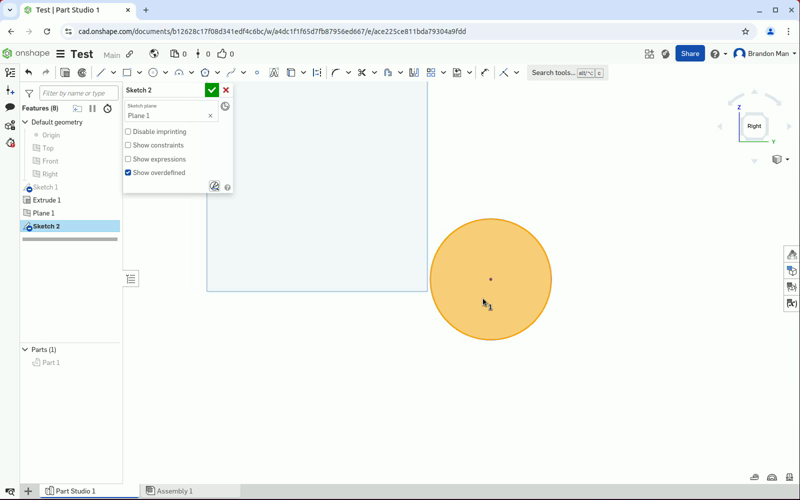
scroll(-6)
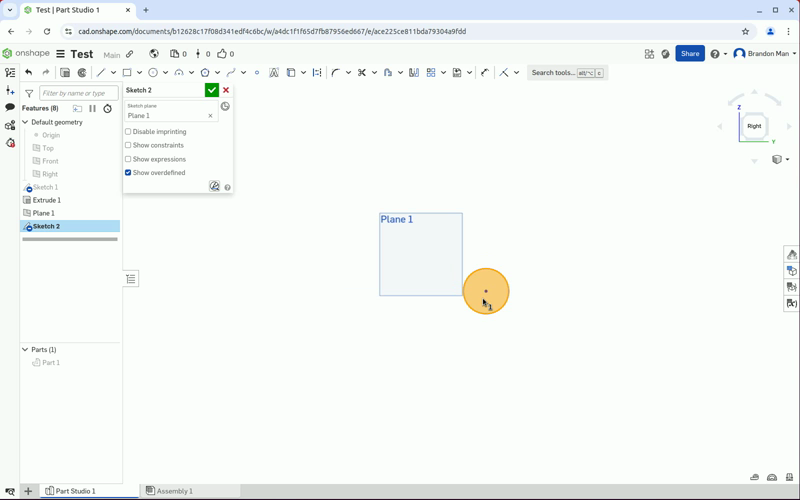
scroll(-6)
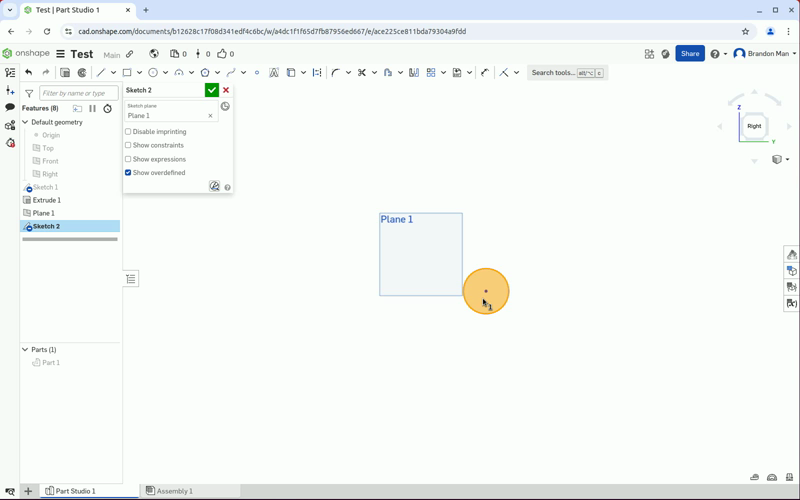
scroll(-6)
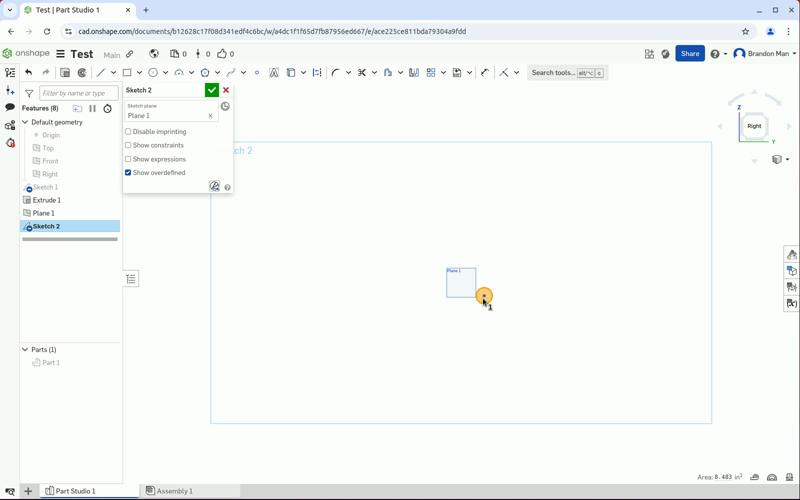
mouse_move(73, 352)
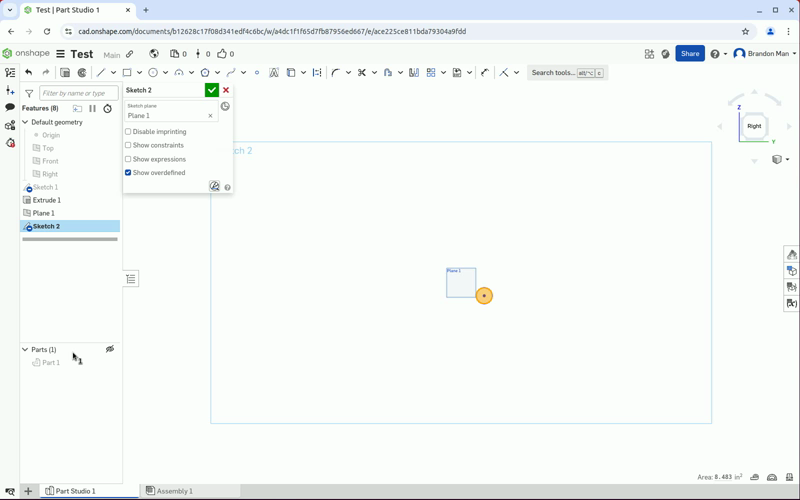
key(shift+y)
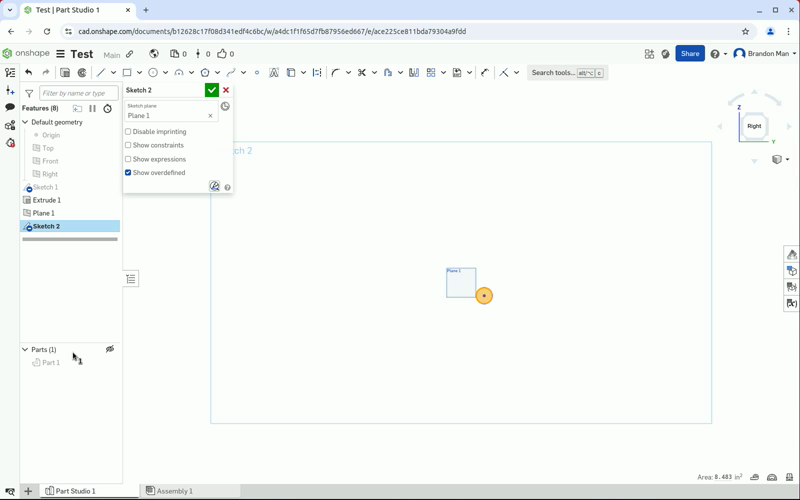
key(shift+e)
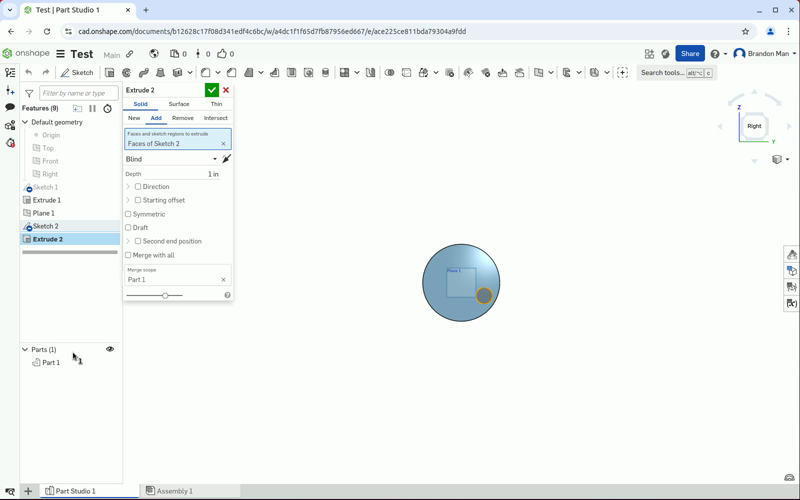
mouse_move(143, 106)
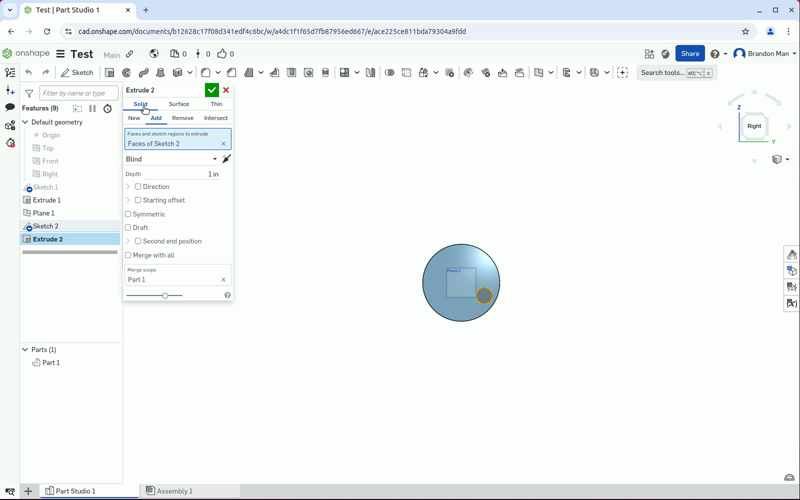
click(143, 106)
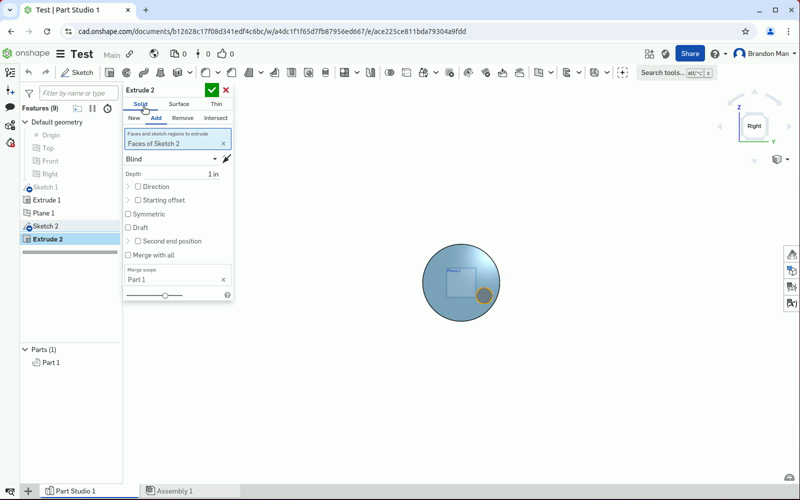
mouse_move(137, 120)
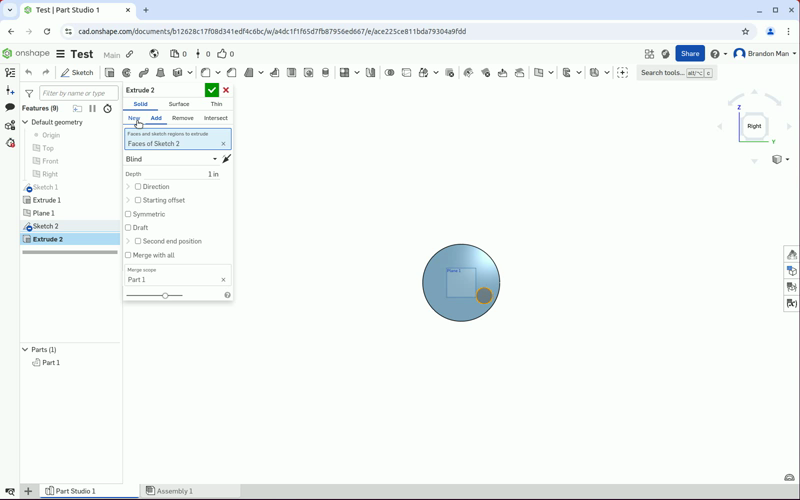
click(137, 120)
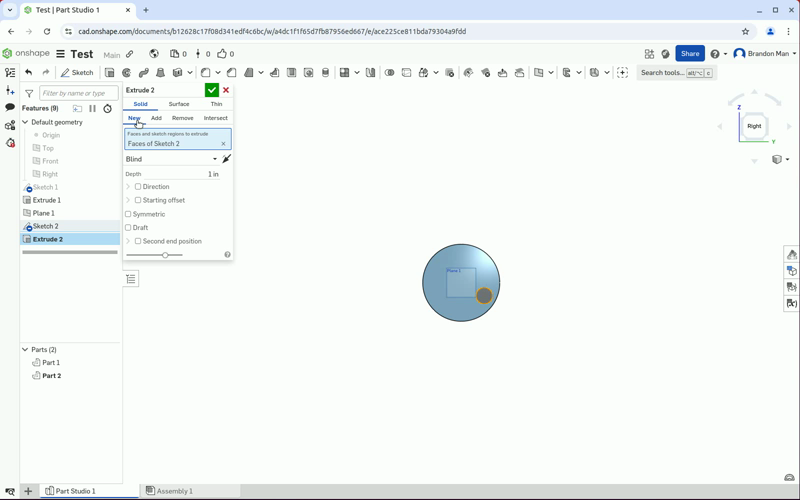
key(tab, 4)
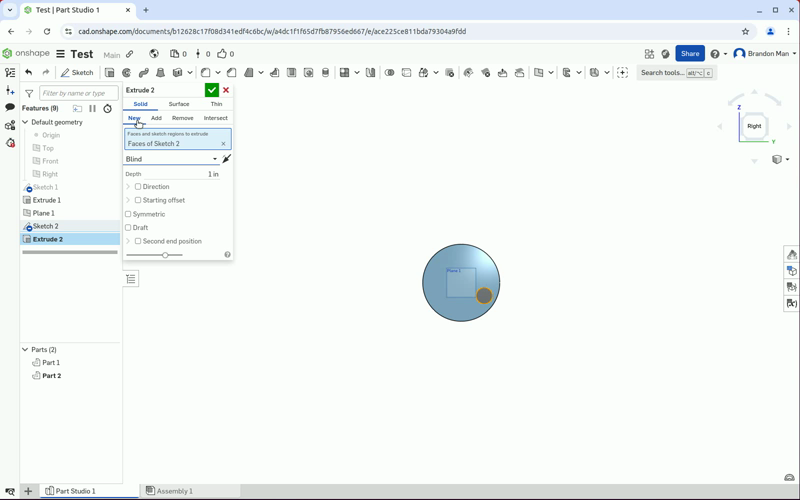
text(11.554)
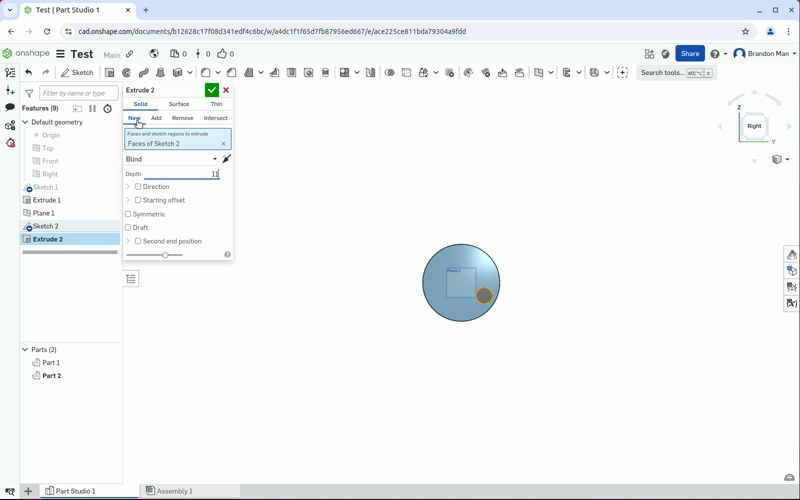
key(enter)
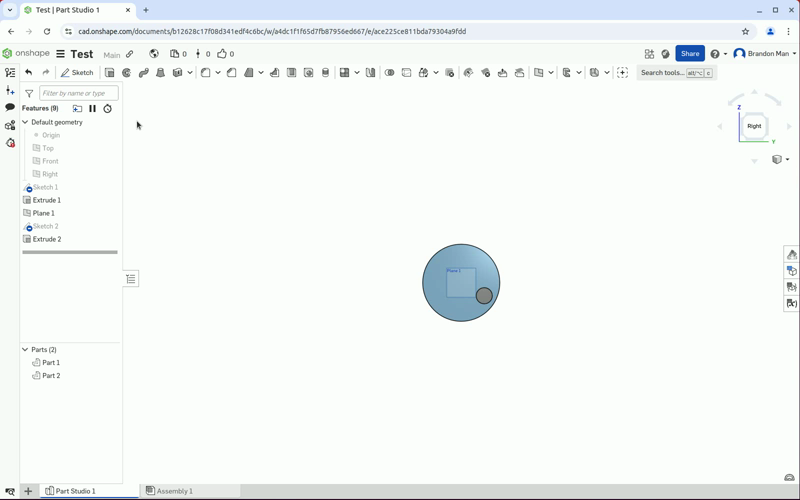
key(shift+h)
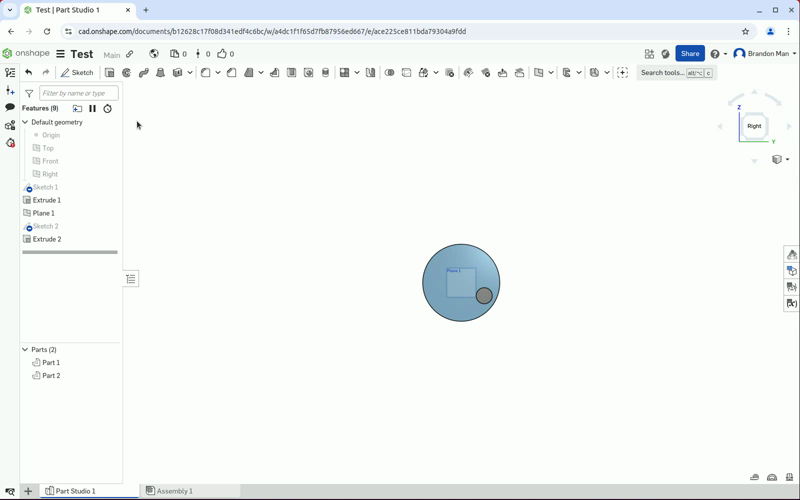
key(shift+h)
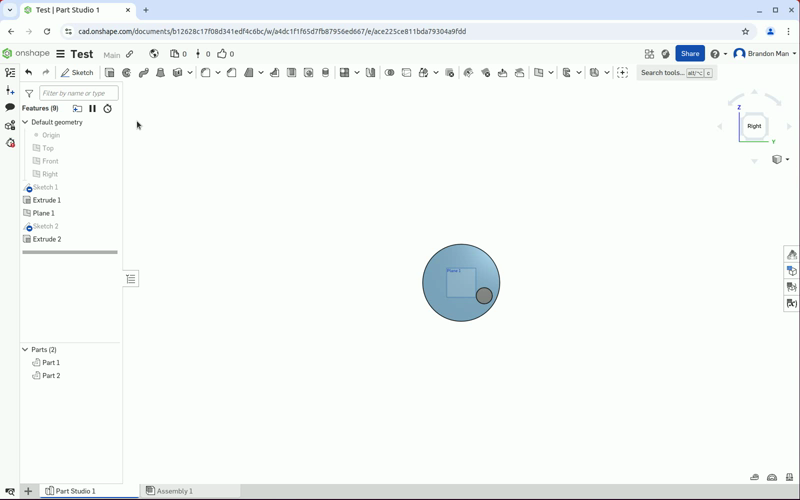
mouse_move(73, 189)
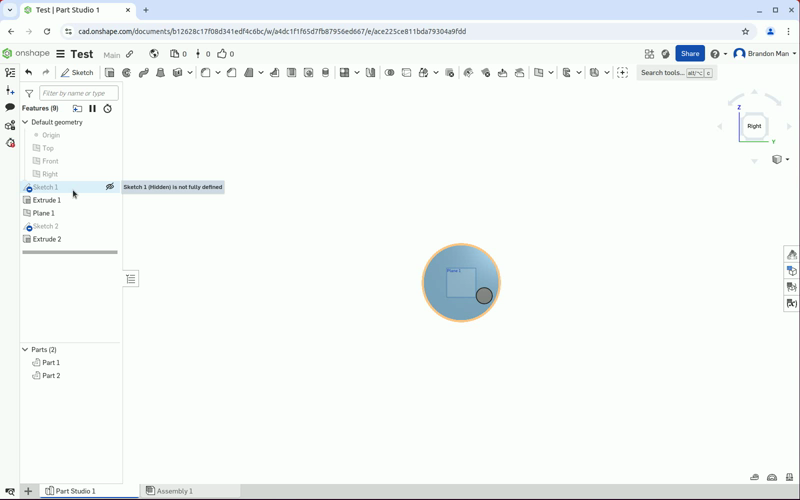
click(73, 189)
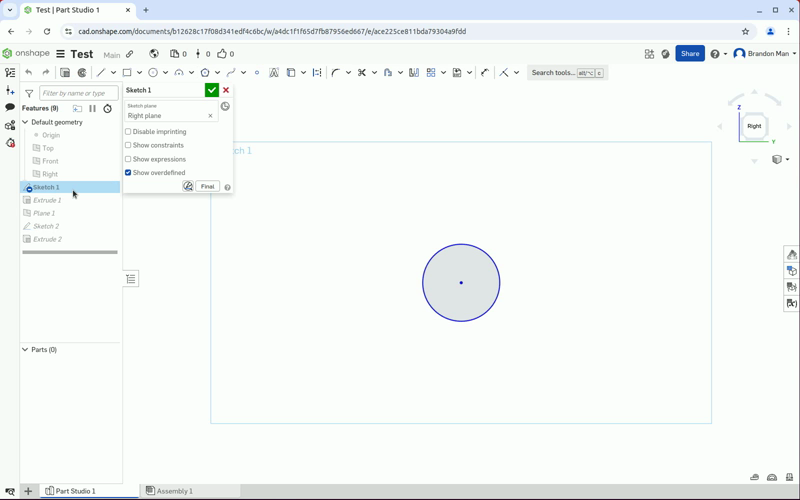
mouse_move(229, 92)
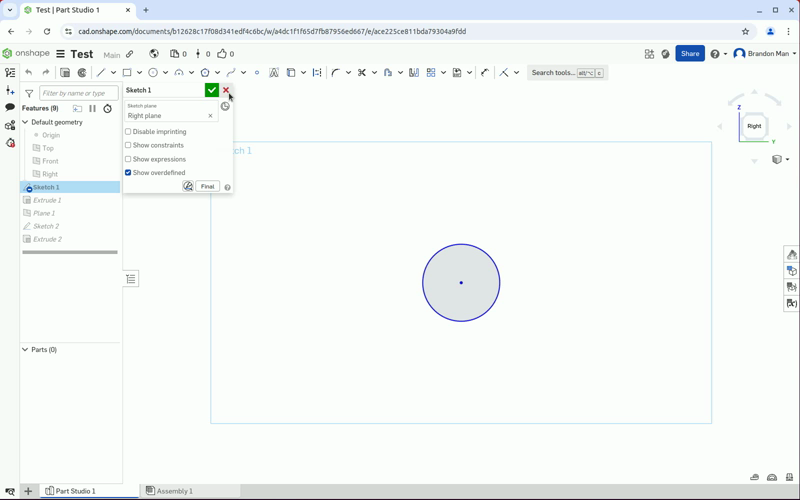
click(229, 92)
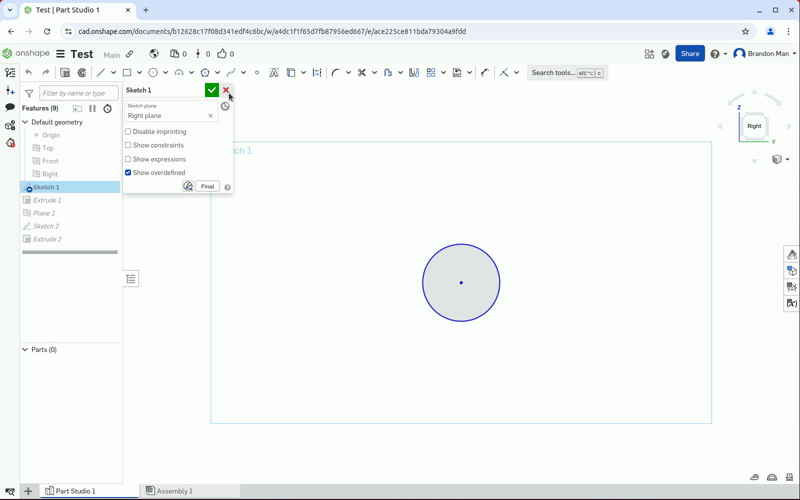
key(shift+s)
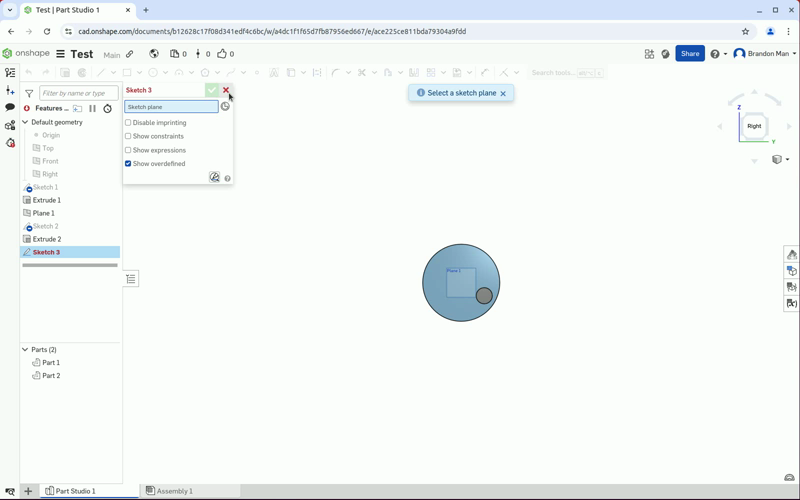
mouse_move(73, 215)
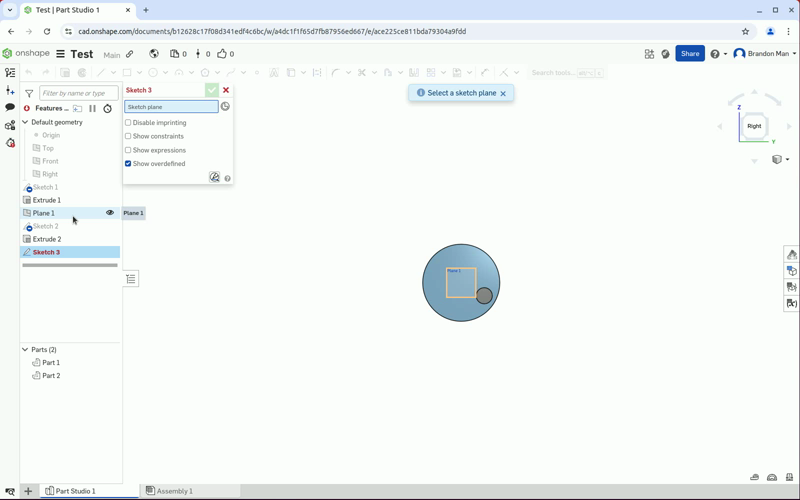
click(73, 215)
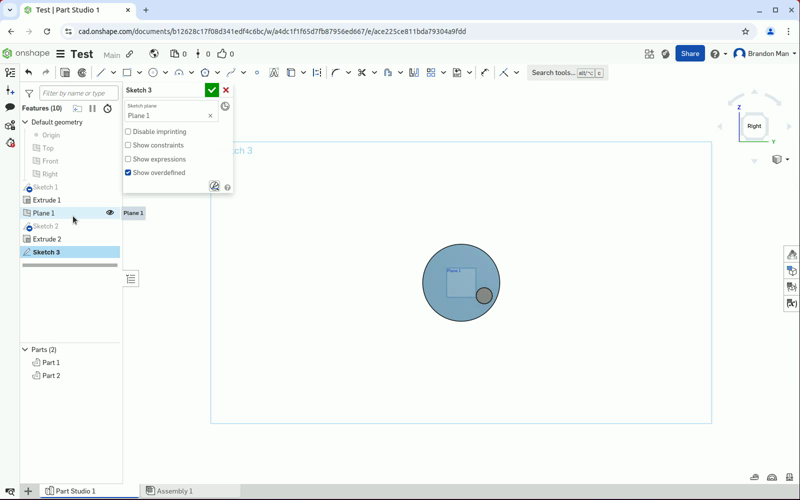
mouse_move(73, 352)
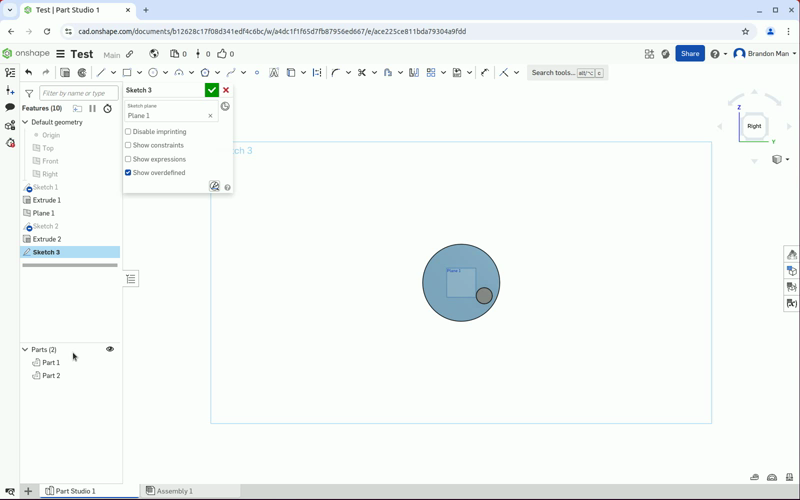
key(y)
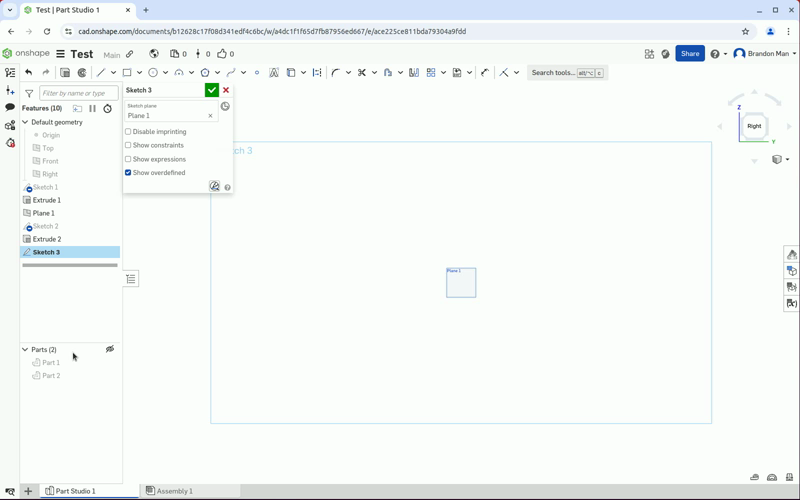
key(c)
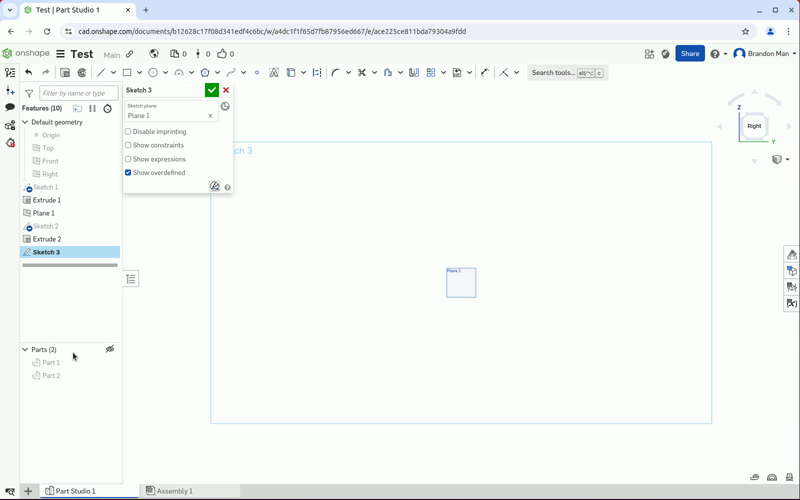
key_down(shift)
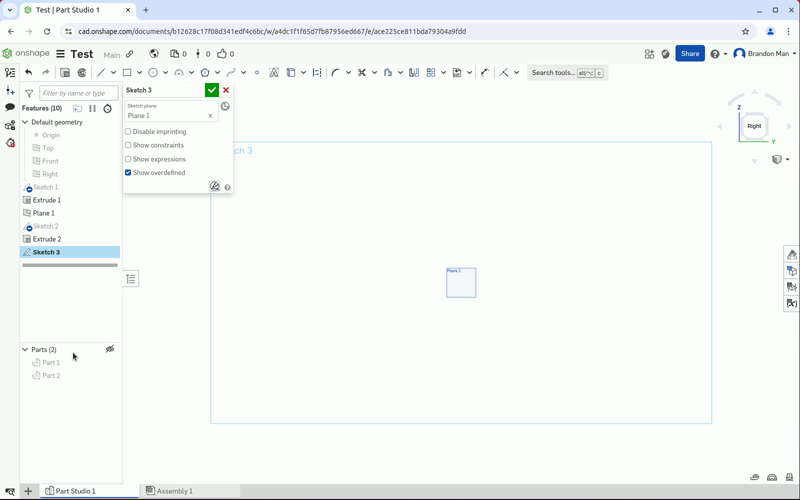
mouse_move(438, 295)
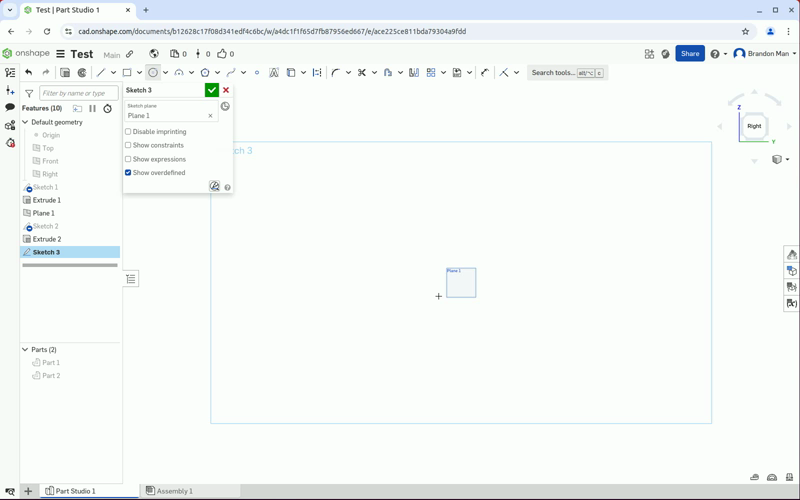
click(438, 295)
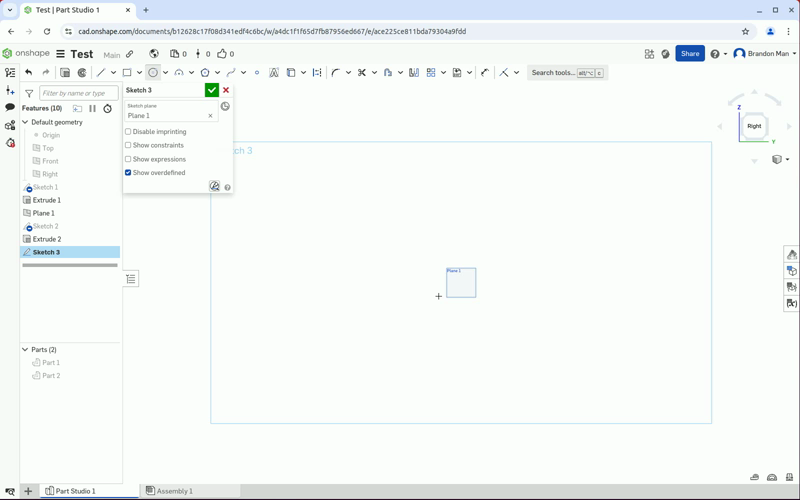
key_up(shift)
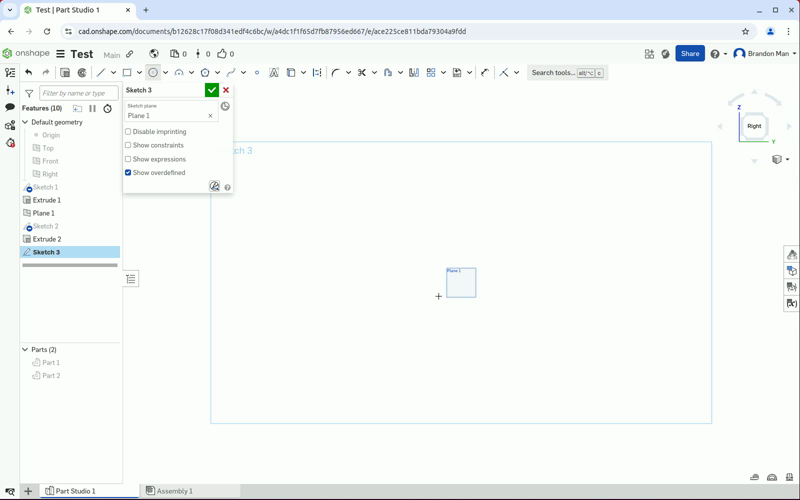
mouse_move(446, 295)
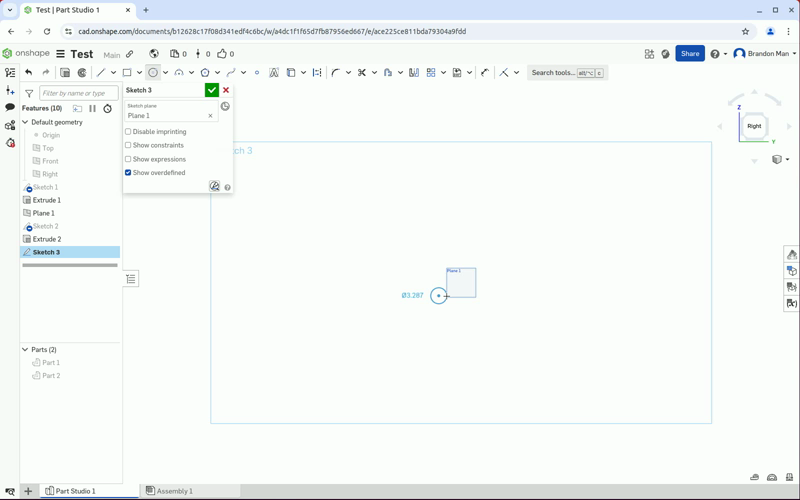
click(446, 295)
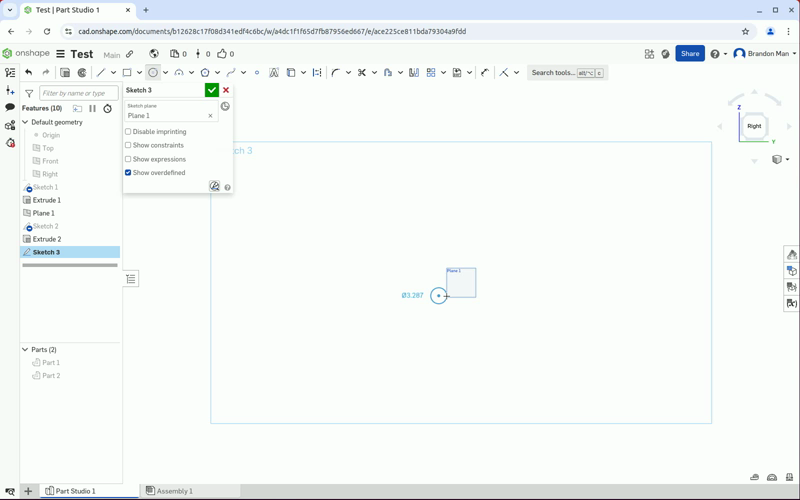
key(esc)
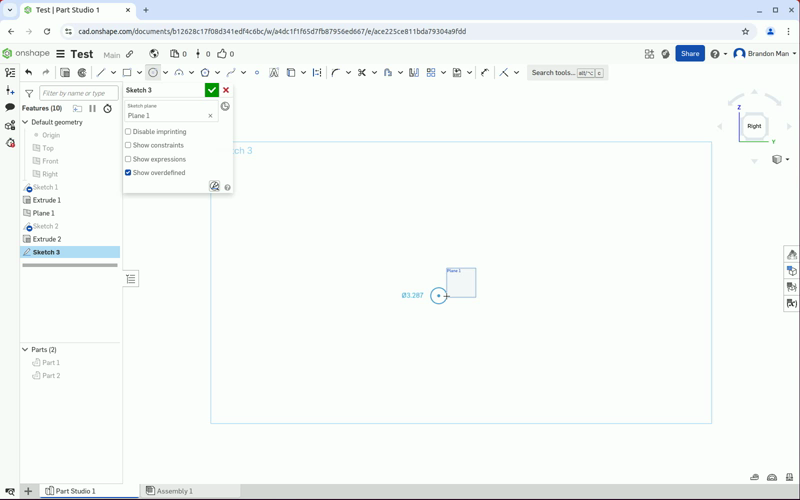
mouse_move(443, 300)
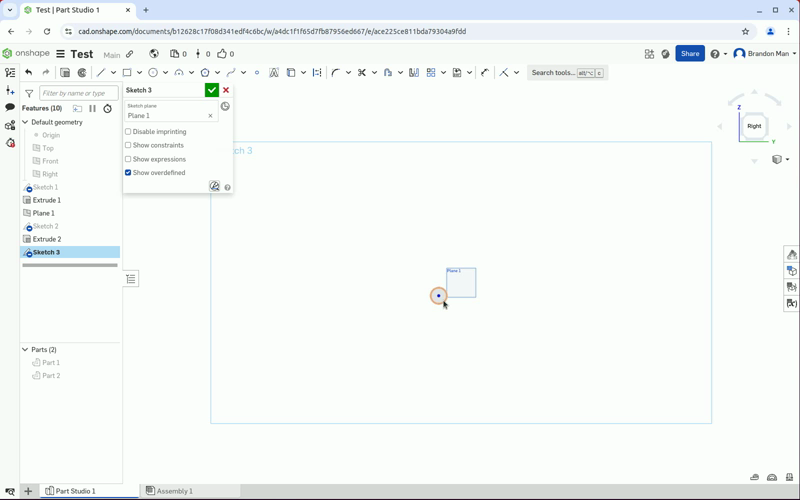
scroll(6)
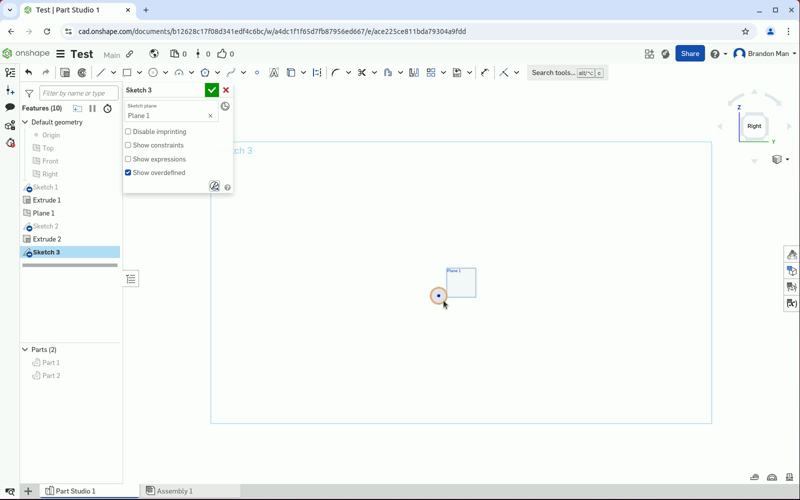
scroll(6)
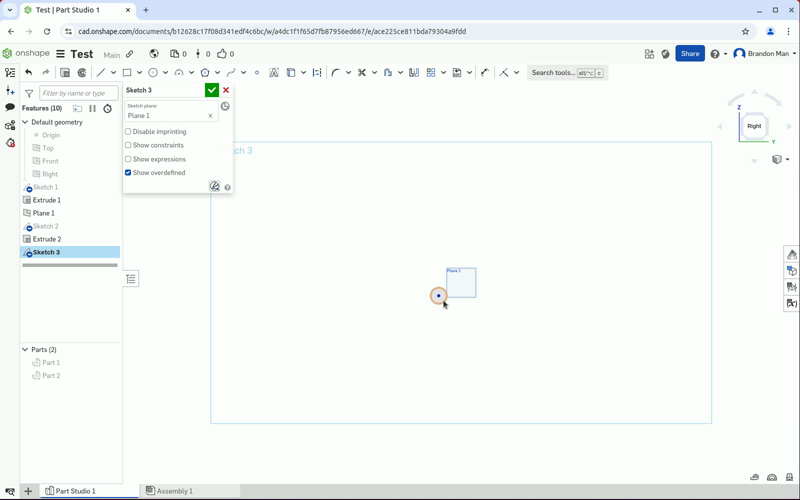
scroll(6)
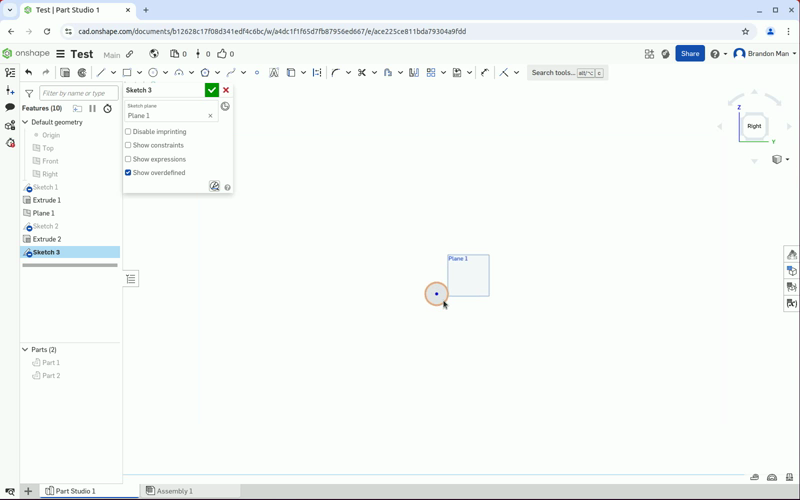
scroll(6)
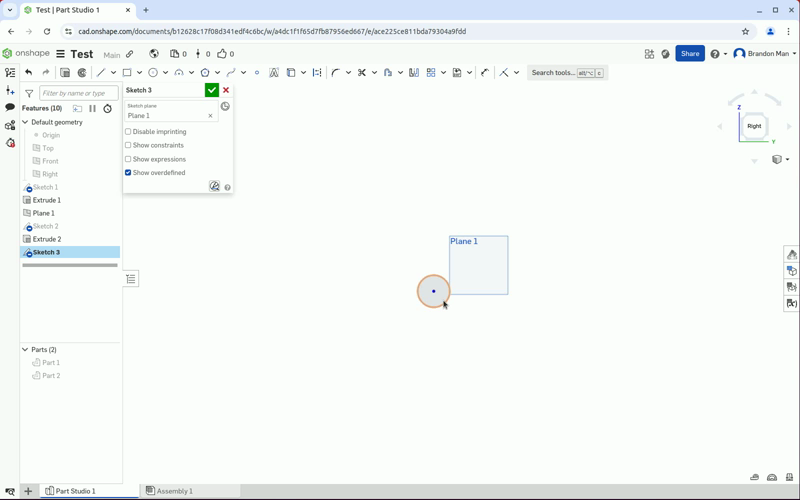
scroll(6)
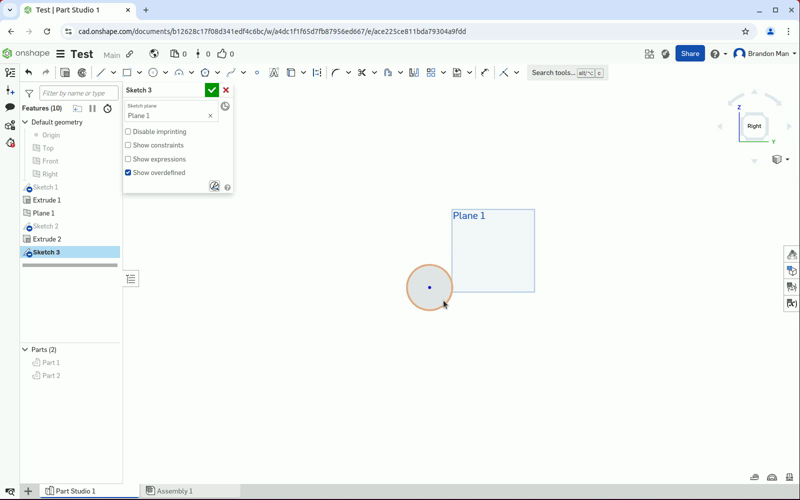
scroll(6)
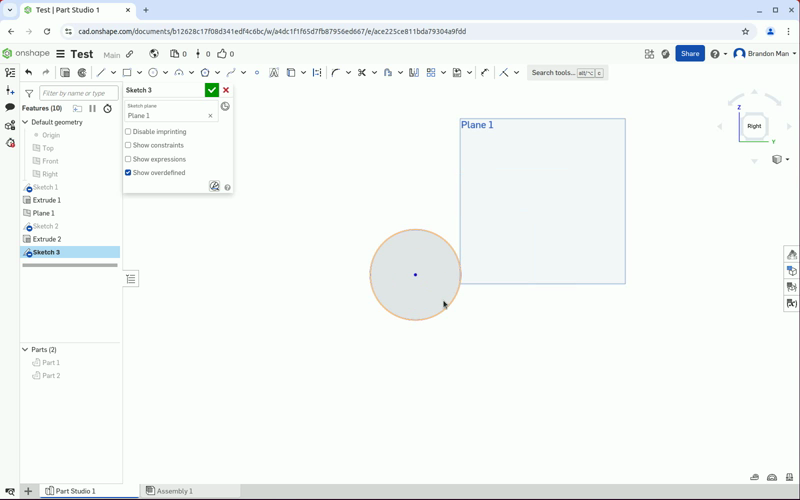
scroll(6)
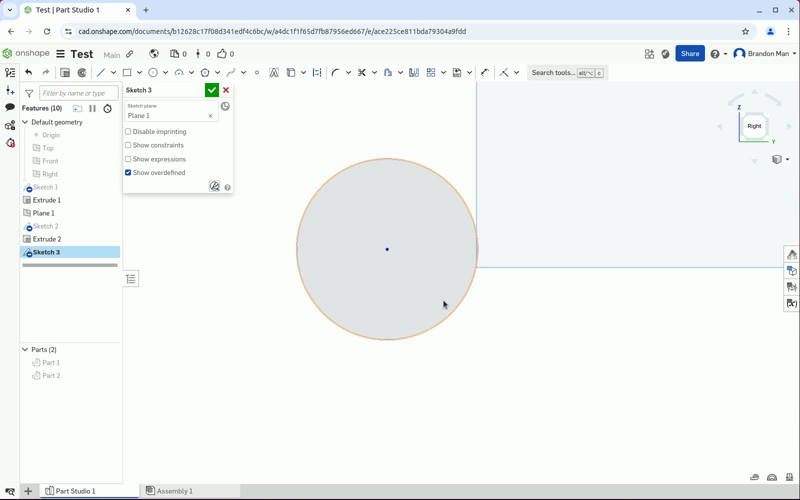
click(443, 300)
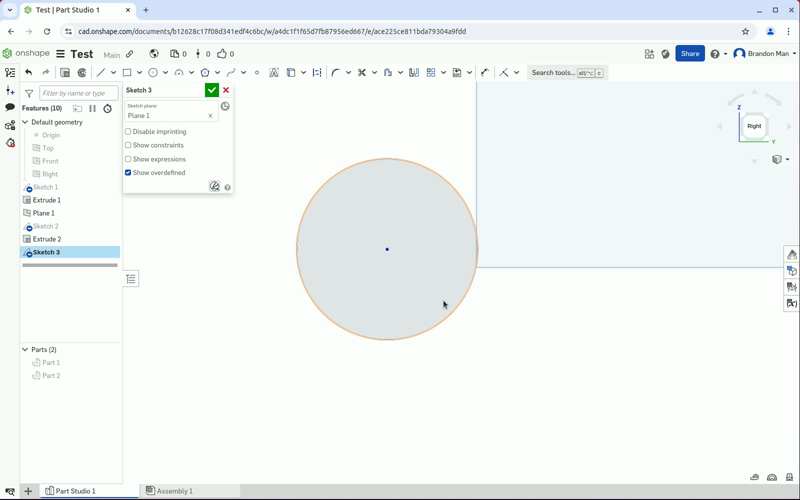
scroll(-6)
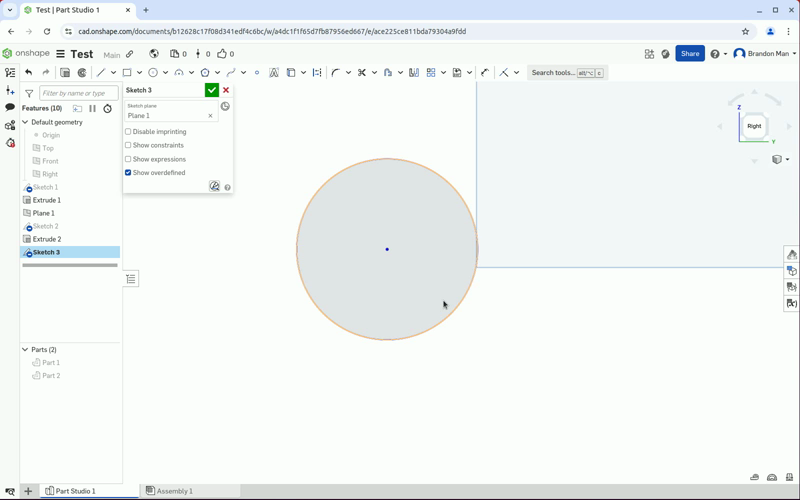
scroll(-6)
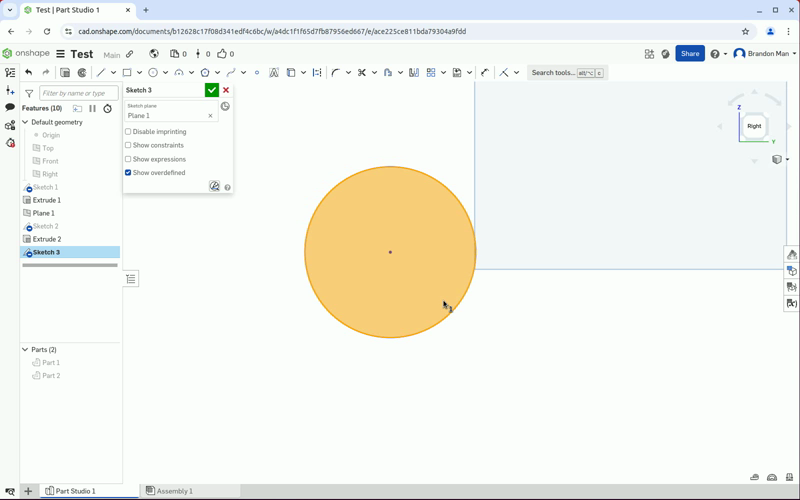
scroll(-6)
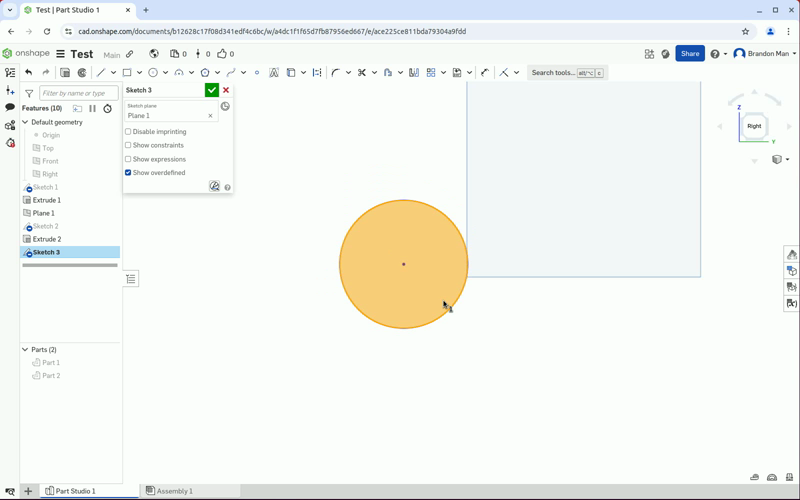
scroll(-6)
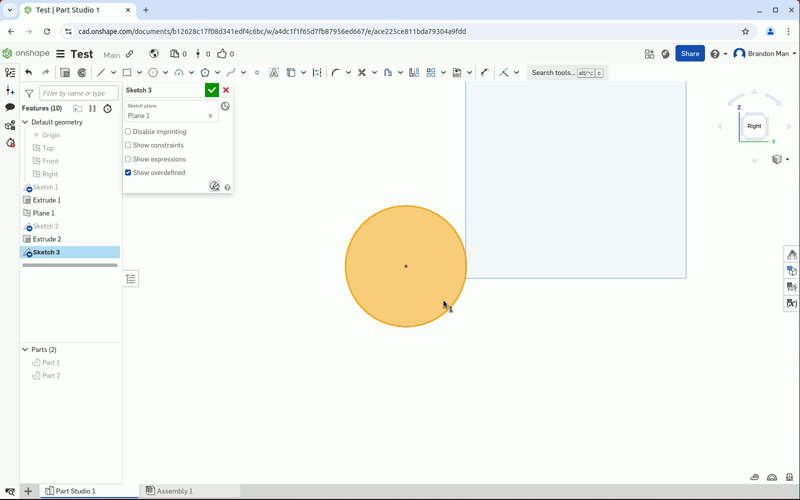
scroll(-6)
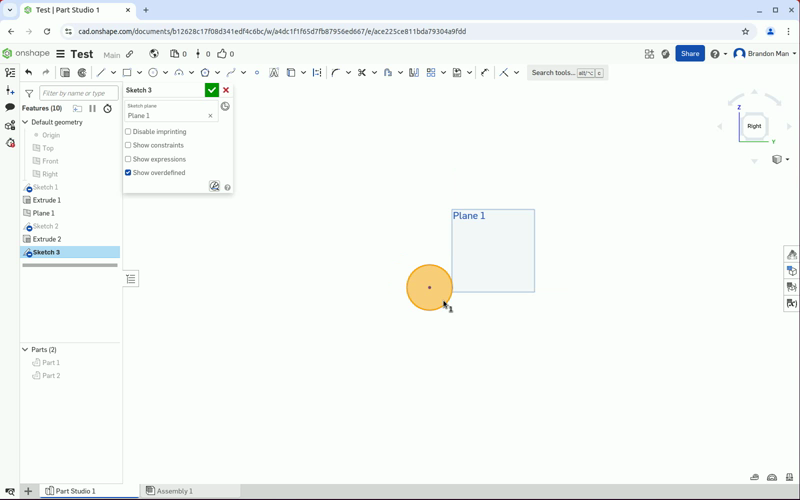
scroll(-6)
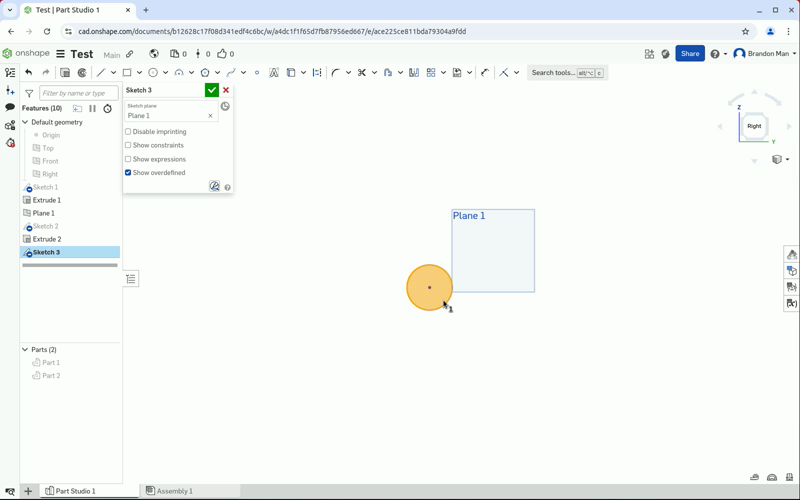
scroll(-6)
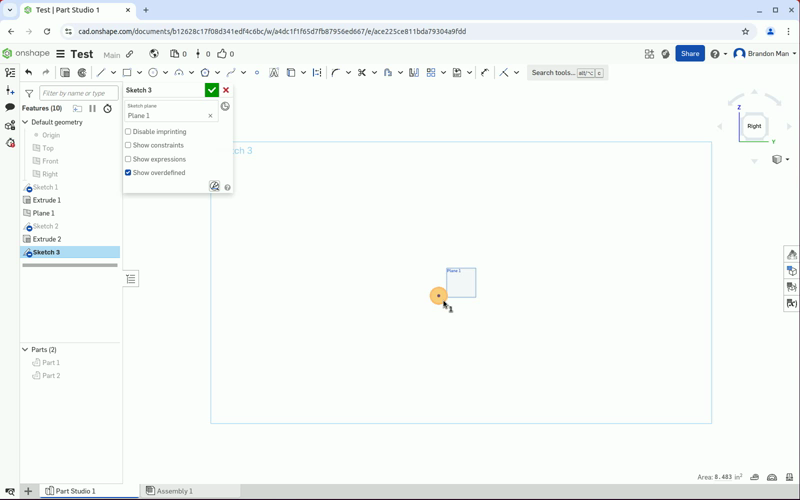
mouse_move(73, 352)
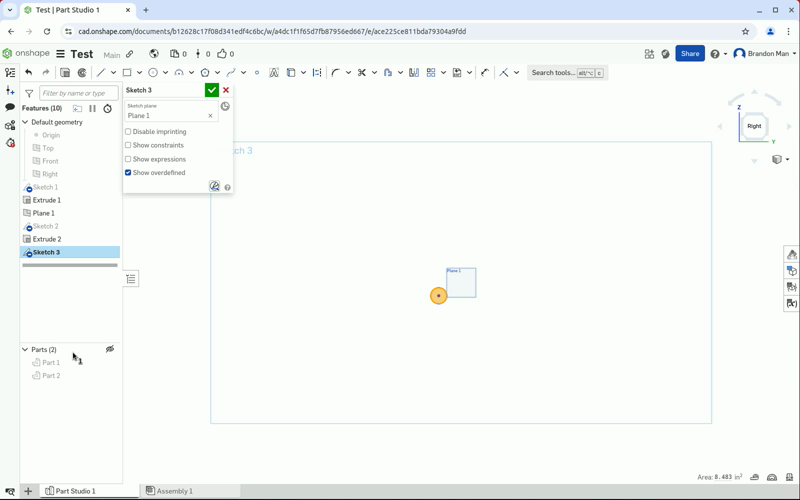
key(shift+y)
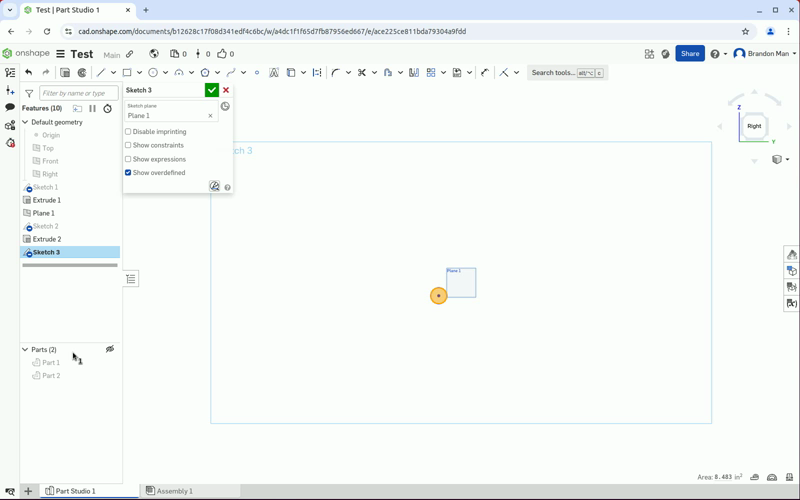
key(shift+e)
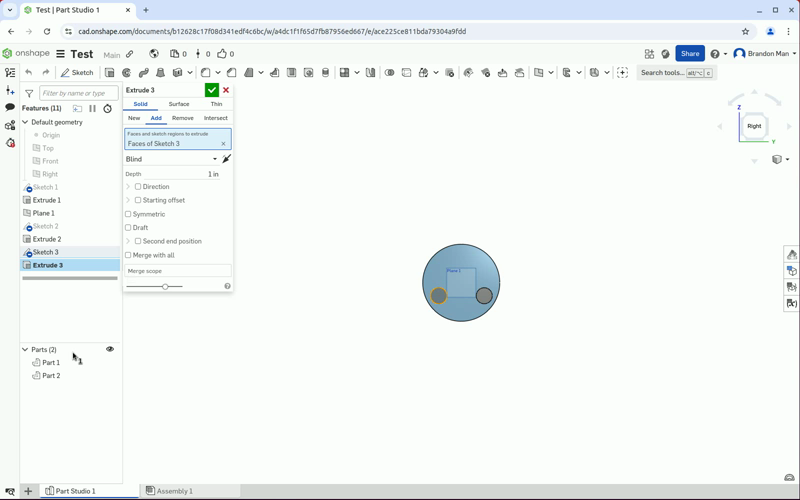
mouse_move(143, 106)
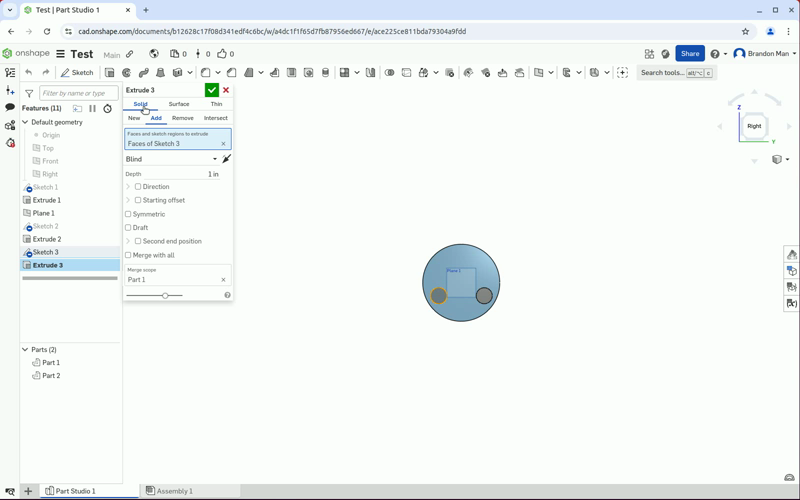
click(143, 106)
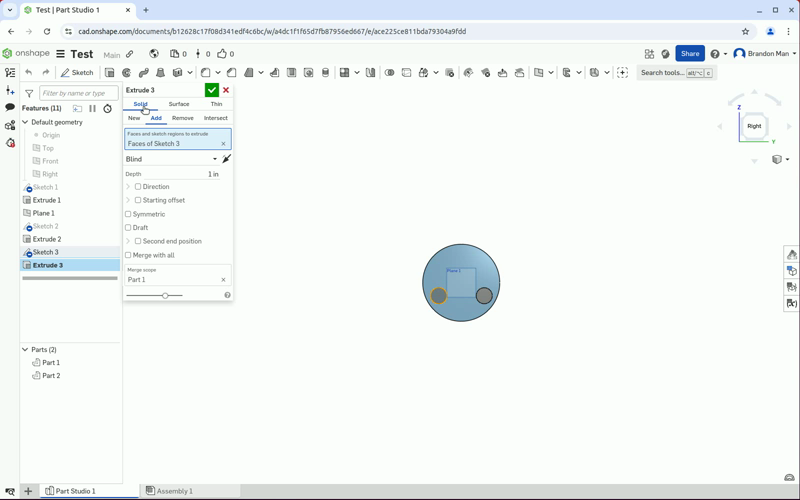
mouse_move(137, 120)
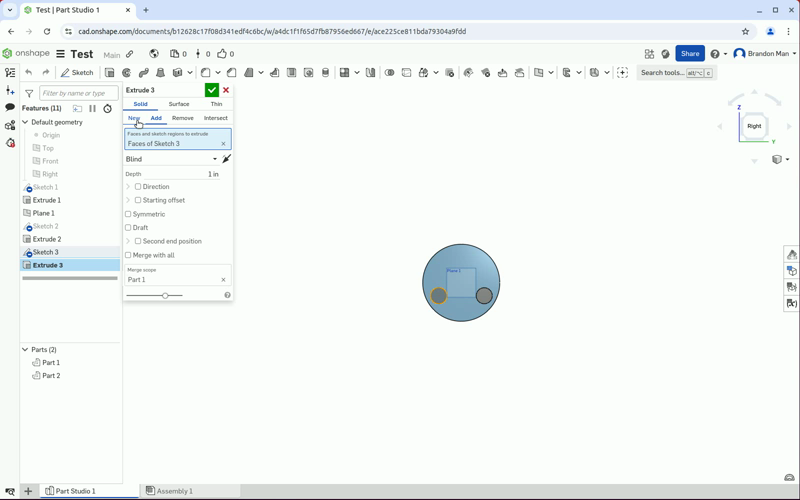
click(137, 120)
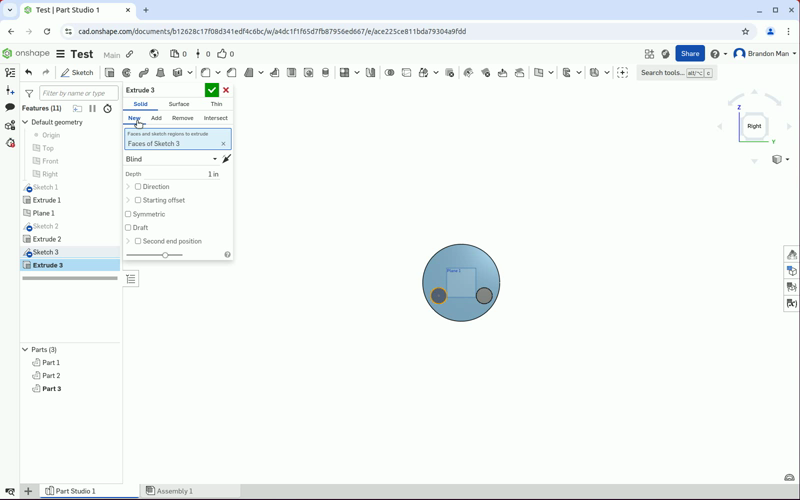
key(tab, 4)
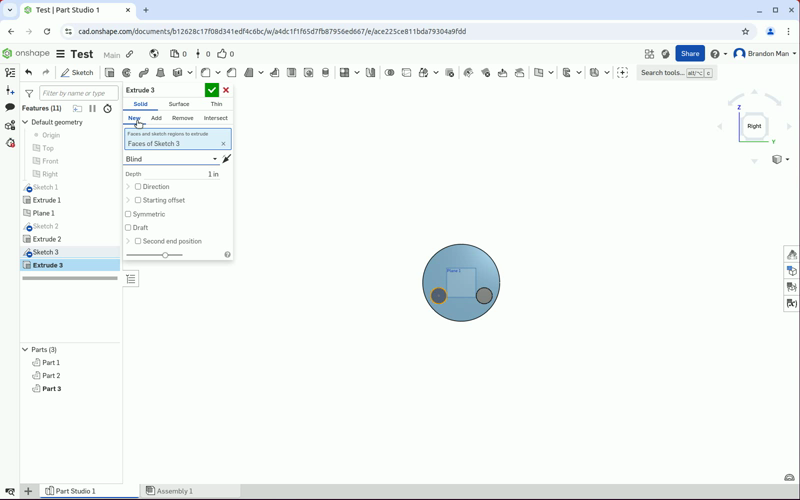
text(11.554)
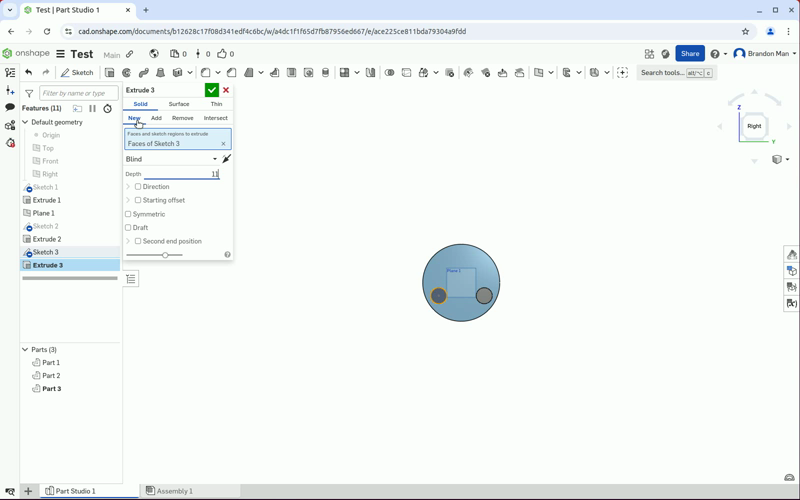
key(enter)
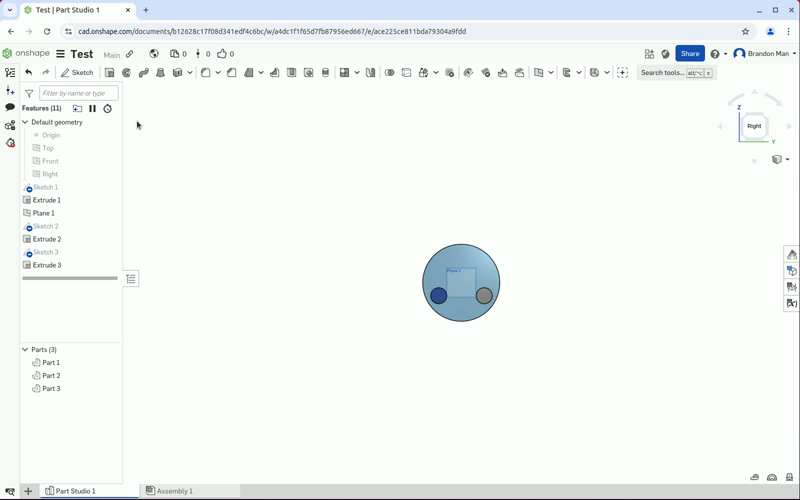
key(shift+h)
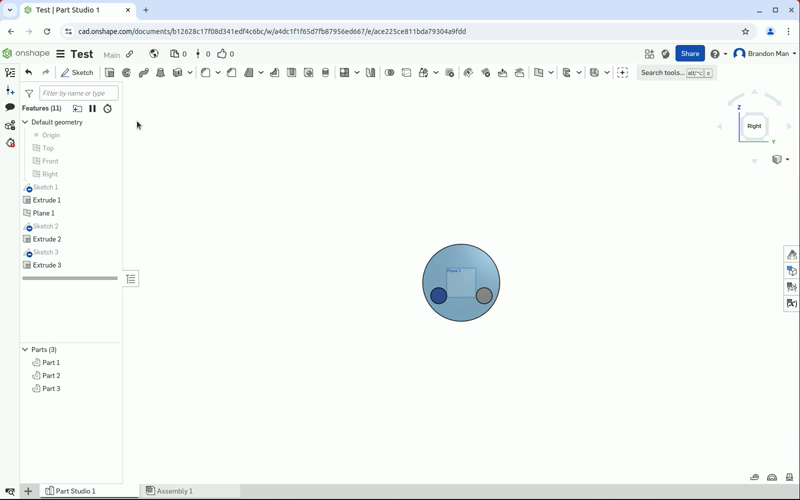
key(shift+h)
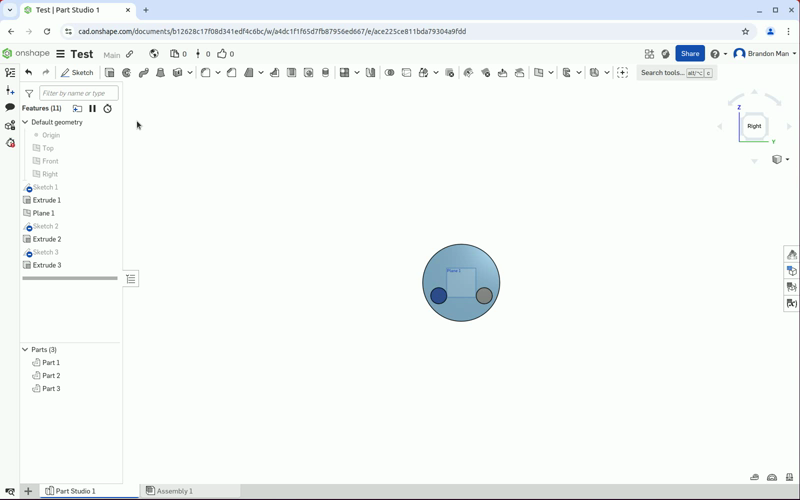
mouse_move(73, 189)
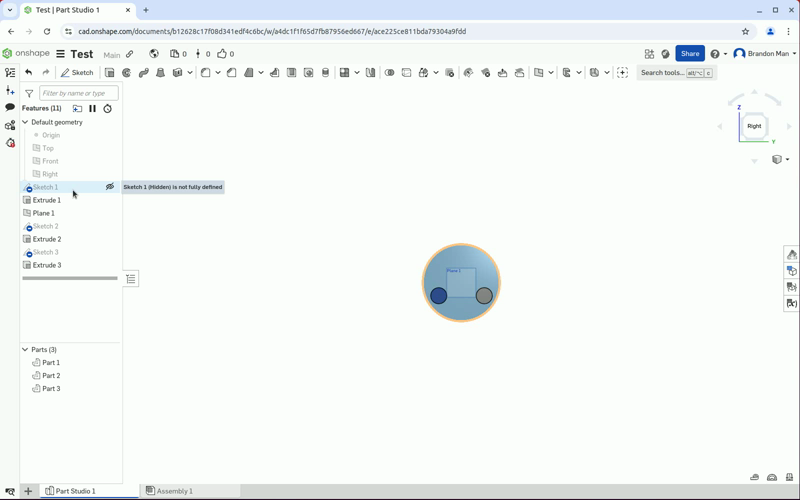
click(73, 189)
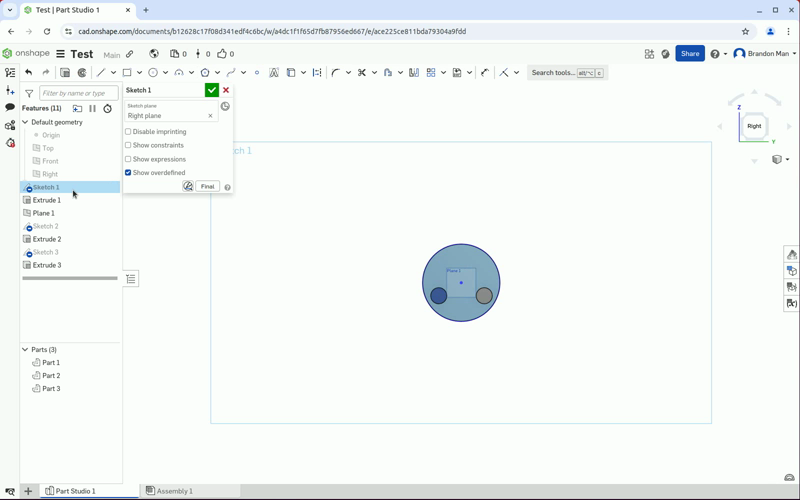
mouse_move(229, 92)
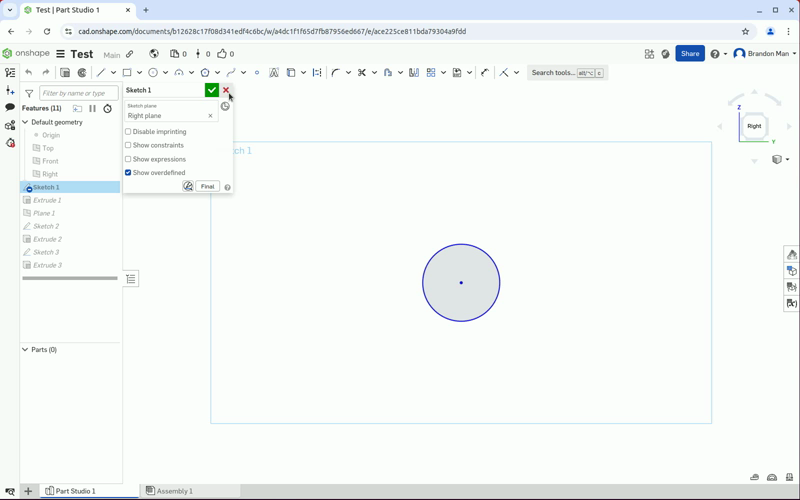
click(229, 92)
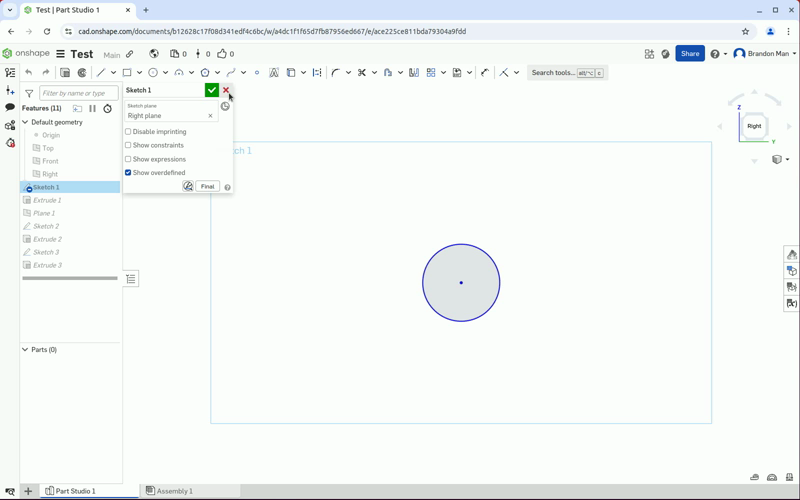
key(shift+s)
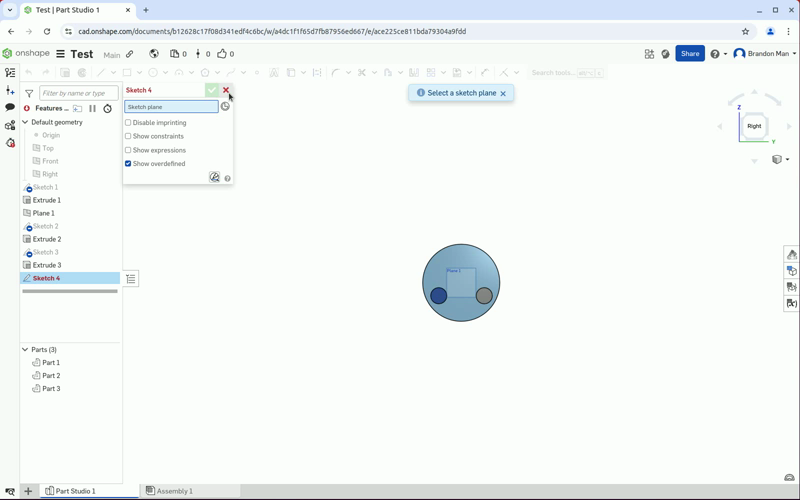
mouse_move(73, 215)
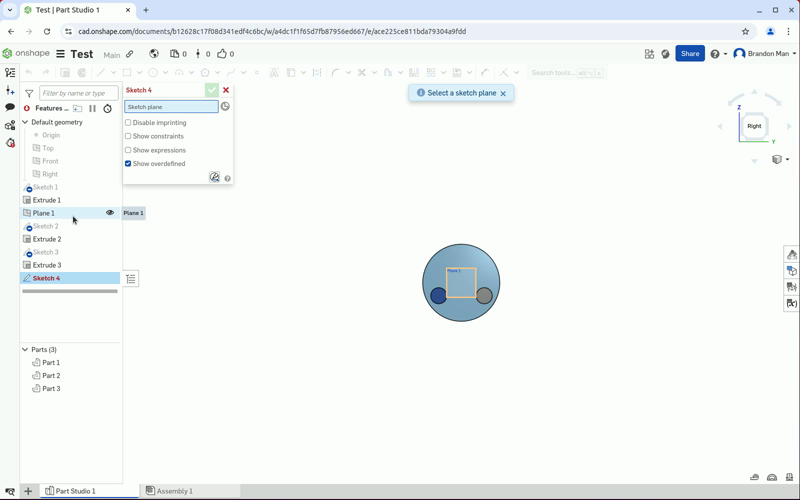
click(73, 215)
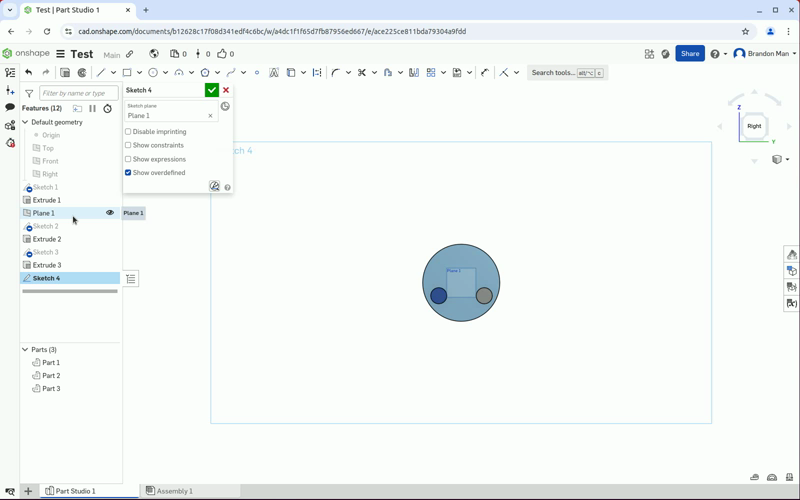
mouse_move(73, 352)
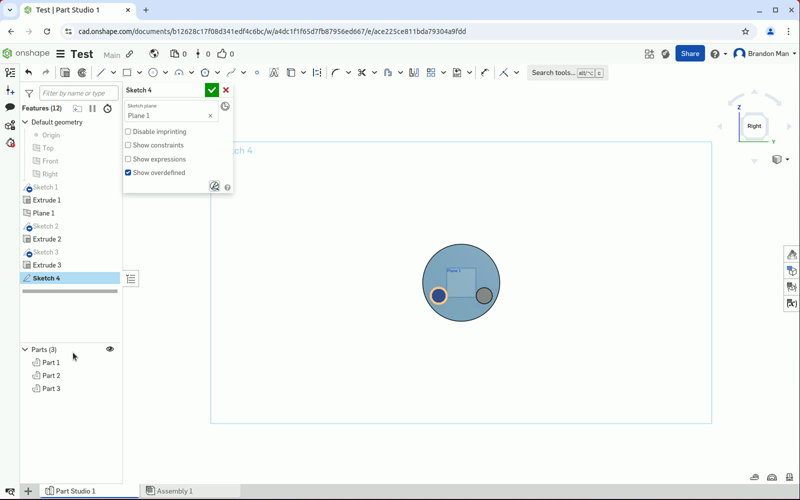
key(y)
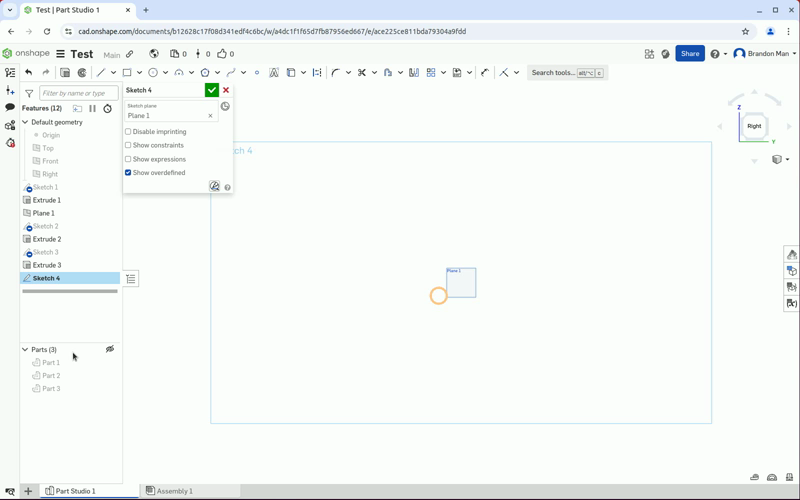
key(l)
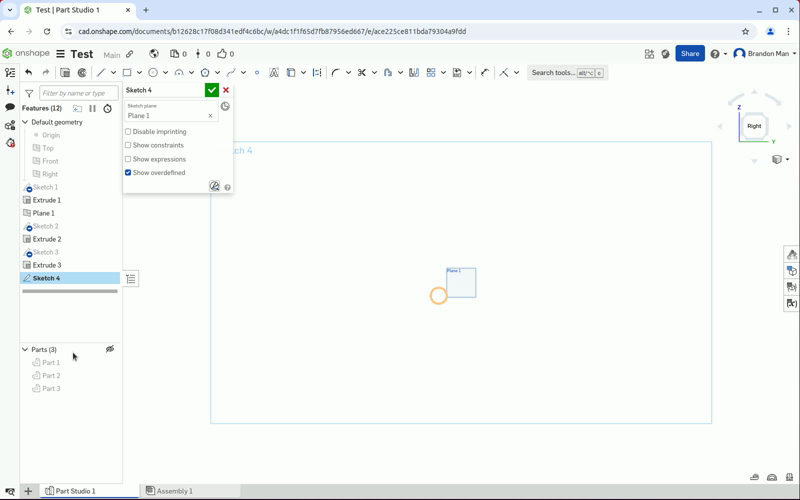
key_down(shift)
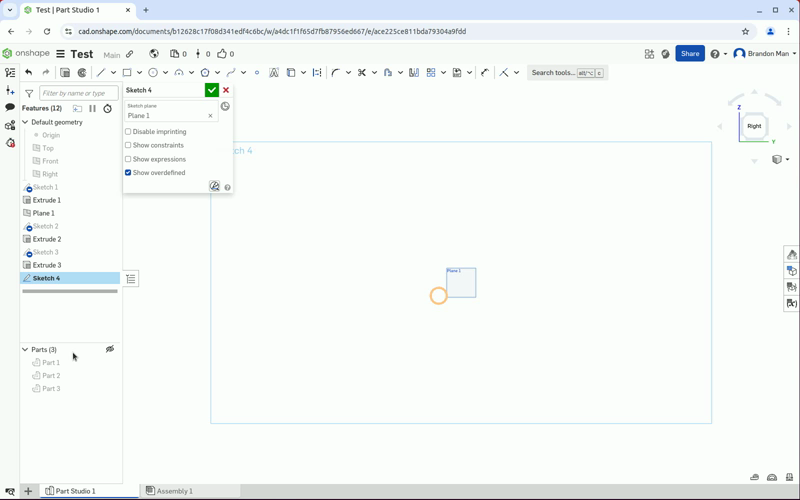
mouse_move(460, 264)
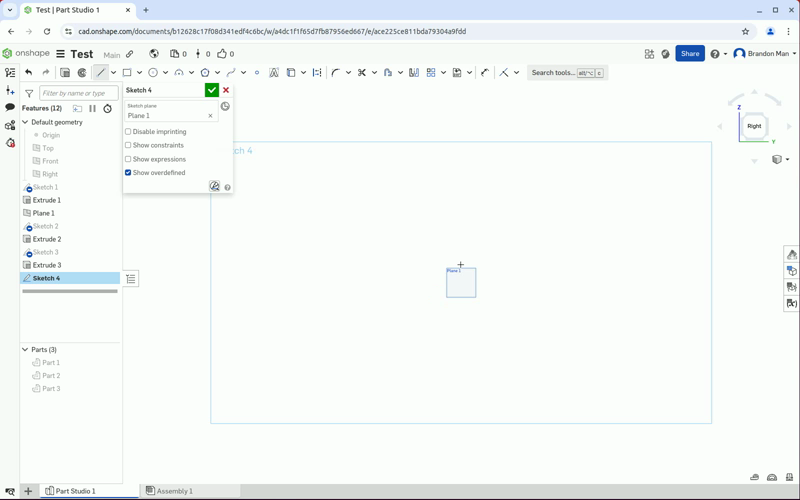
click(460, 264)
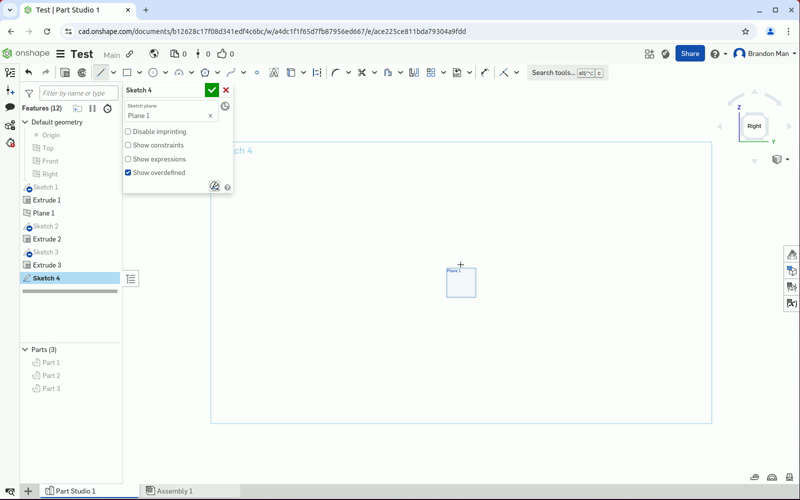
key_up(shift)
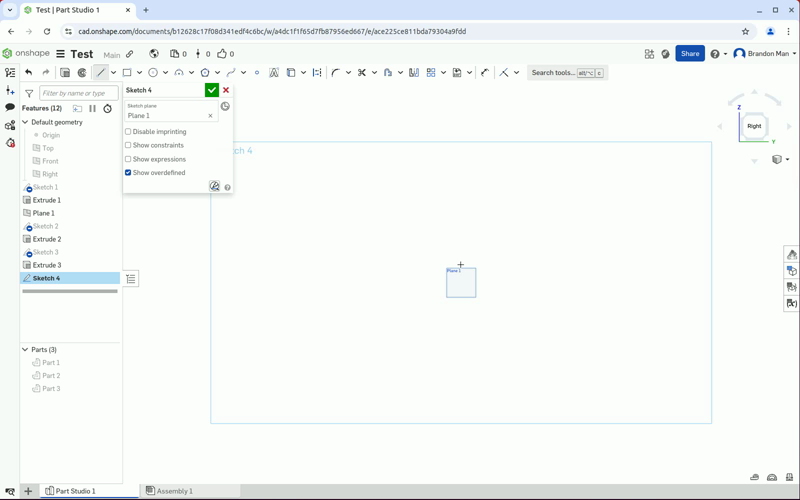
key_down(shift)
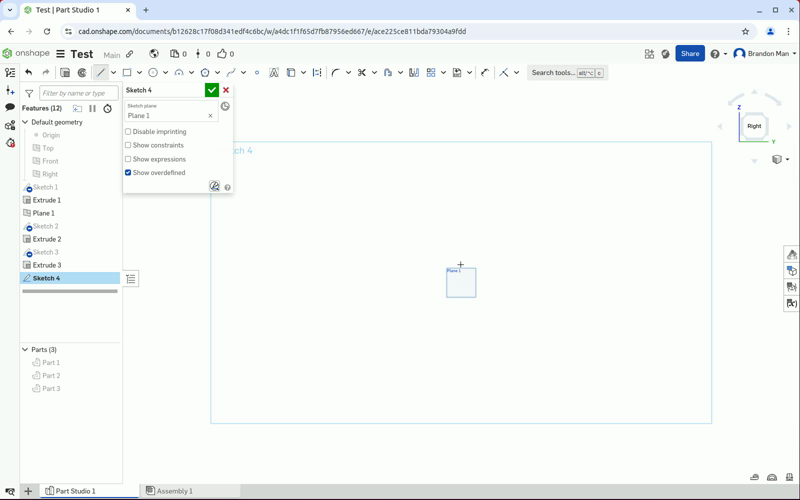
mouse_move(490, 264)
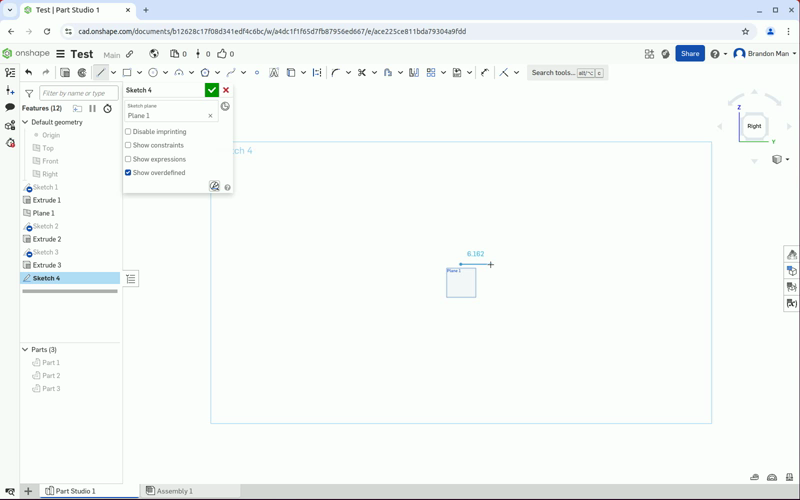
mouse_move(460, 255)
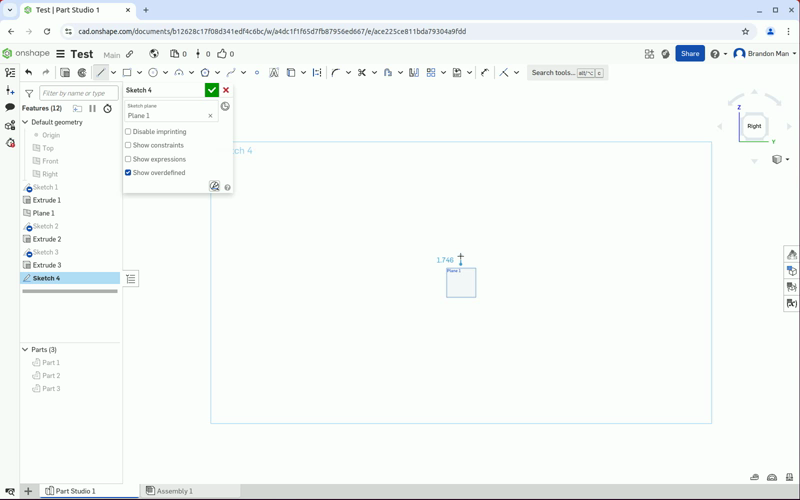
click(460, 255)
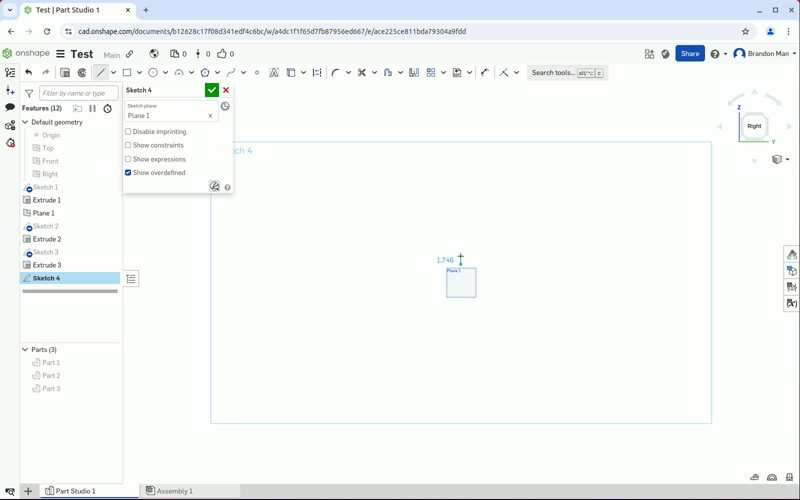
key_up(shift)
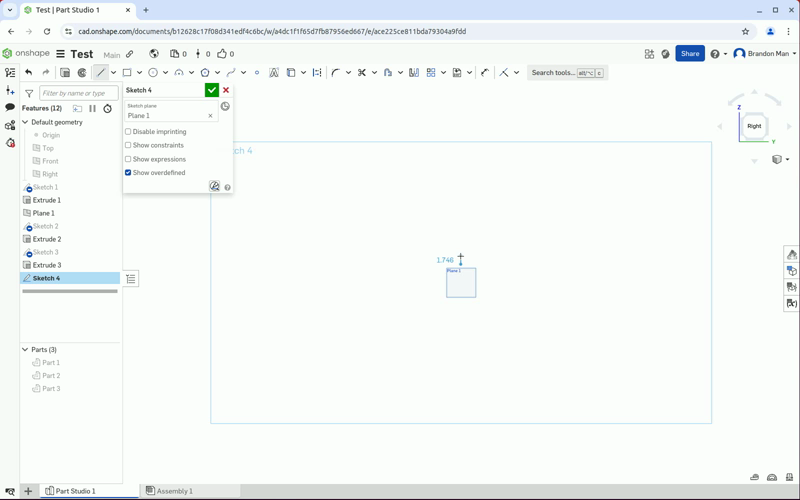
key_down(shift)
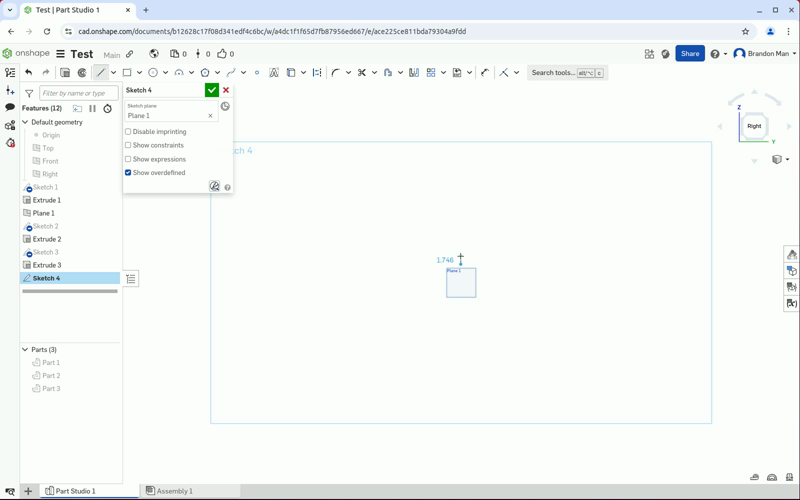
mouse_move(490, 255)
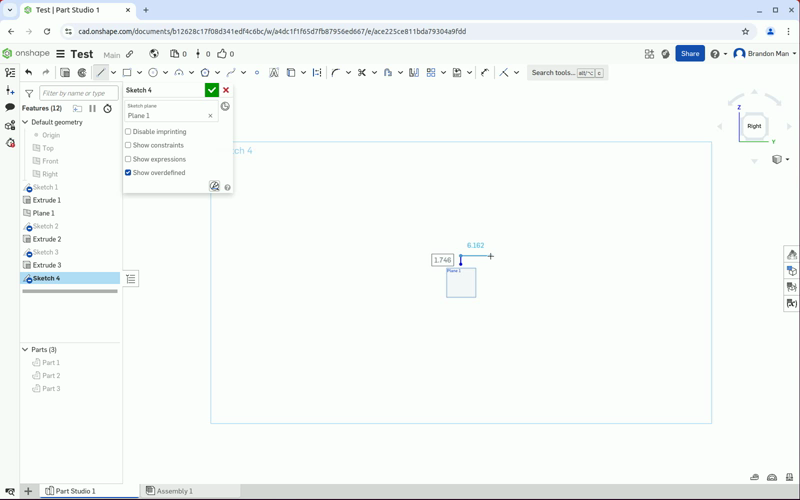
mouse_move(468, 255)
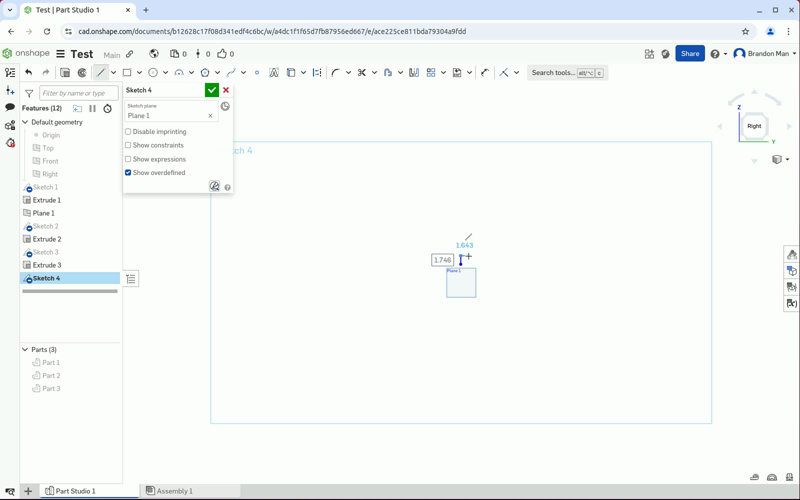
click(468, 255)
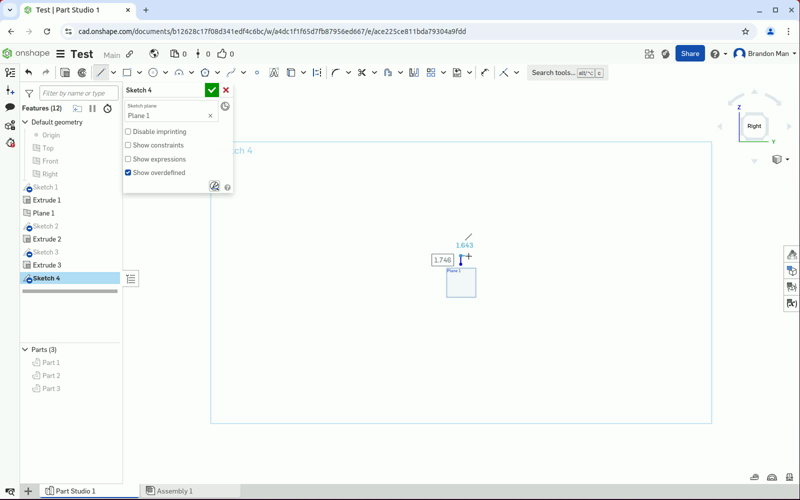
key_up(shift)
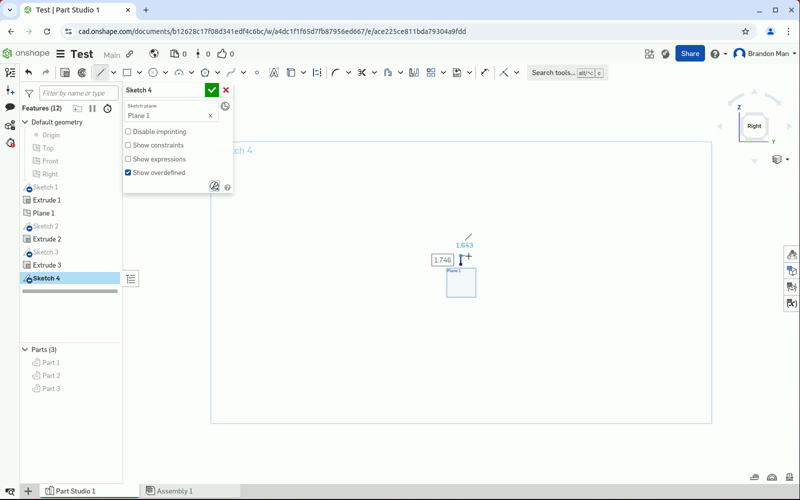
key(esc)
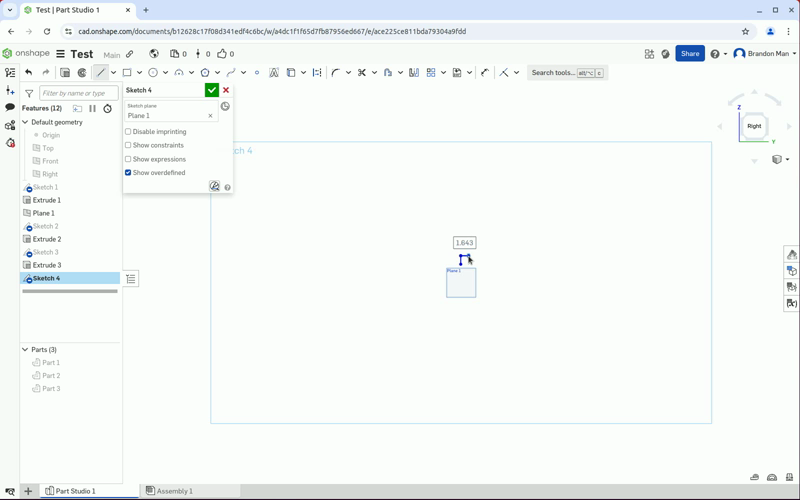
key(a)
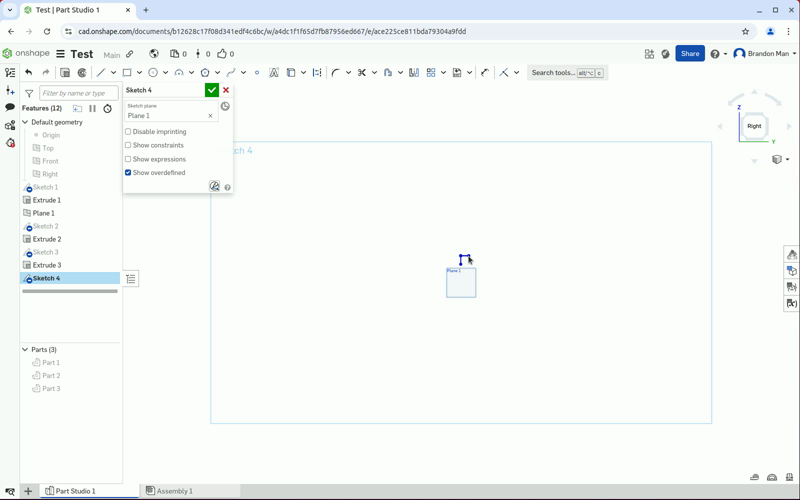
mouse_move(468, 255)
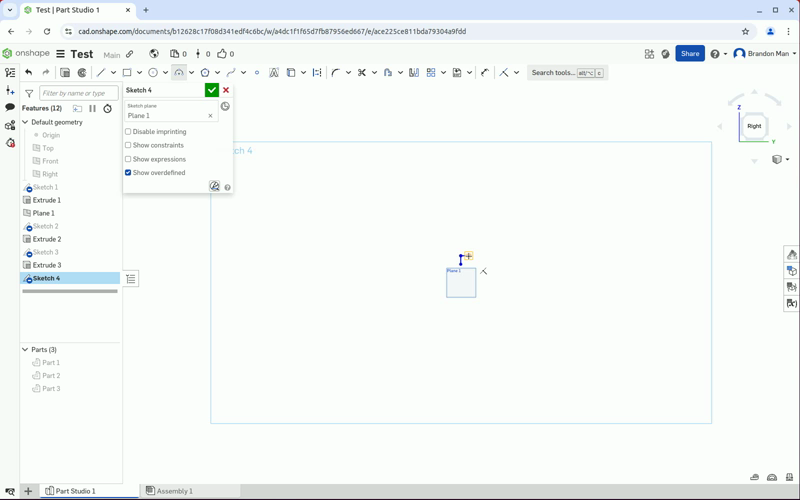
click(468, 255)
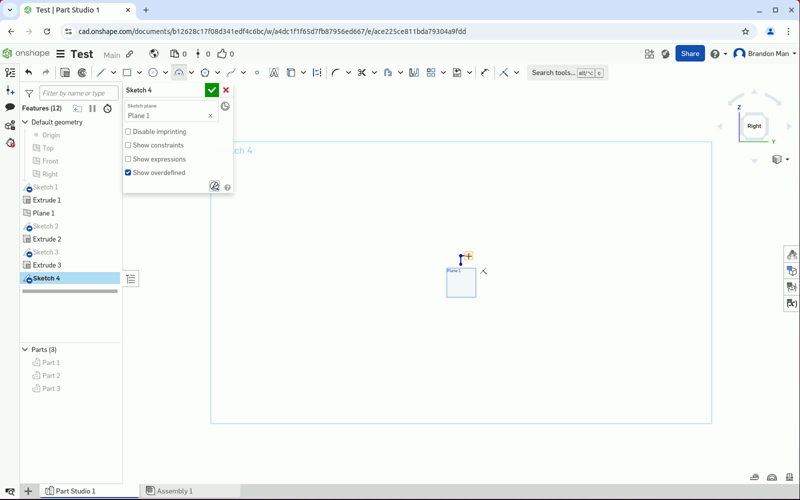
mouse_move(460, 264)
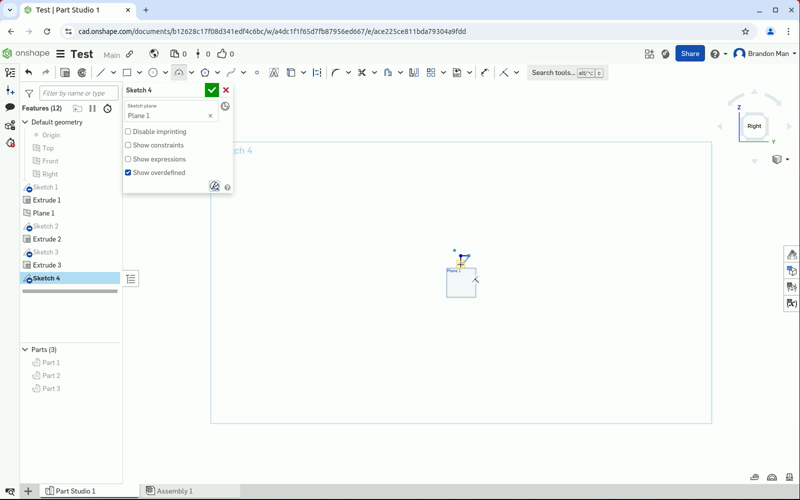
click(460, 264)
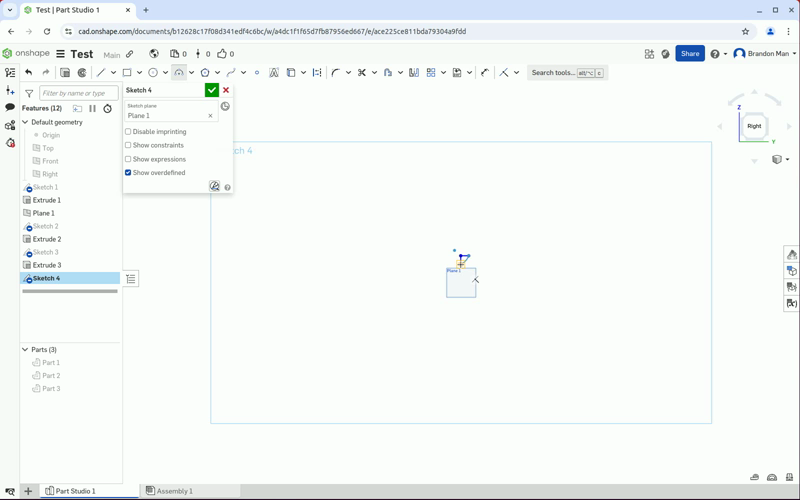
key_down(shift)
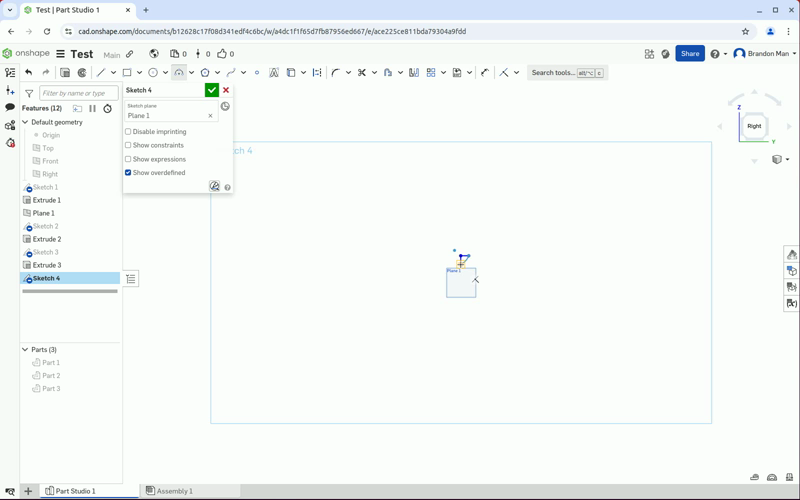
mouse_move(455, 250)
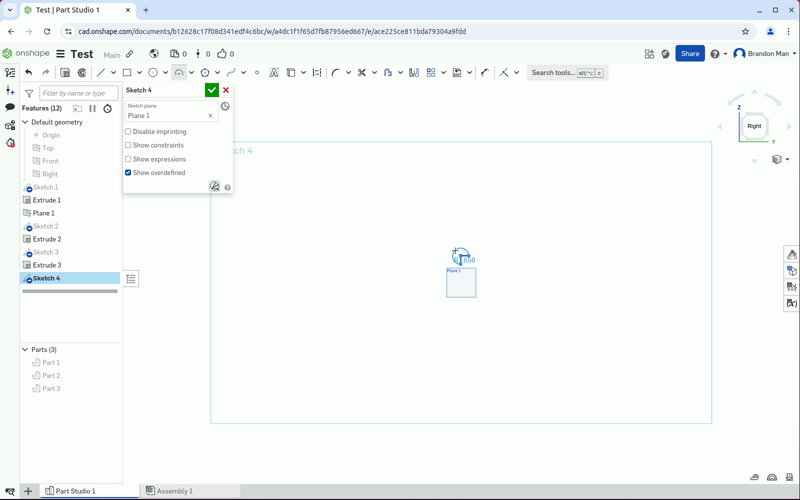
click(455, 250)
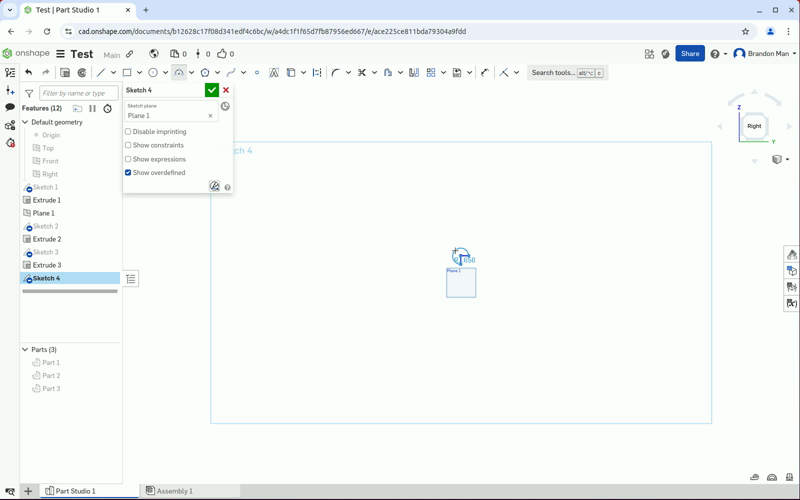
key_up(shift)
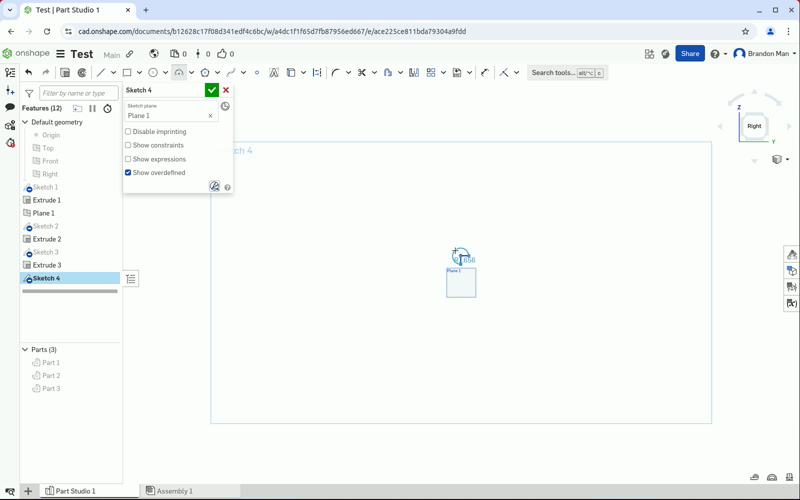
key(esc)
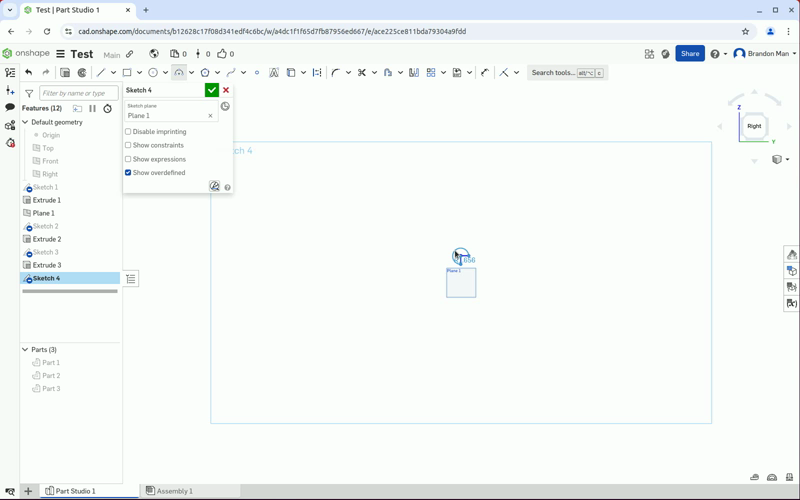
mouse_move(458, 262)
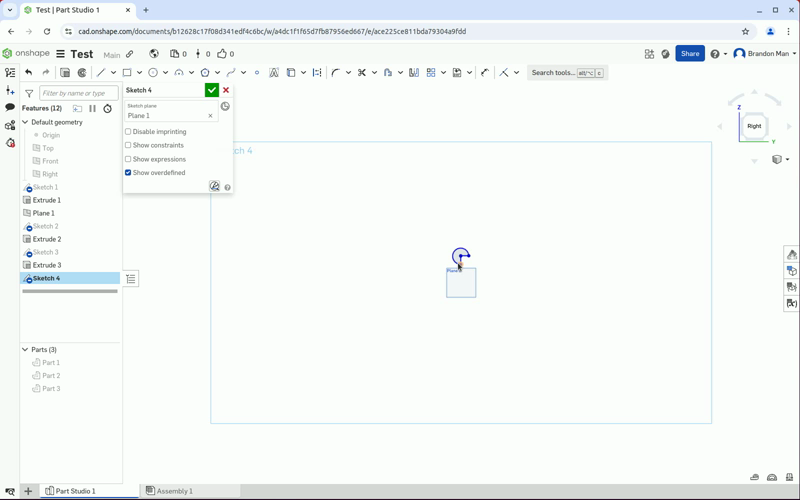
scroll(6)
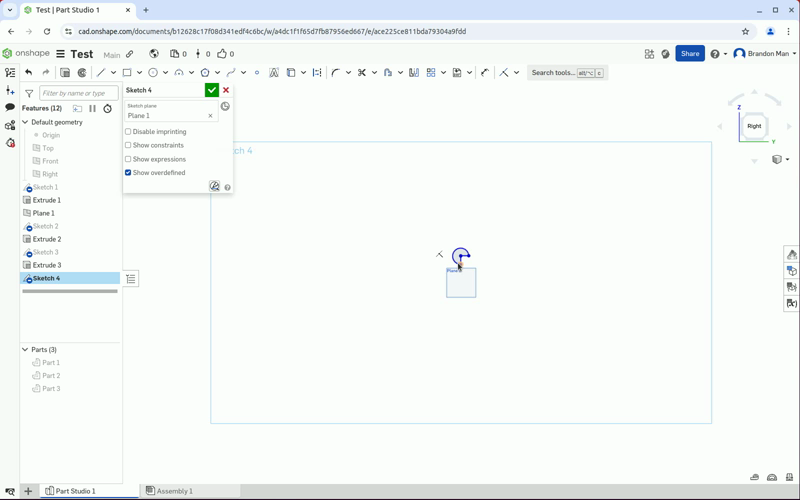
scroll(6)
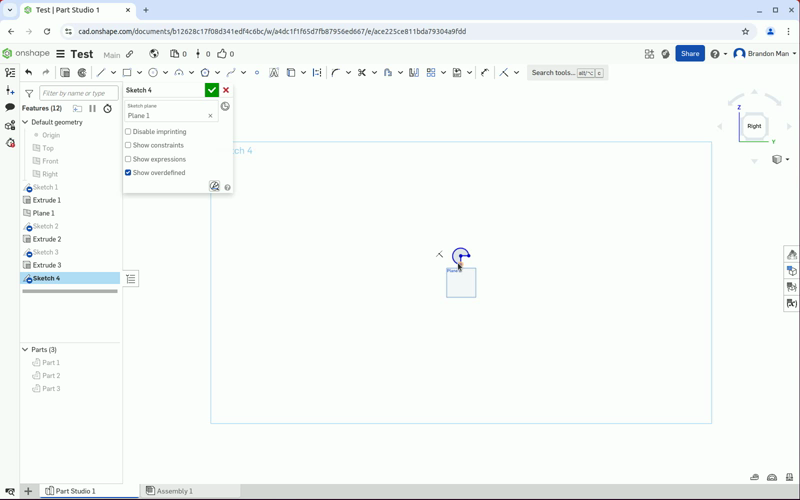
scroll(6)
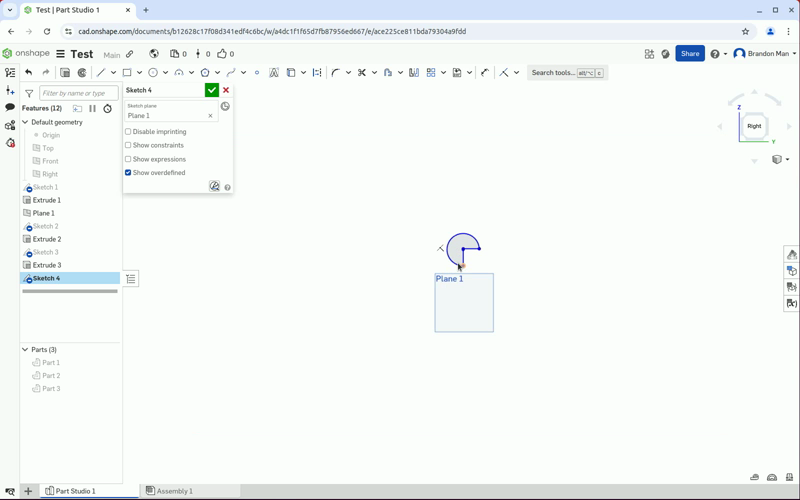
scroll(6)
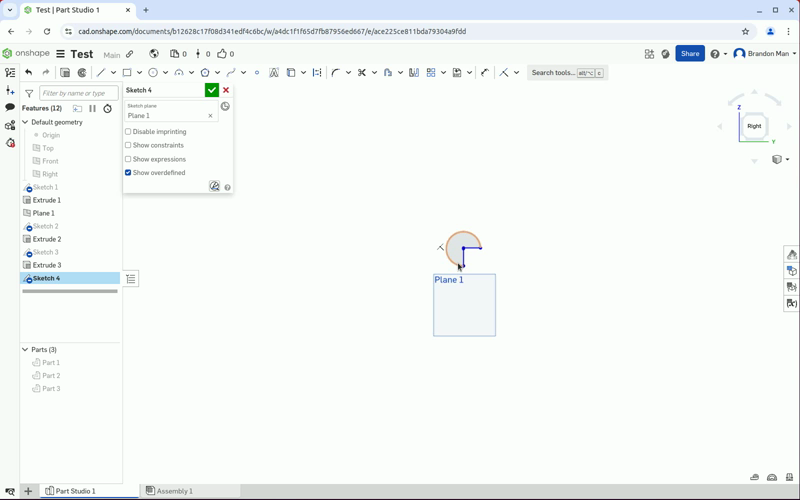
scroll(6)
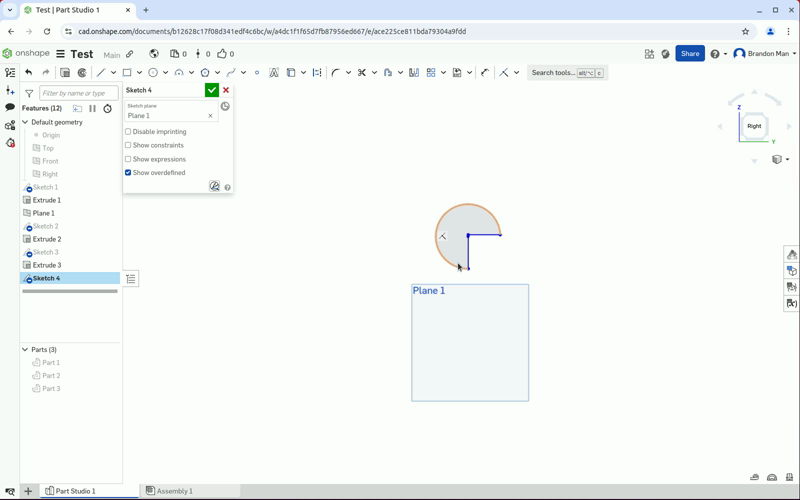
scroll(6)
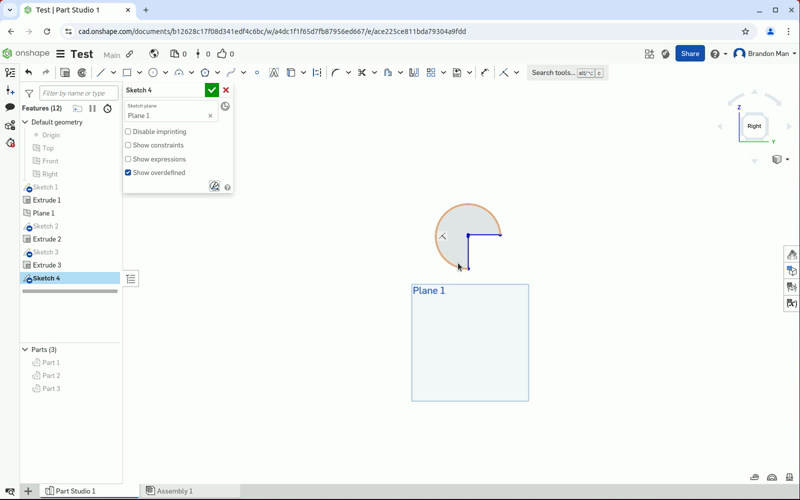
scroll(6)
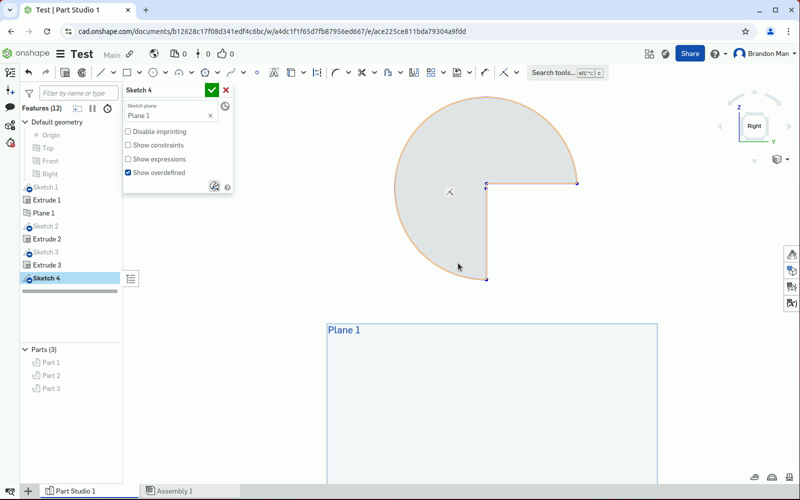
click(458, 262)
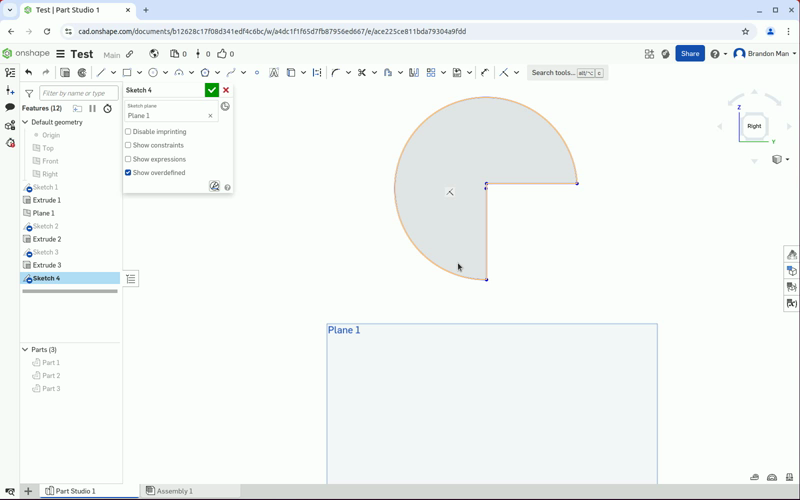
scroll(-6)
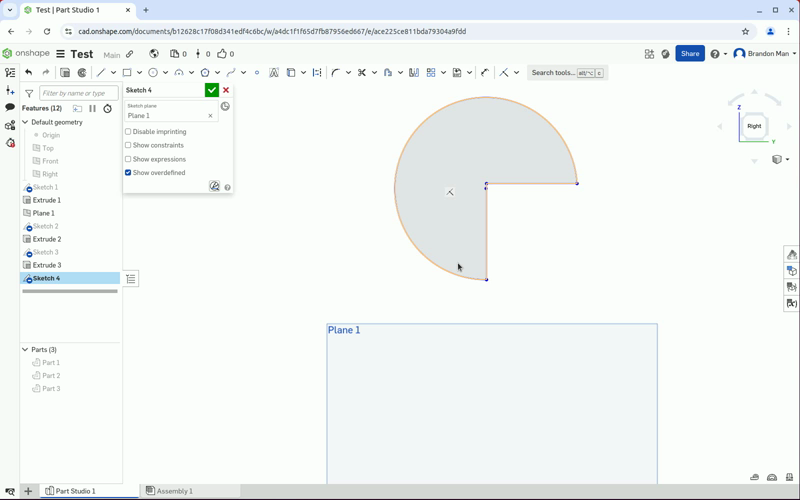
scroll(-6)
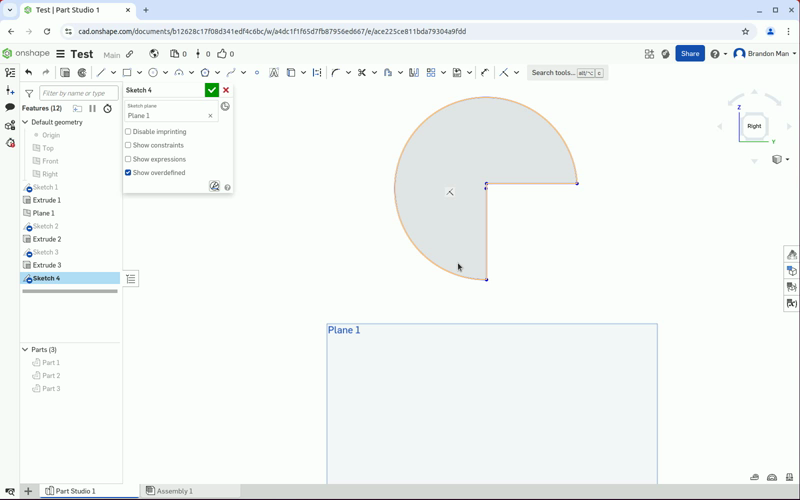
scroll(-6)
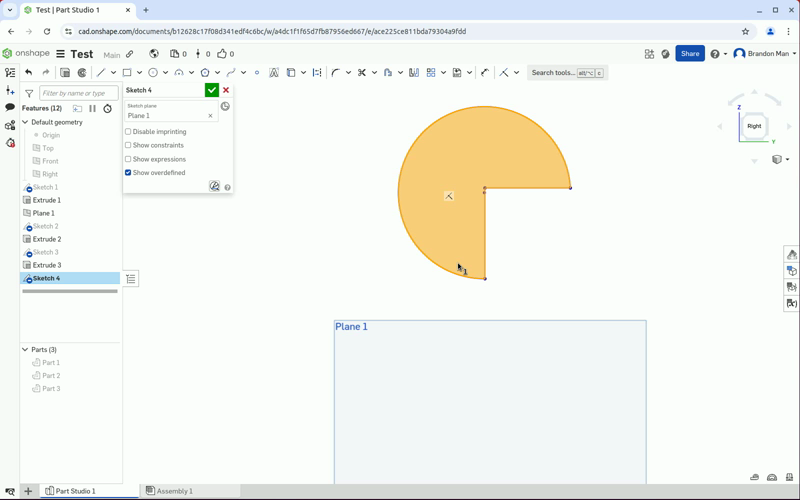
scroll(-6)
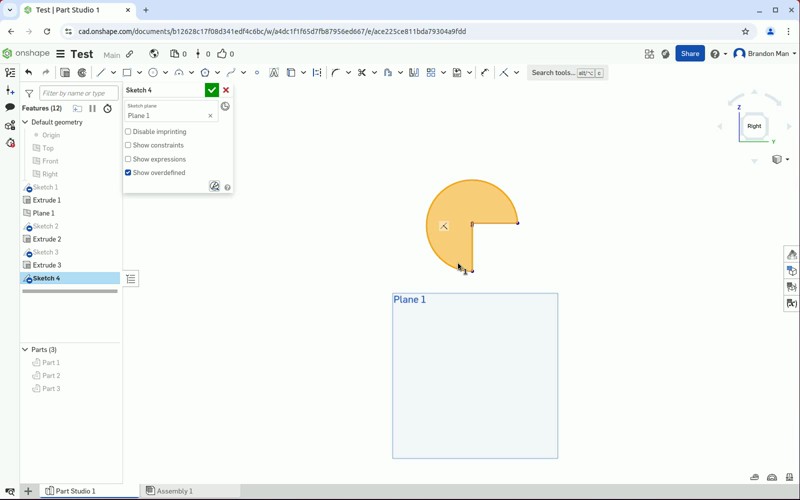
scroll(-6)
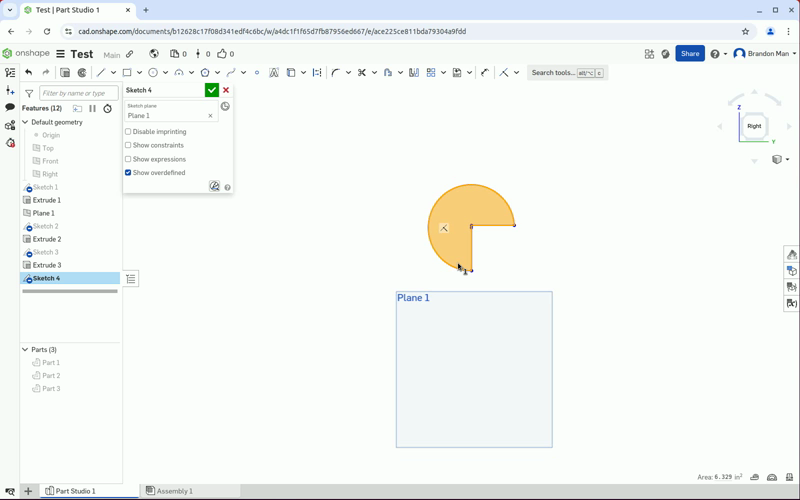
scroll(-6)
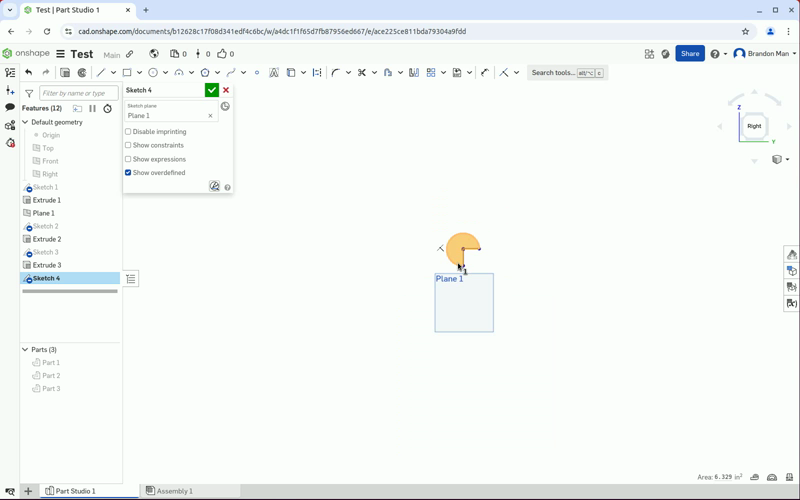
scroll(-6)
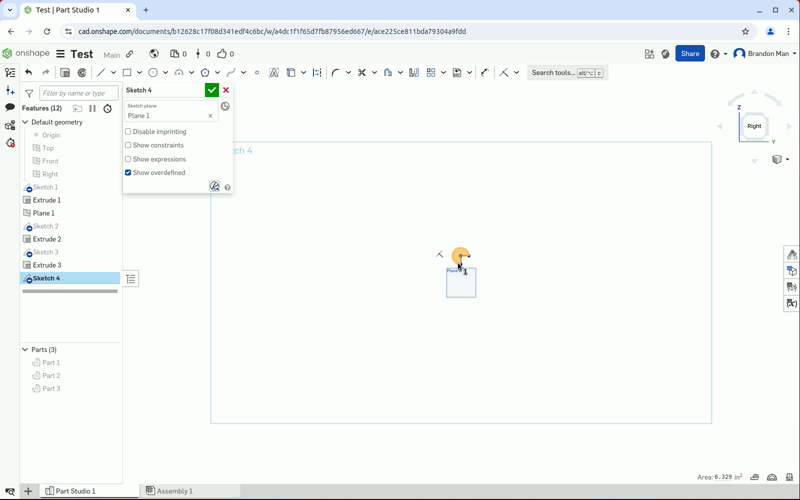
mouse_move(73, 352)
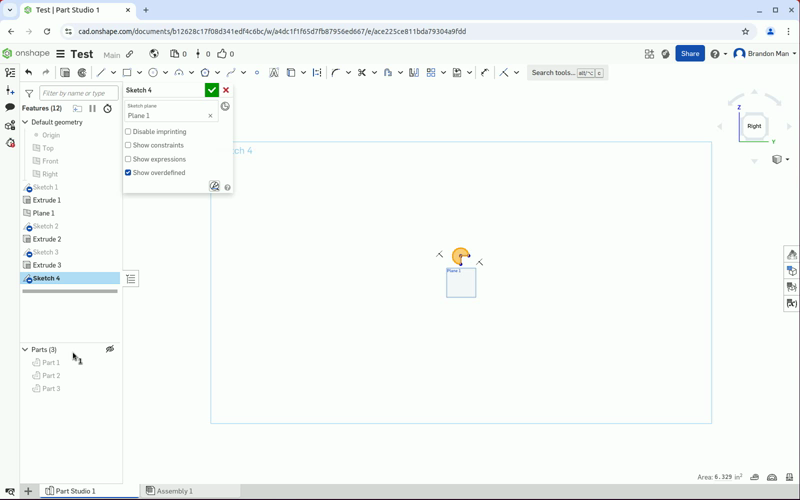
key(shift+y)
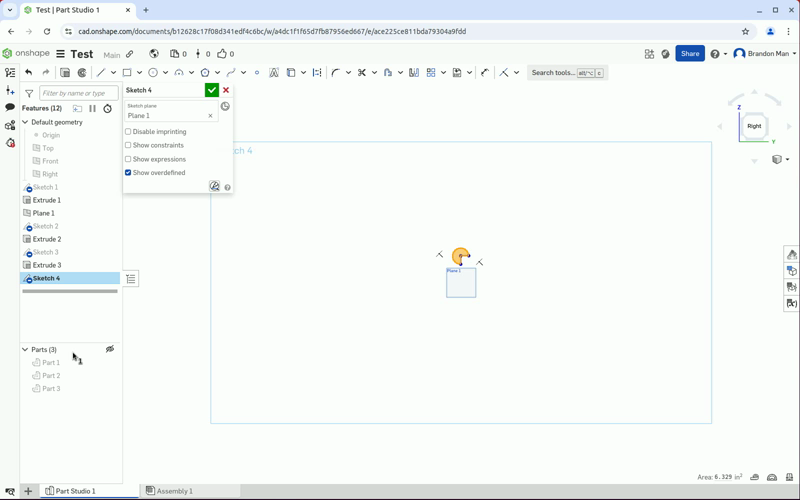
key(shift+e)
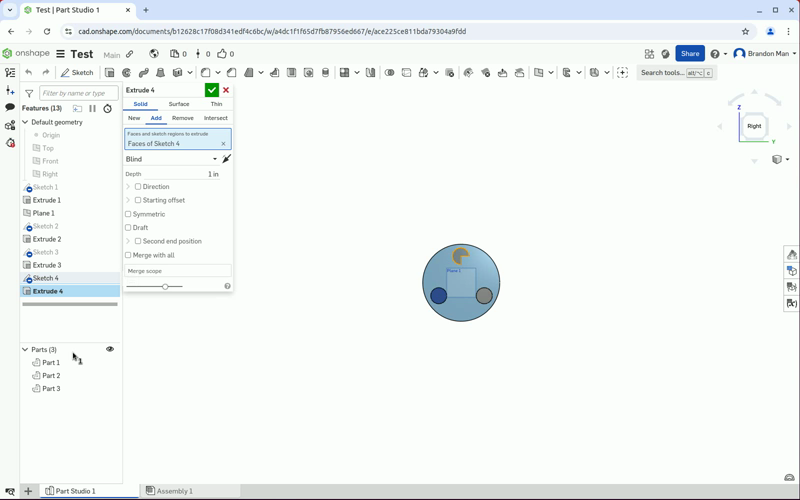
mouse_move(143, 106)
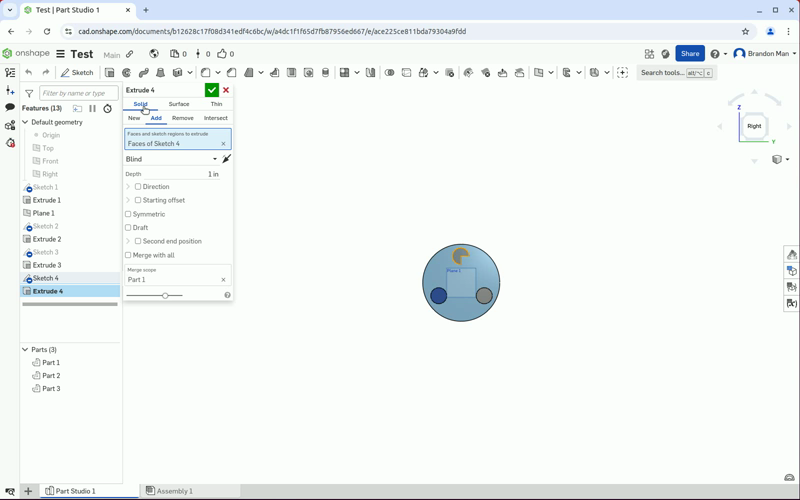
click(143, 106)
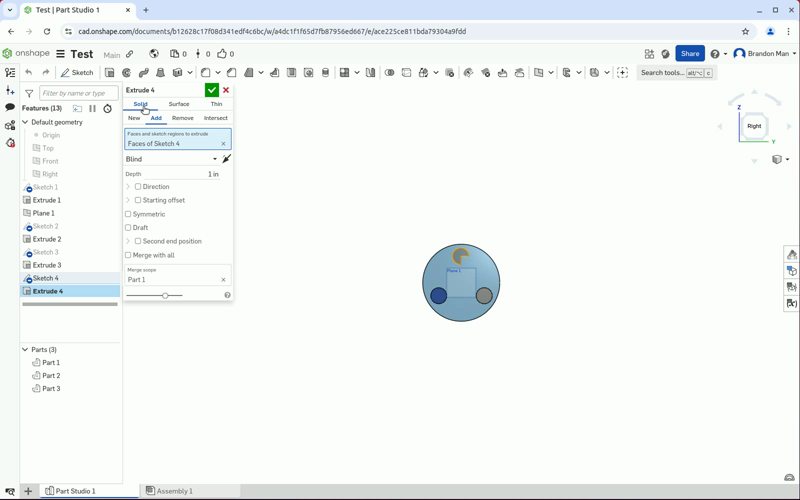
mouse_move(137, 120)
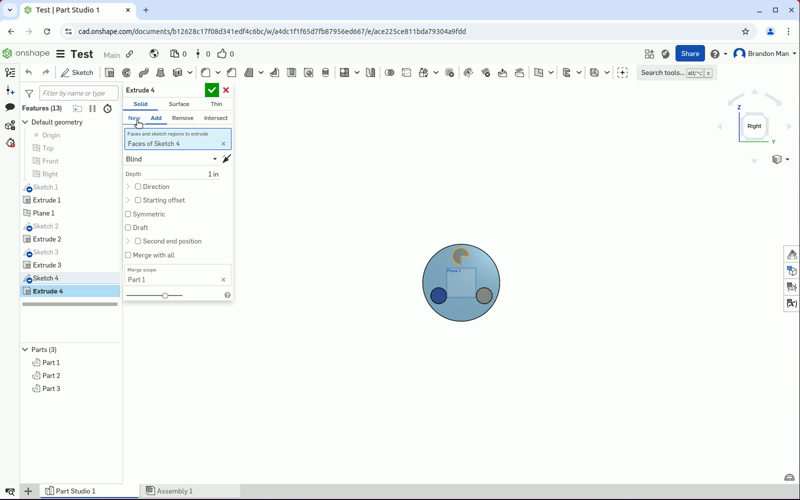
click(137, 120)
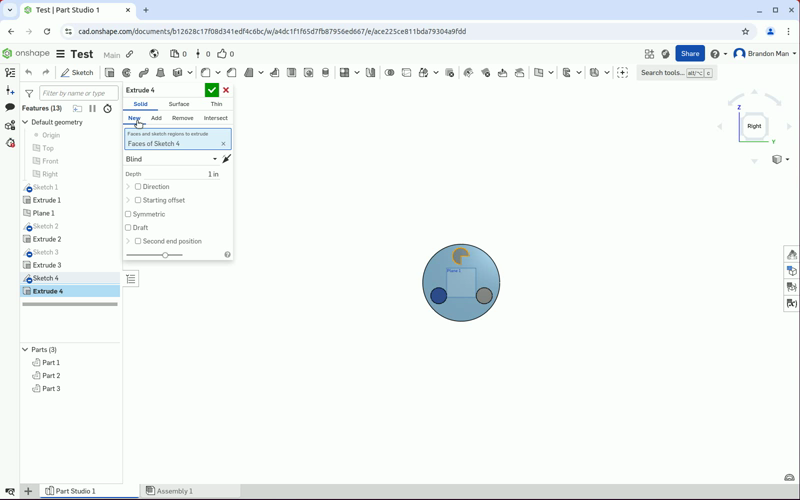
key(tab, 4)
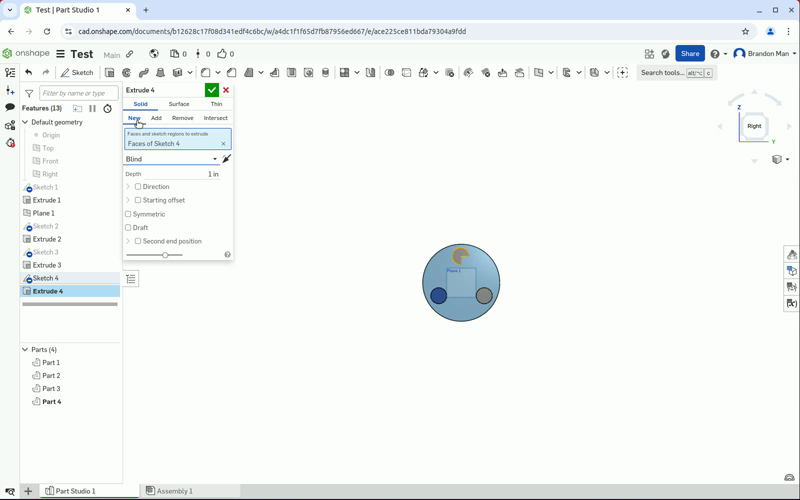
text(11.554)
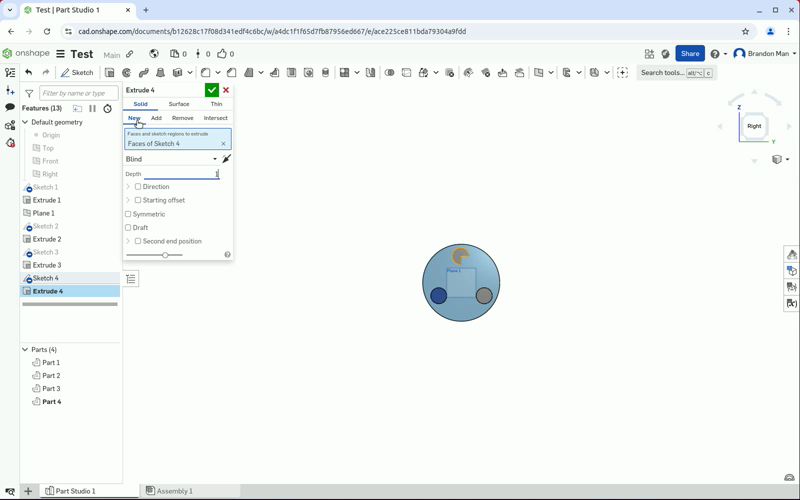
key(enter)
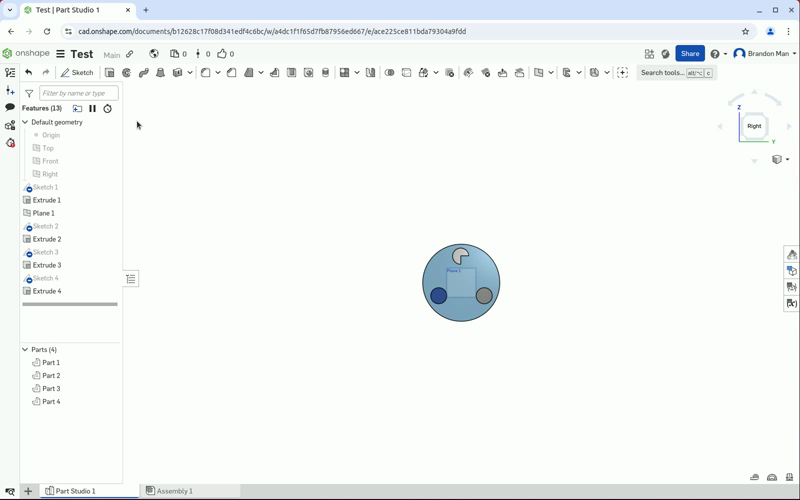
key(shift+h)
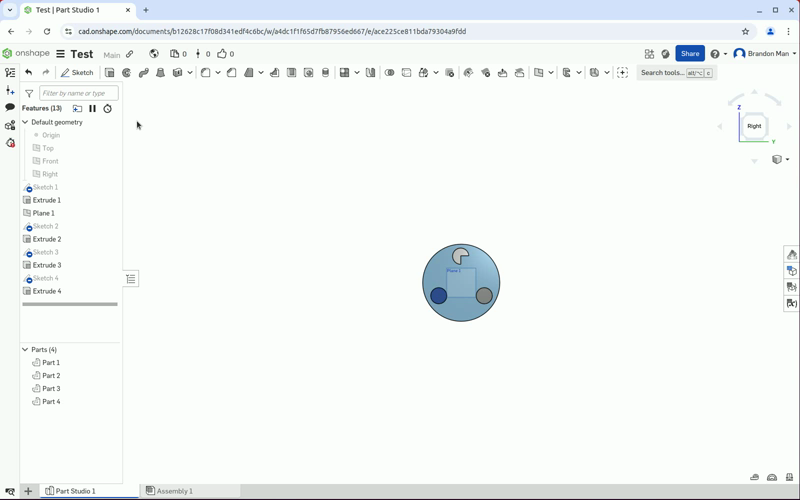
key(shift+h)
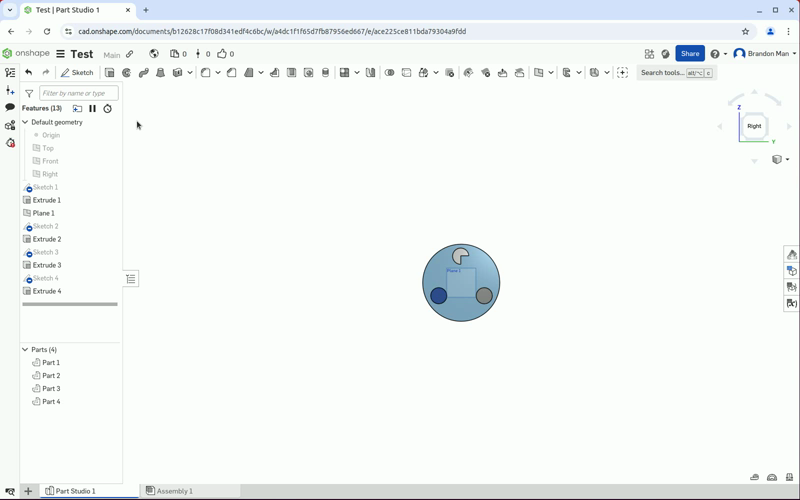
mouse_move(73, 189)
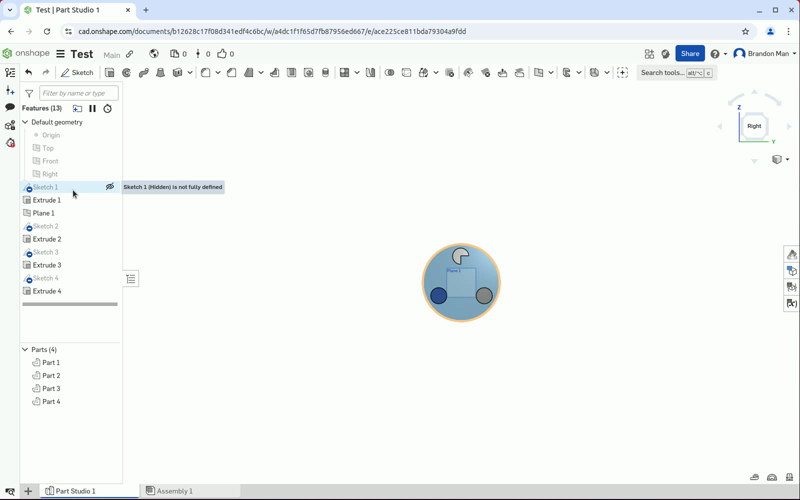
click(73, 189)
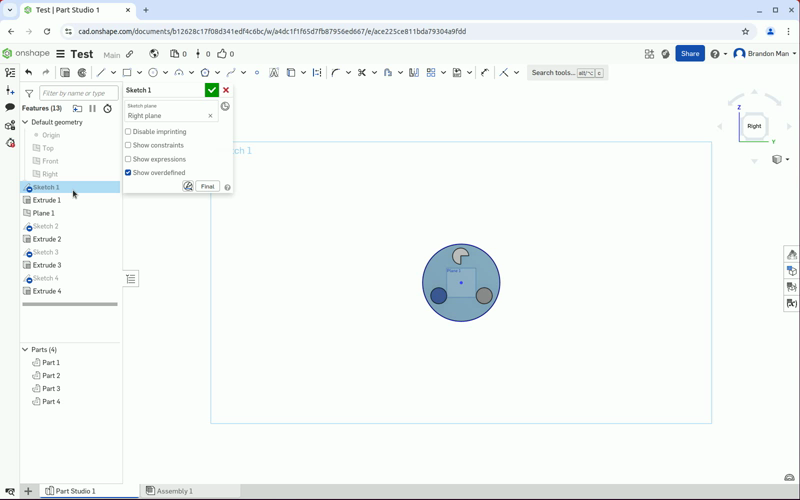
mouse_move(229, 92)
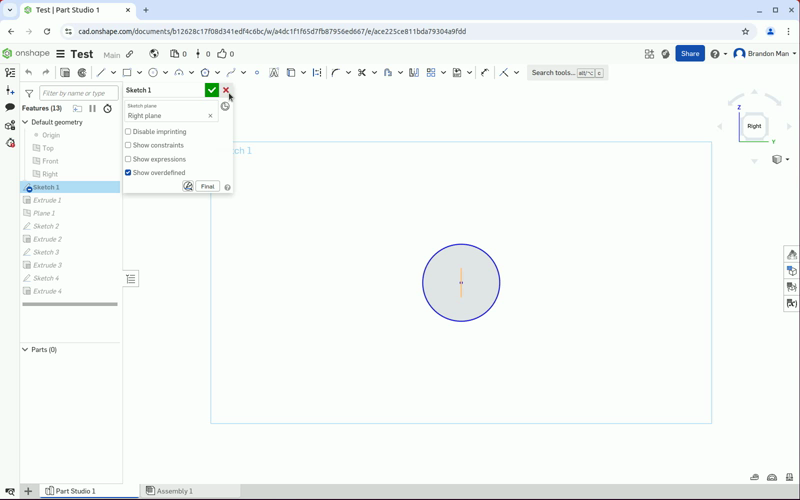
click(229, 92)
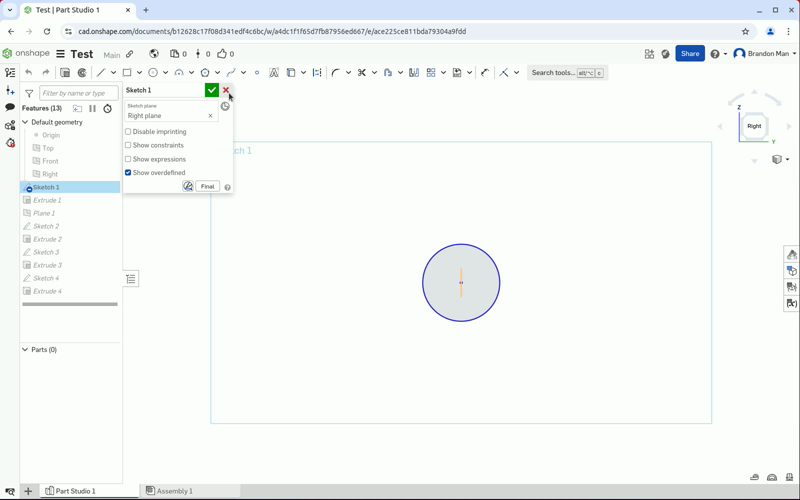
key(shift+s)
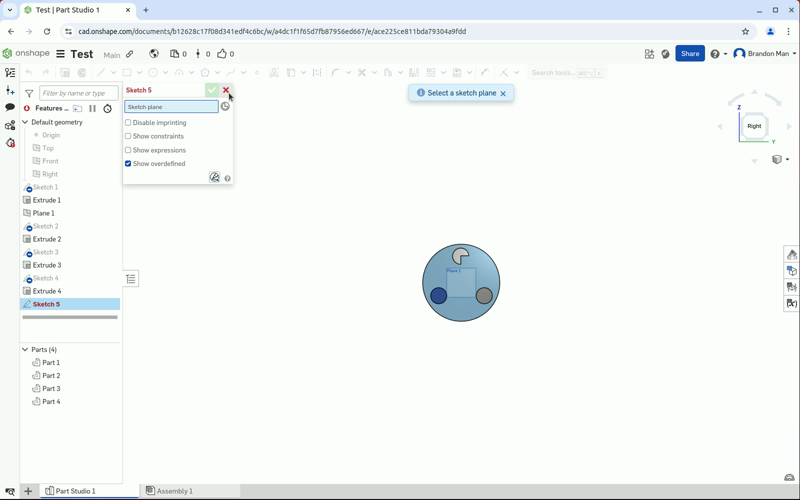
mouse_move(73, 215)
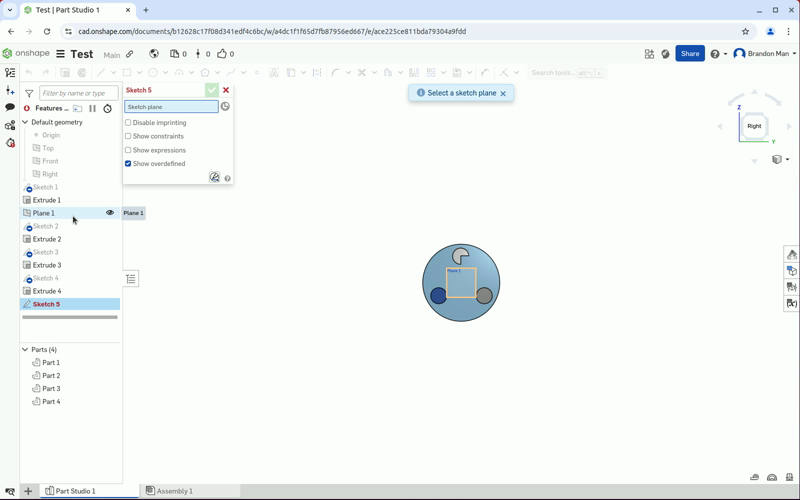
click(73, 215)
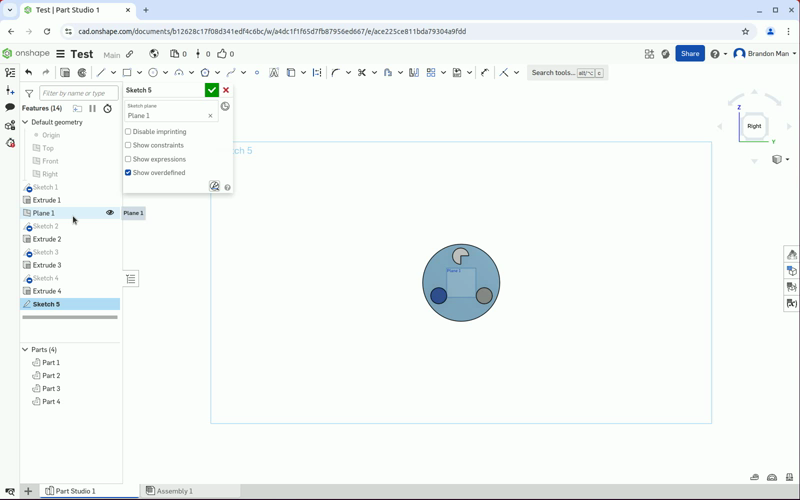
mouse_move(73, 352)
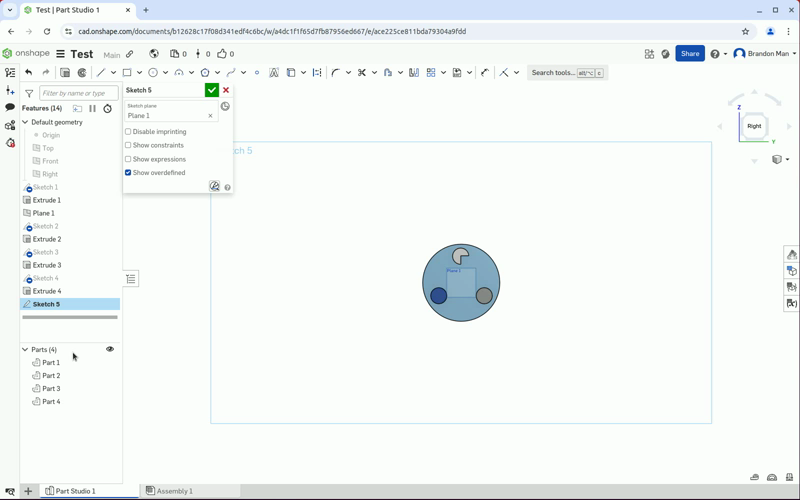
key(y)
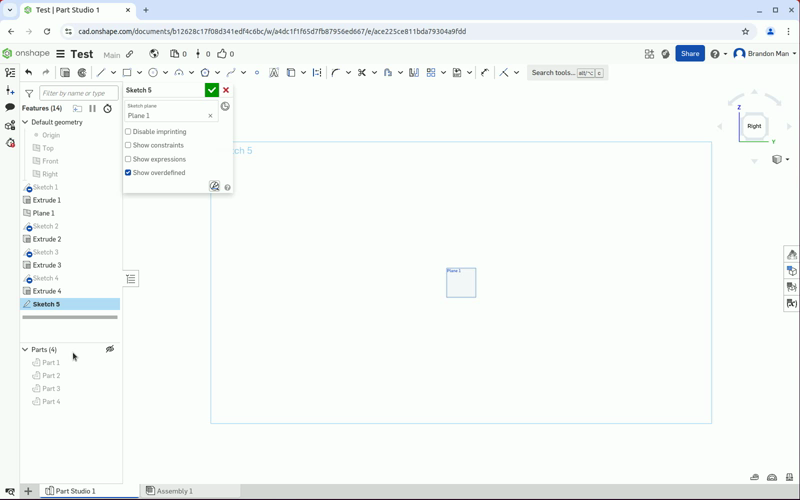
key(a)
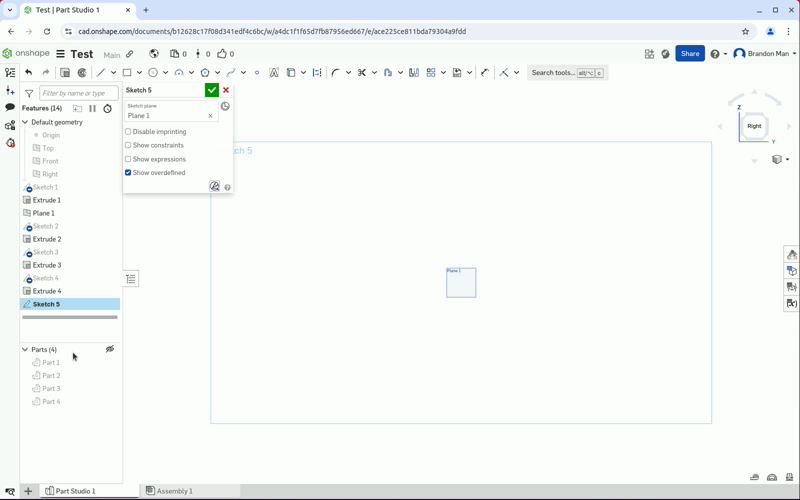
key_down(shift)
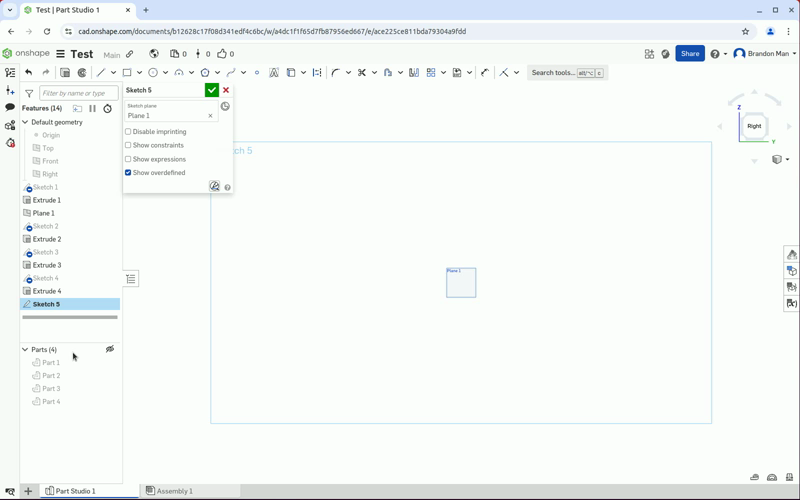
mouse_move(460, 264)
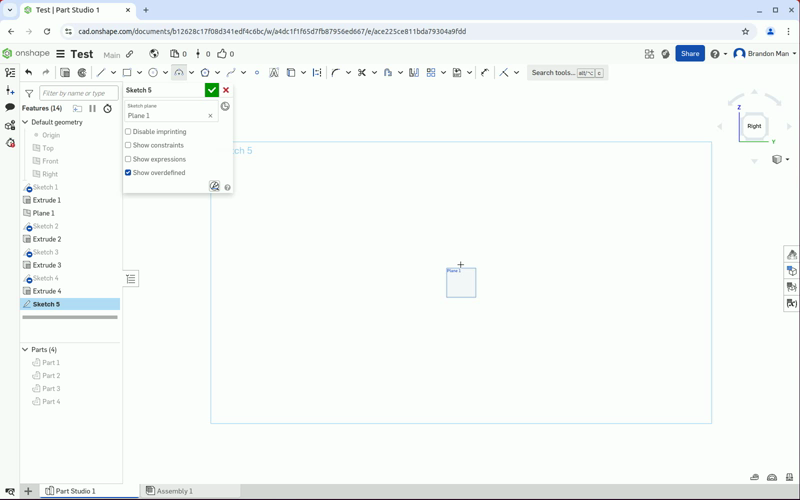
click(460, 264)
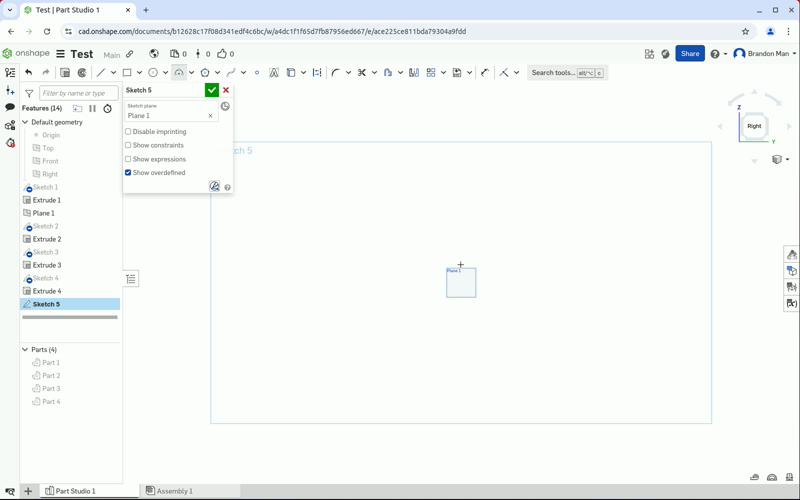
key_up(shift)
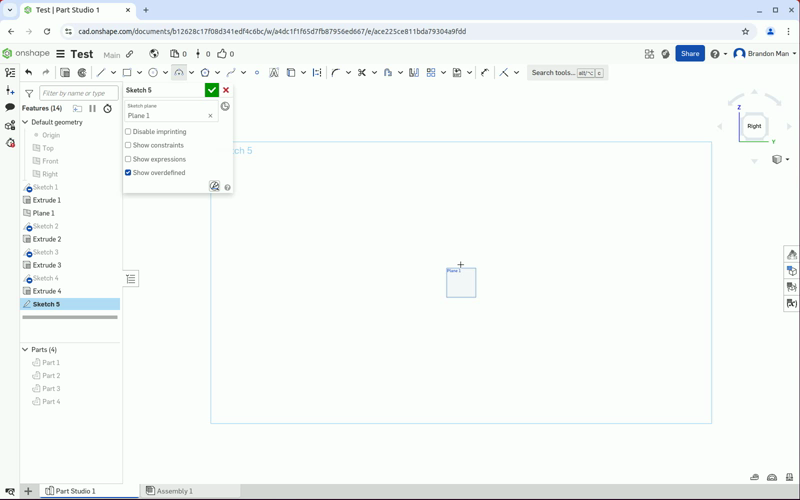
key_down(shift)
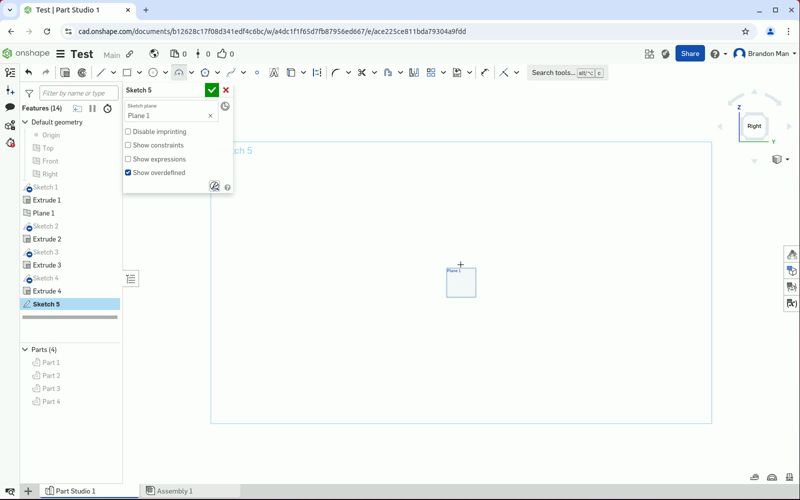
mouse_move(468, 255)
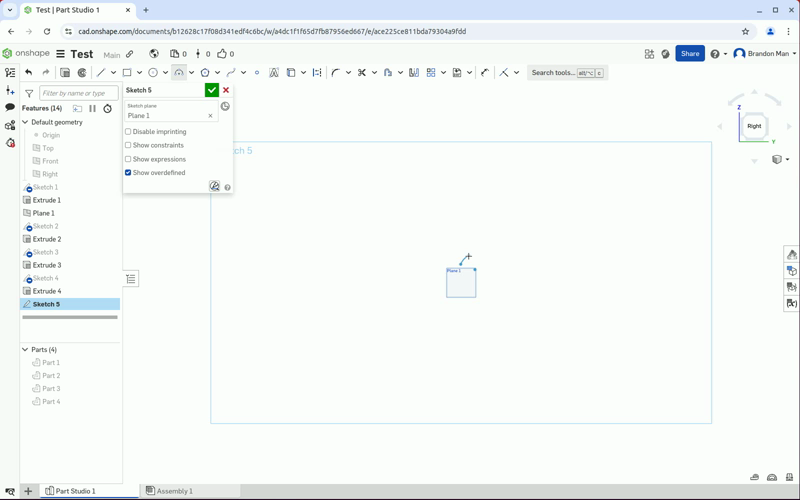
click(468, 255)
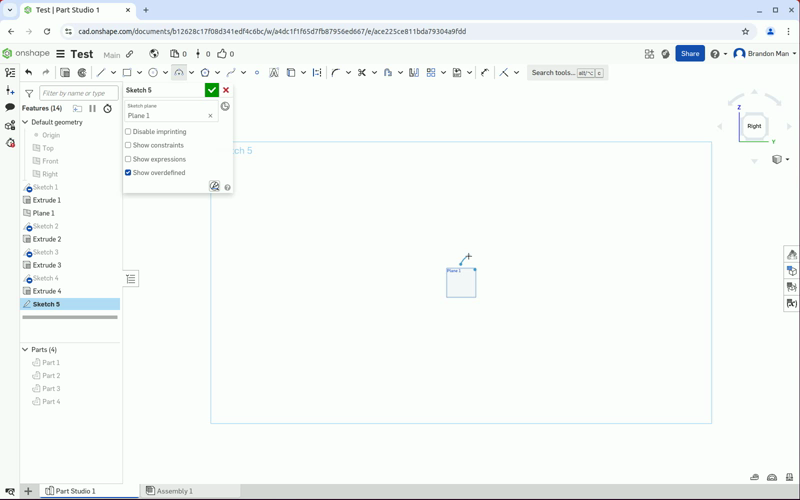
mouse_move(466, 261)
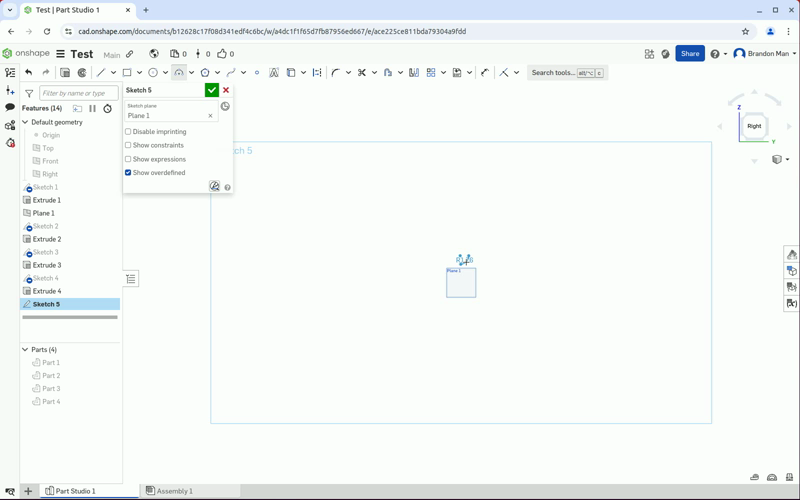
click(466, 261)
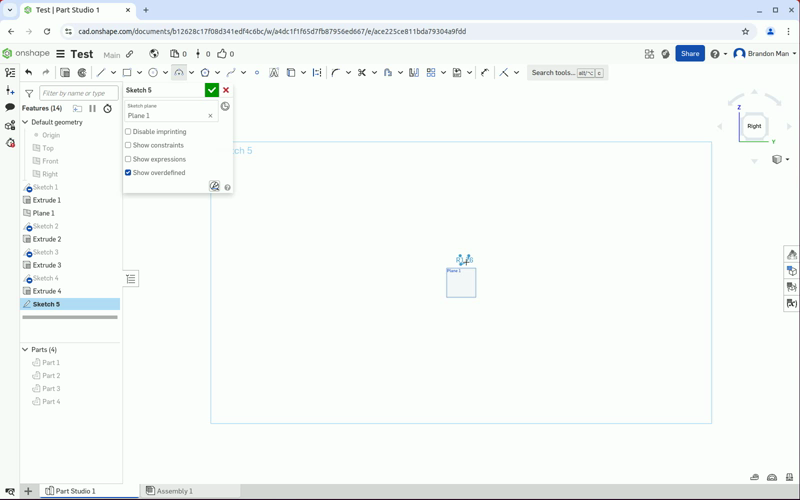
key_up(shift)
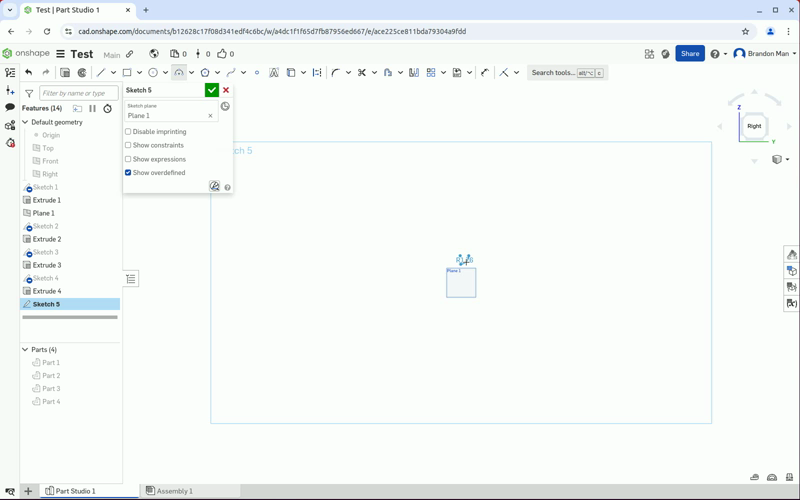
key(esc)
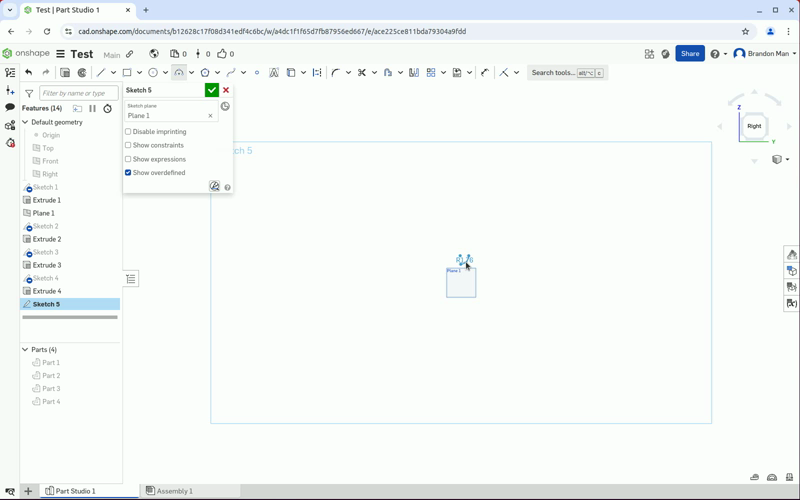
key(l)
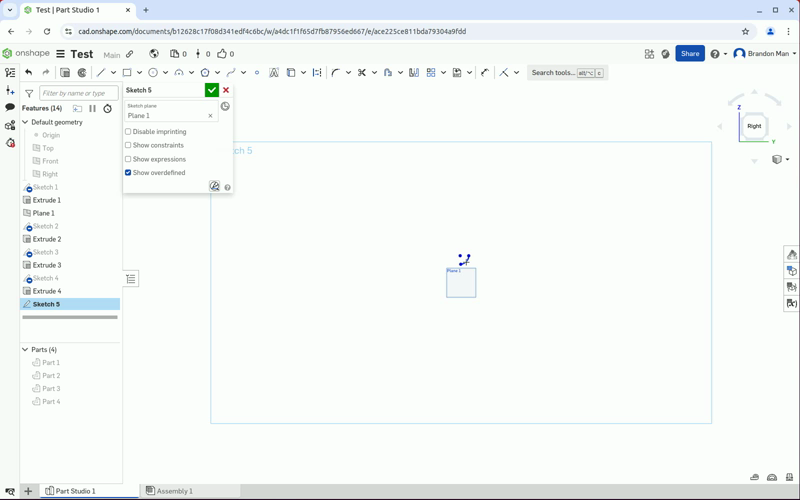
mouse_move(468, 255)
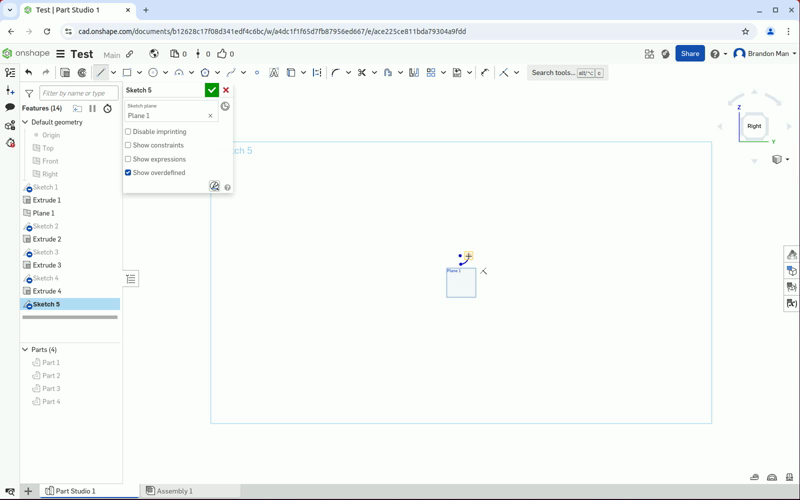
click(468, 255)
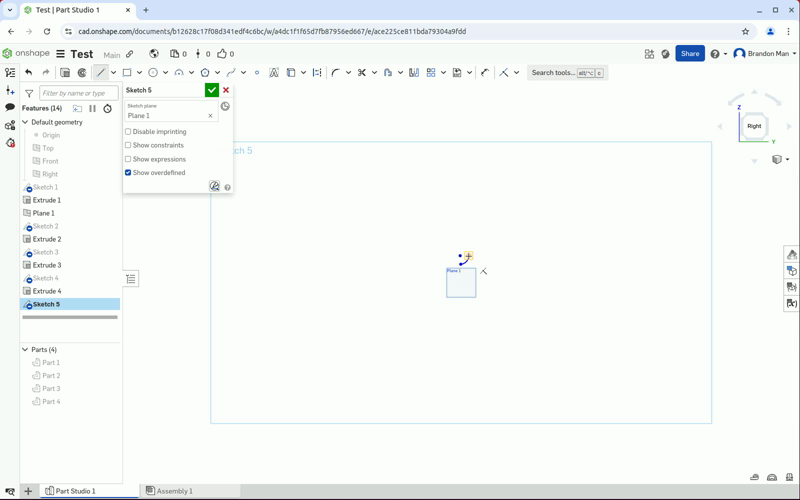
key_down(shift)
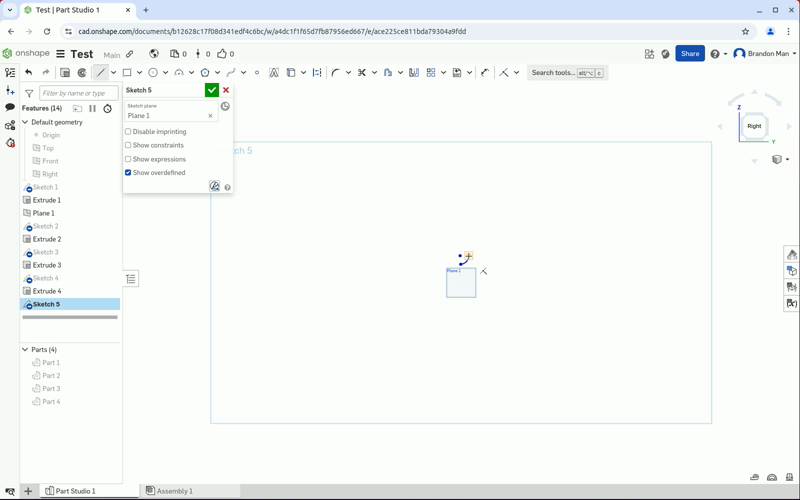
mouse_move(498, 255)
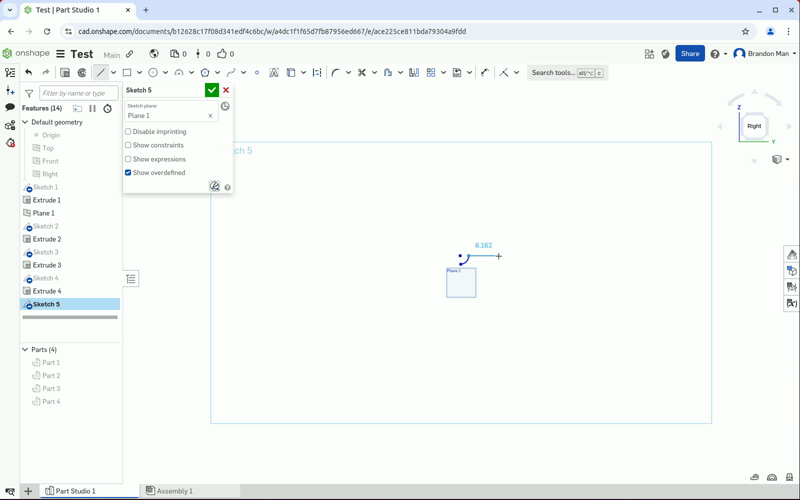
mouse_move(460, 255)
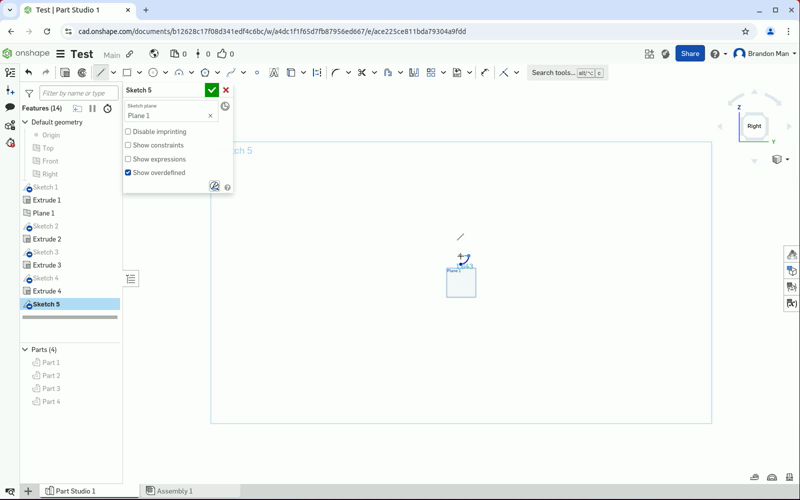
click(460, 255)
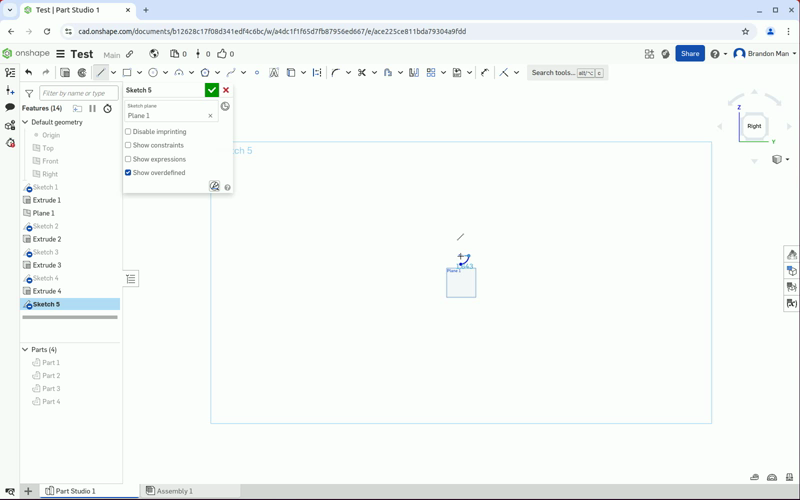
key_up(shift)
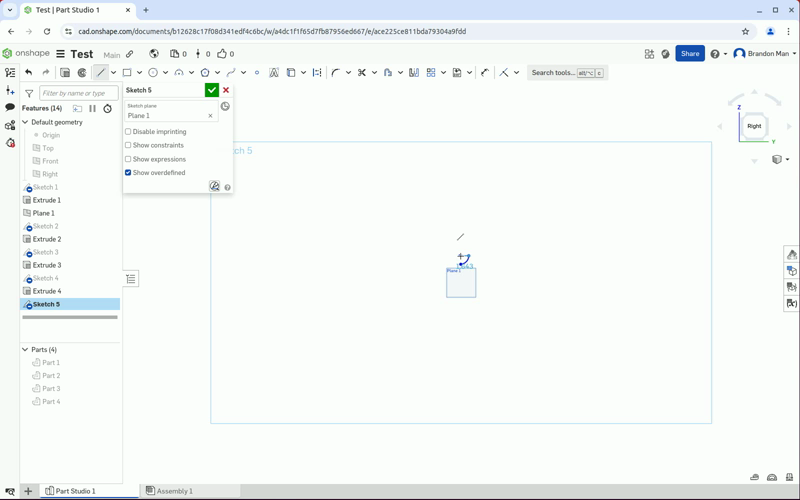
mouse_move(490, 255)
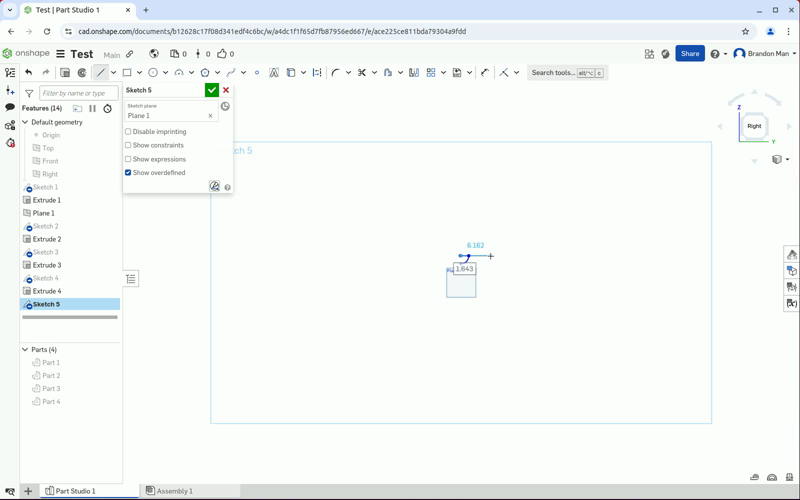
key_down(shift)
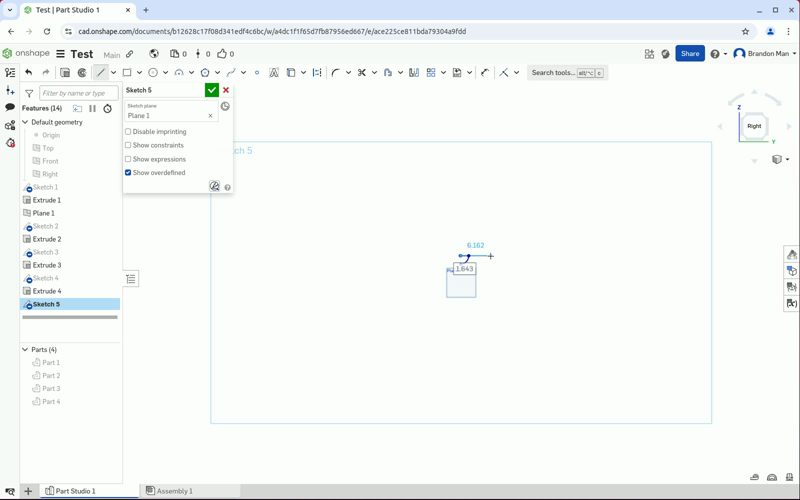
mouse_move(460, 264)
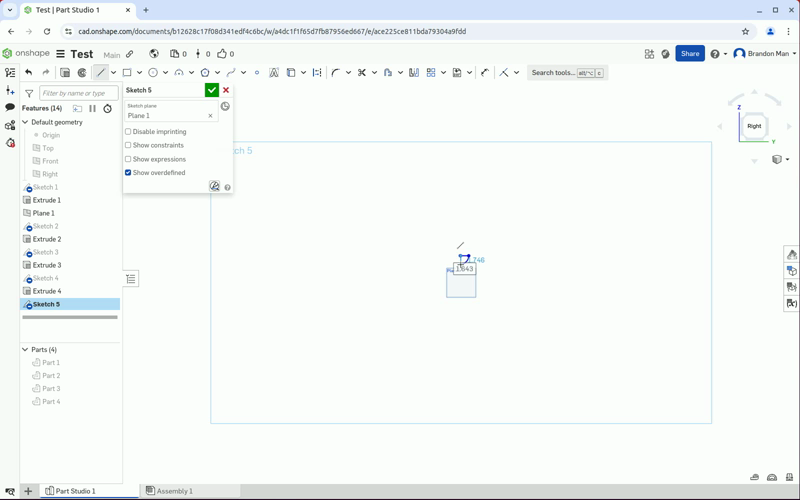
key_up(shift)
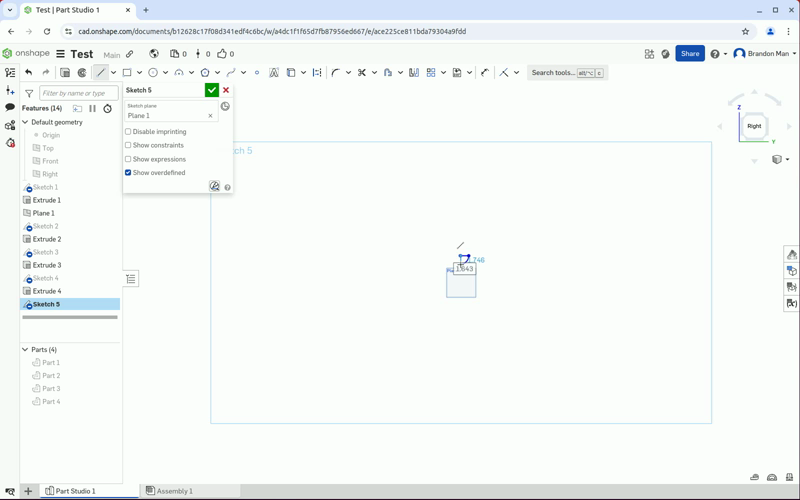
click(460, 264)
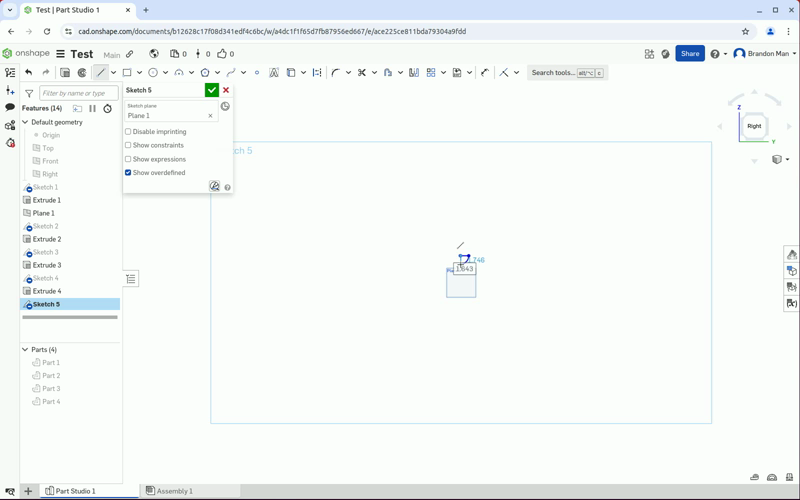
key(esc)
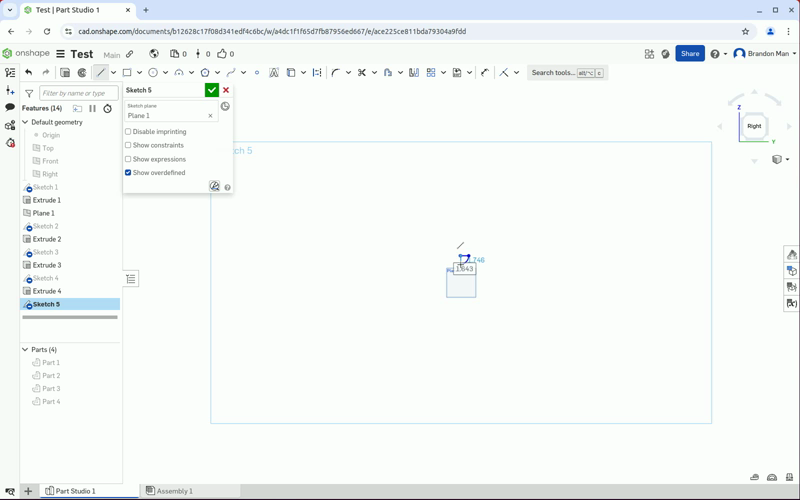
mouse_move(466, 260)
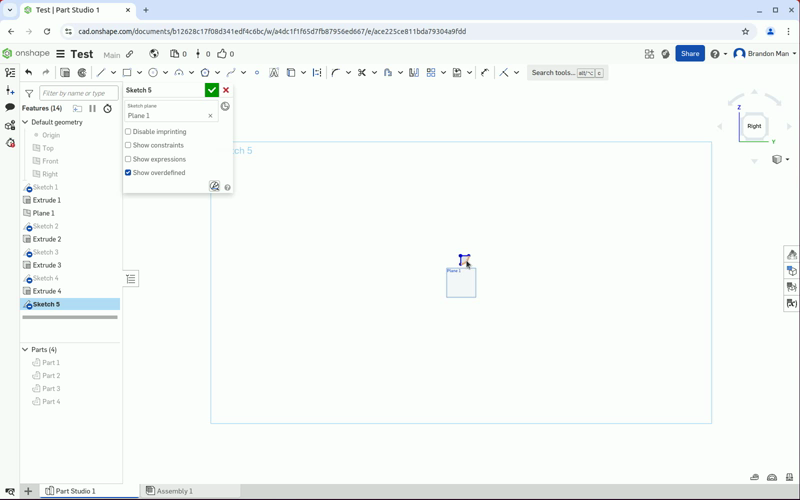
scroll(6)
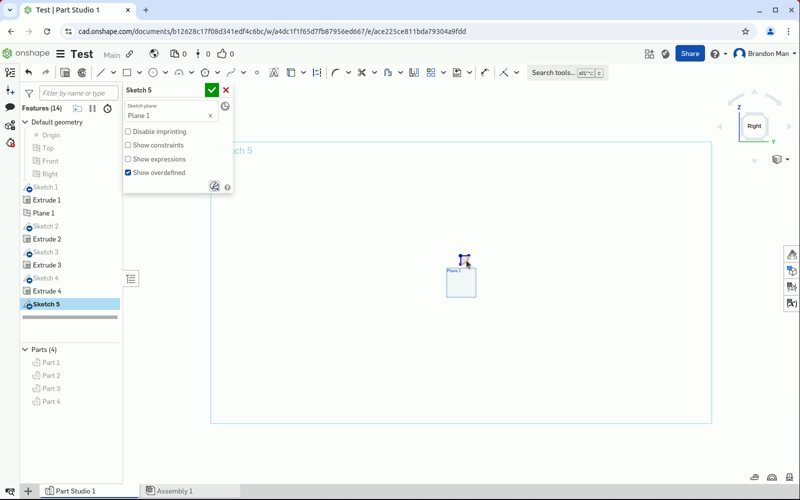
scroll(6)
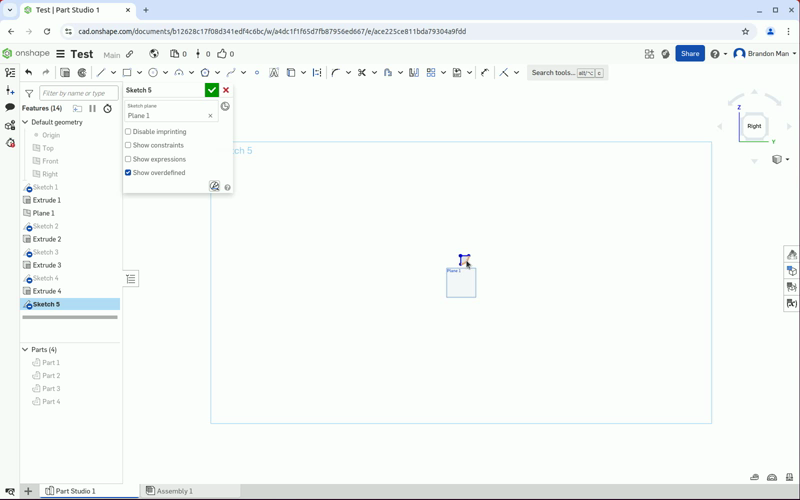
scroll(6)
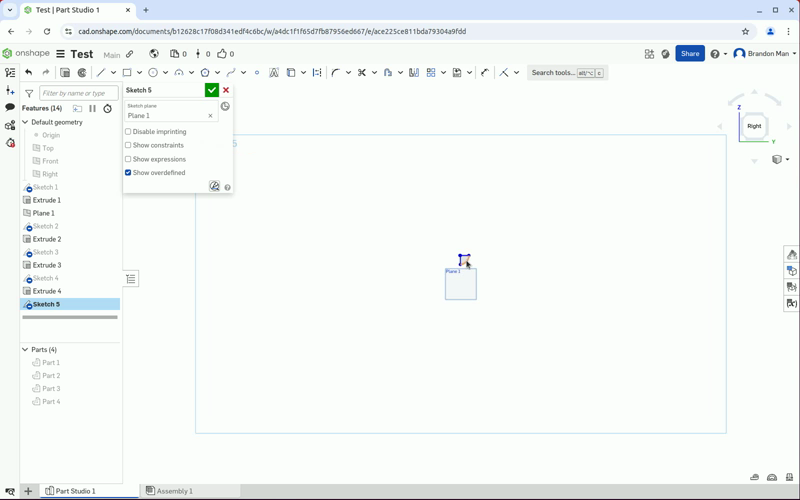
scroll(6)
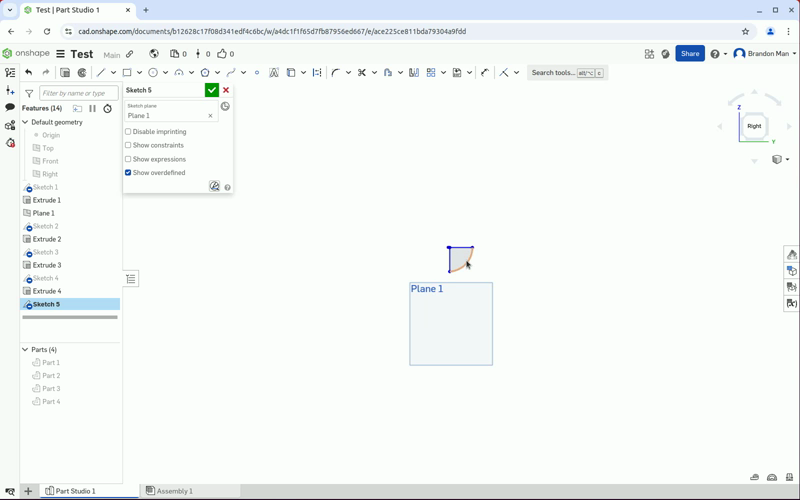
scroll(6)
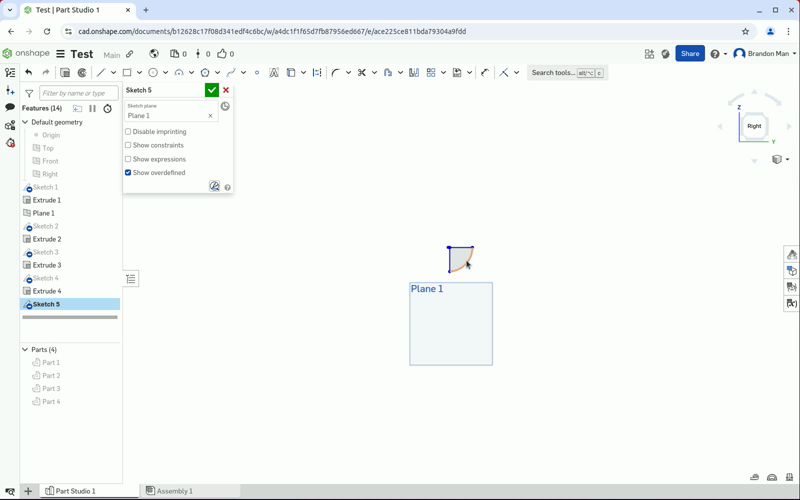
scroll(6)
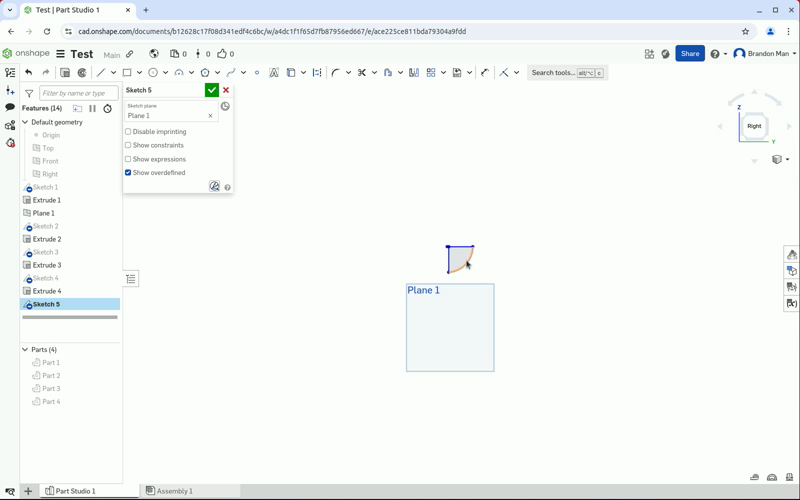
scroll(6)
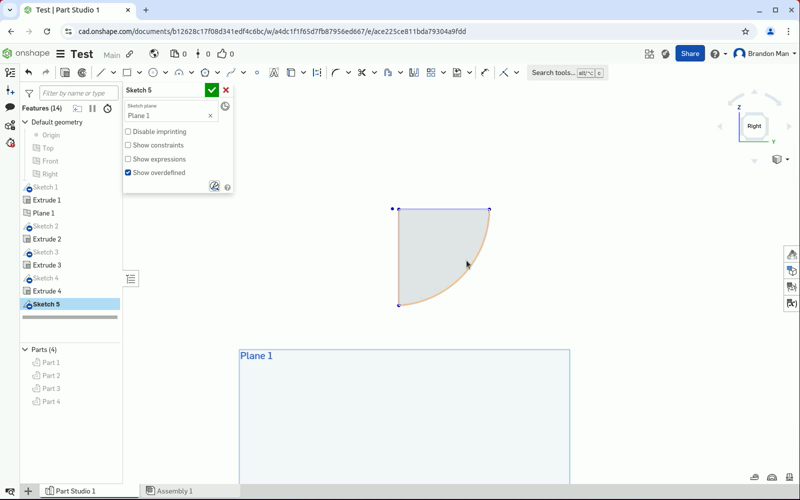
click(466, 260)
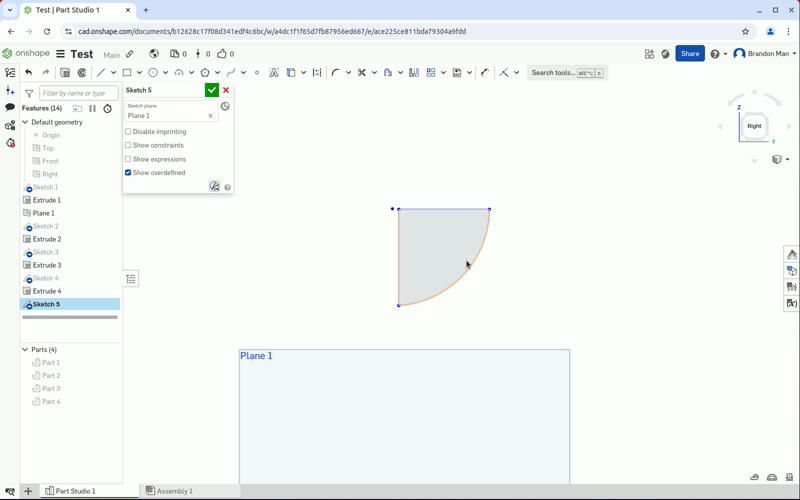
scroll(-6)
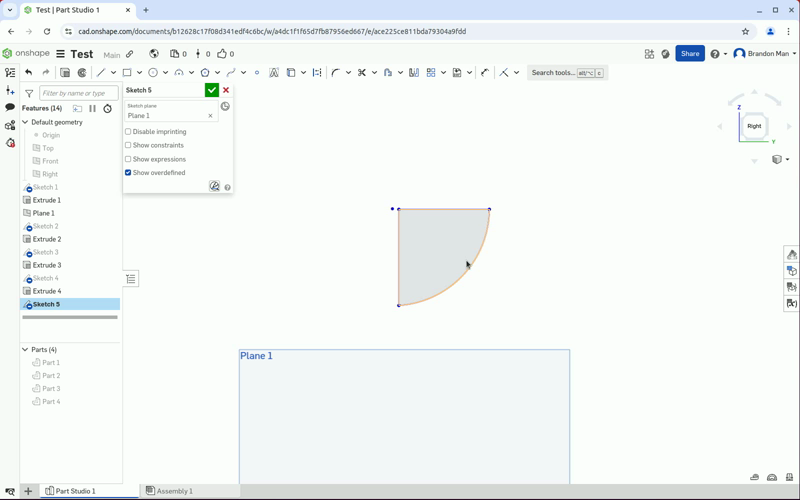
scroll(-6)
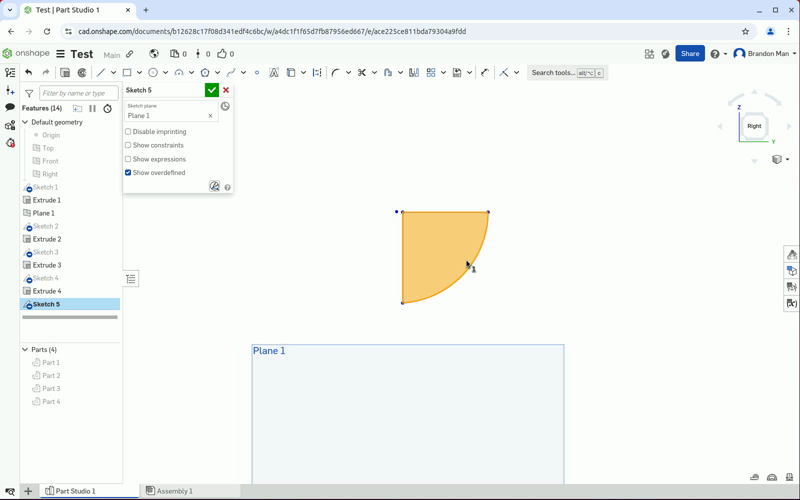
scroll(-6)
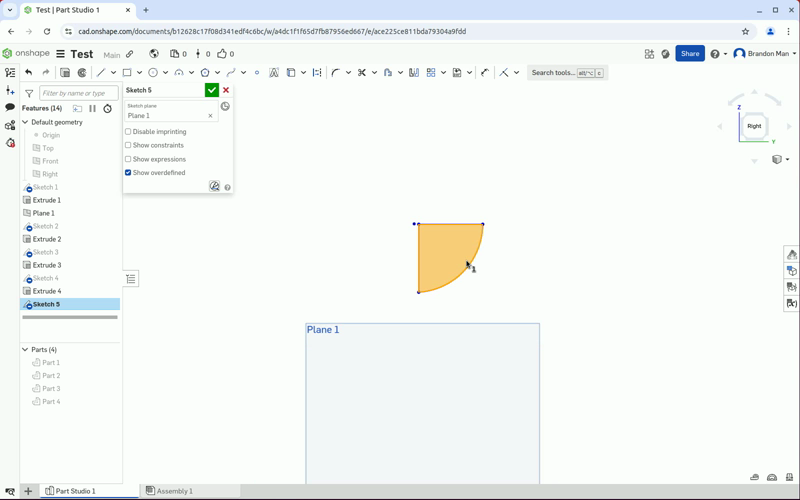
scroll(-6)
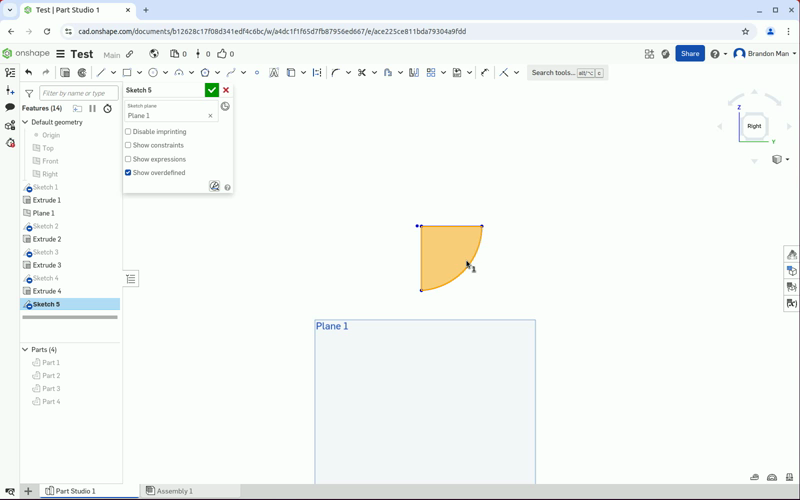
scroll(-6)
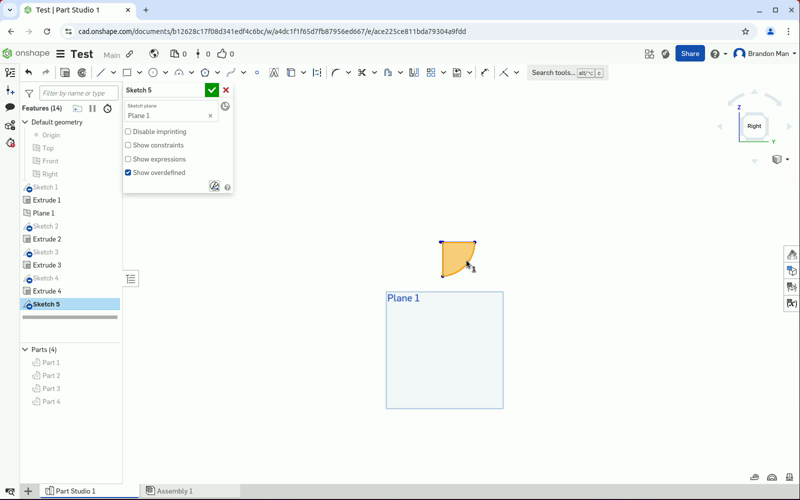
scroll(-6)
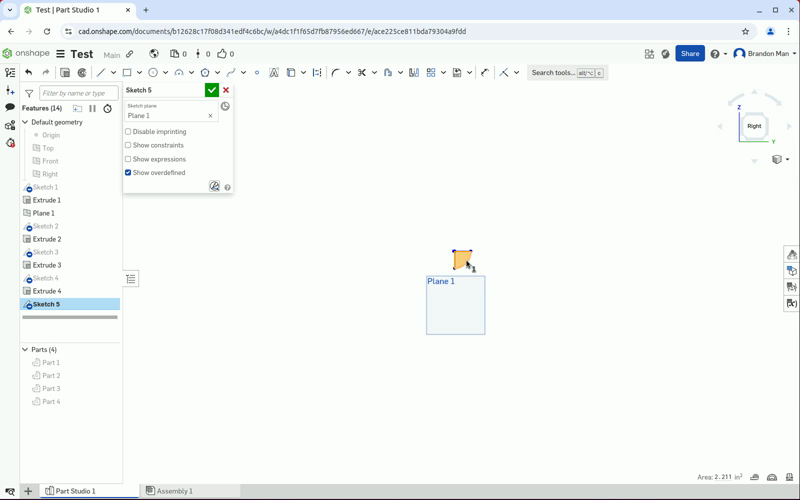
scroll(-6)
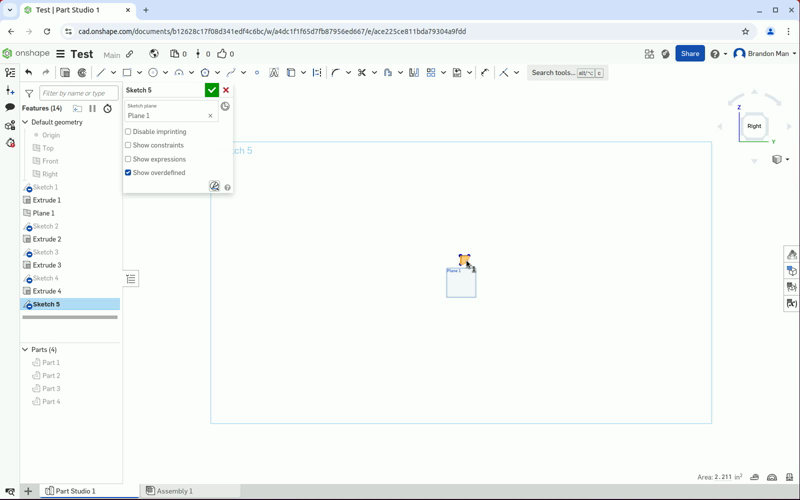
mouse_move(73, 352)
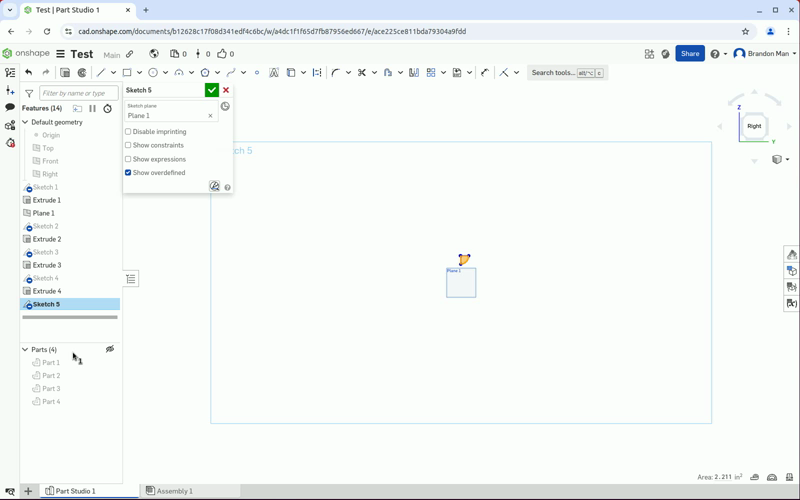
key(shift+y)
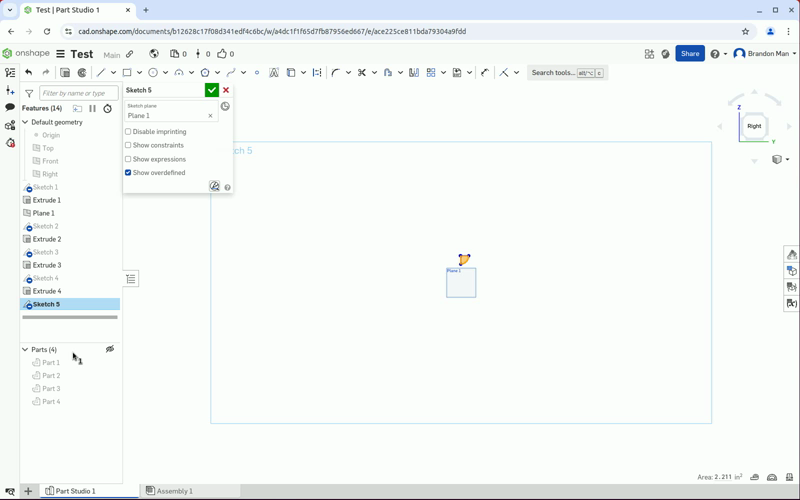
key(shift+e)
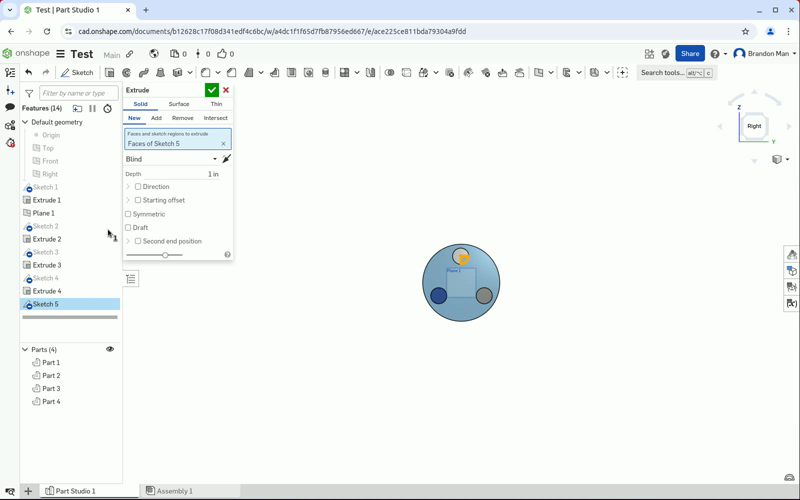
mouse_move(143, 106)
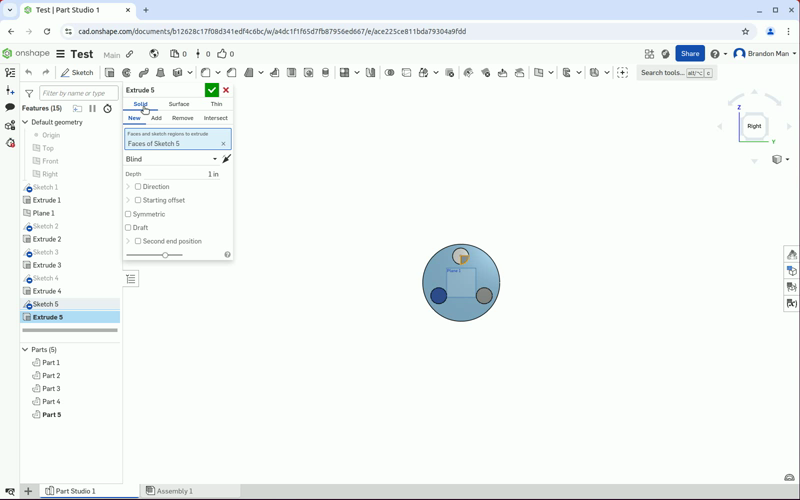
click(143, 106)
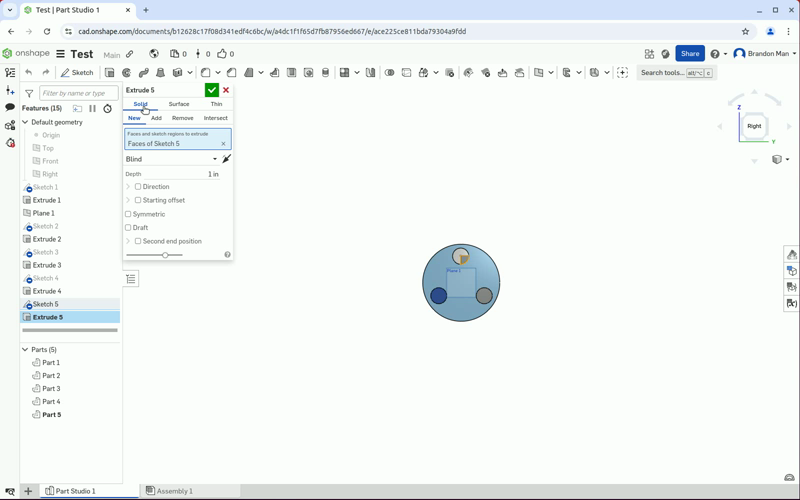
mouse_move(137, 120)
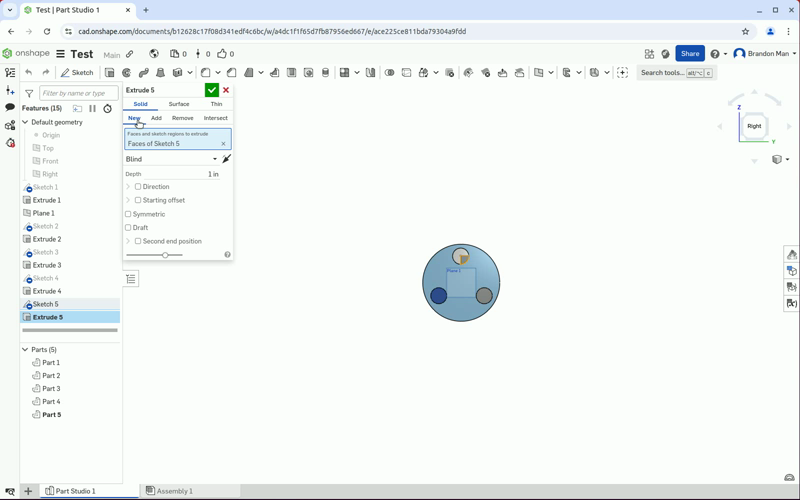
click(137, 120)
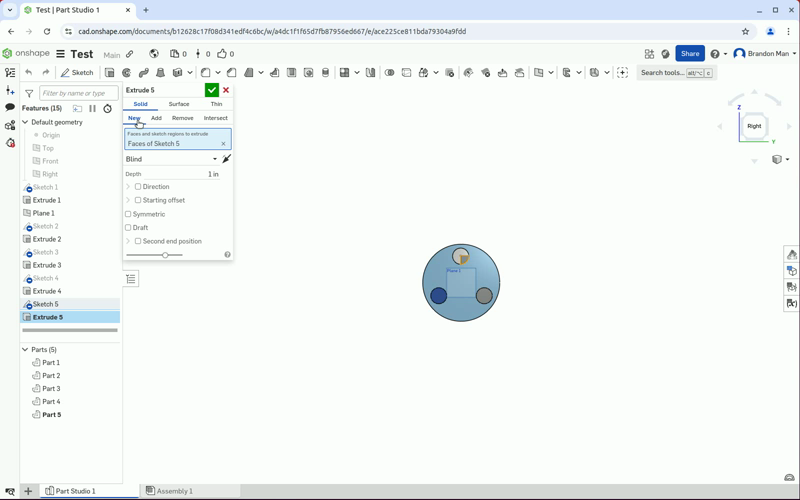
key(tab, 4)
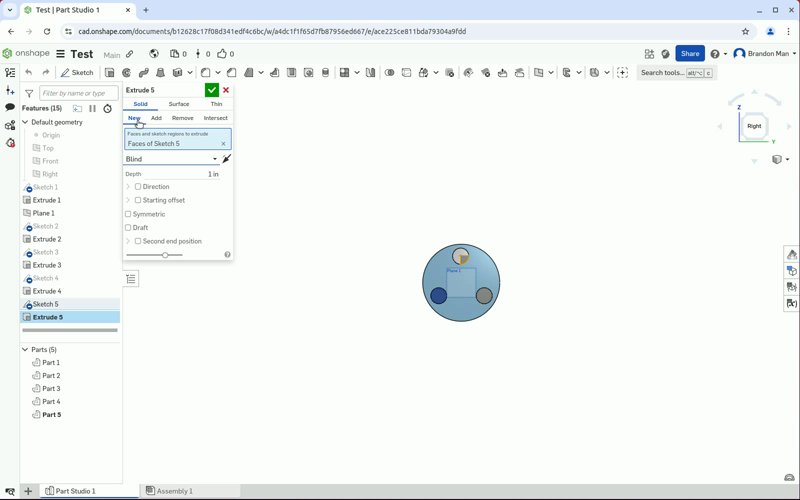
text(11.554)
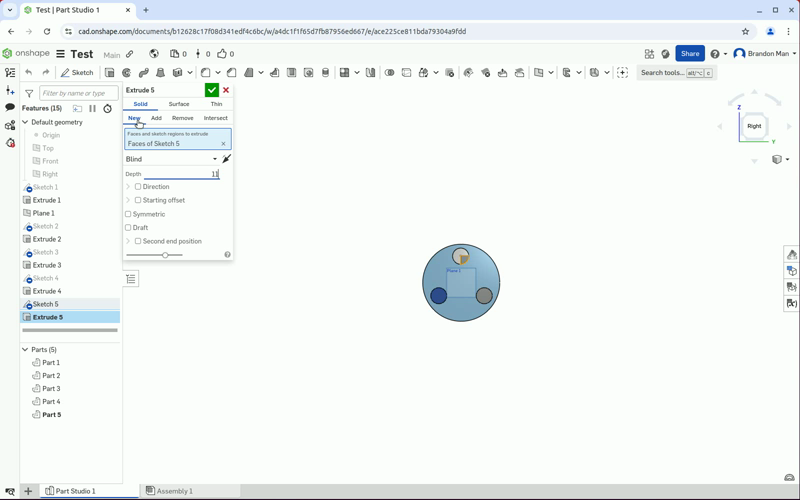
key(enter)
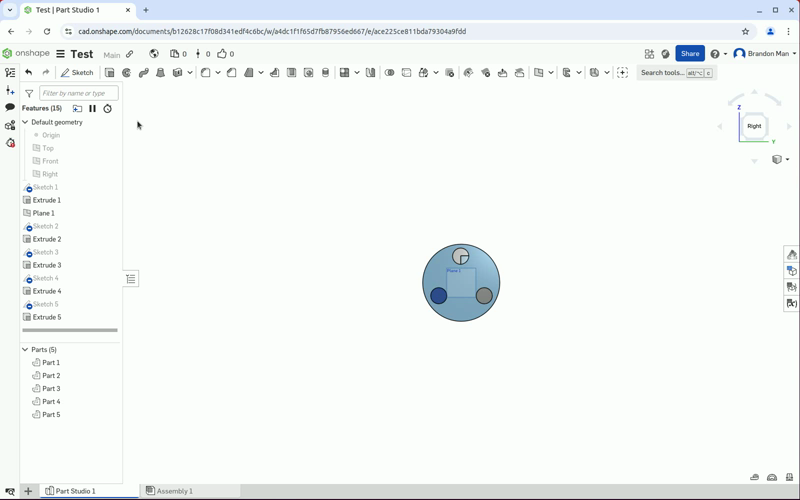
key(shift+h)
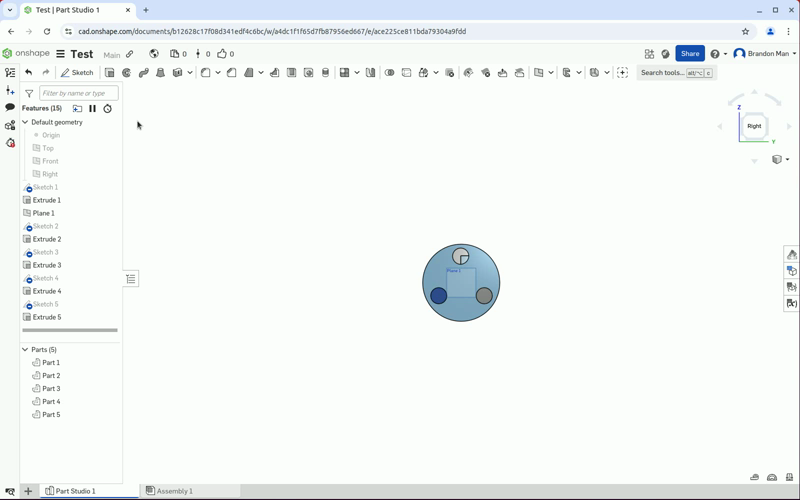
key(shift+h)
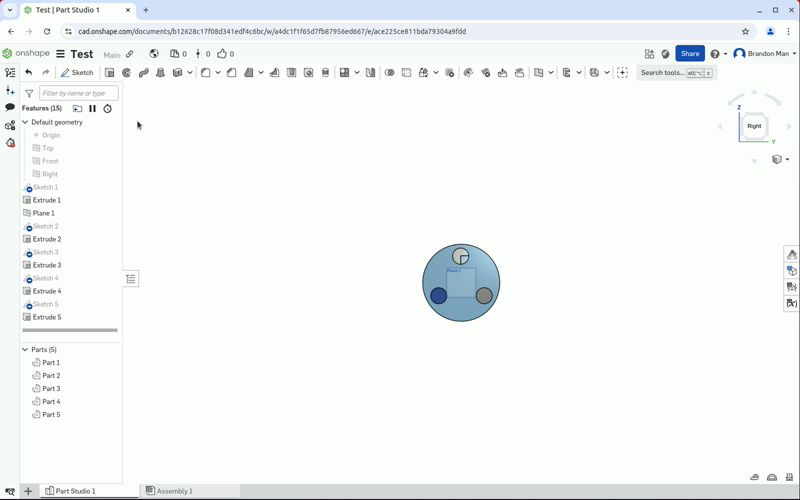
key(shift+7)
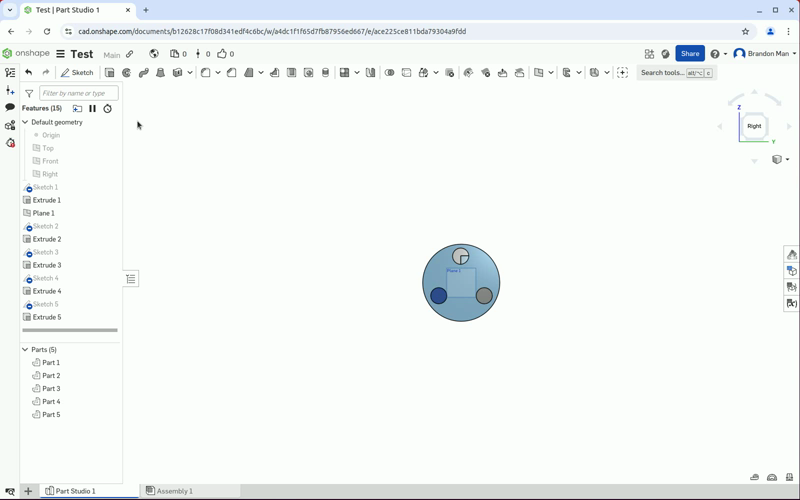
key(right, 2)
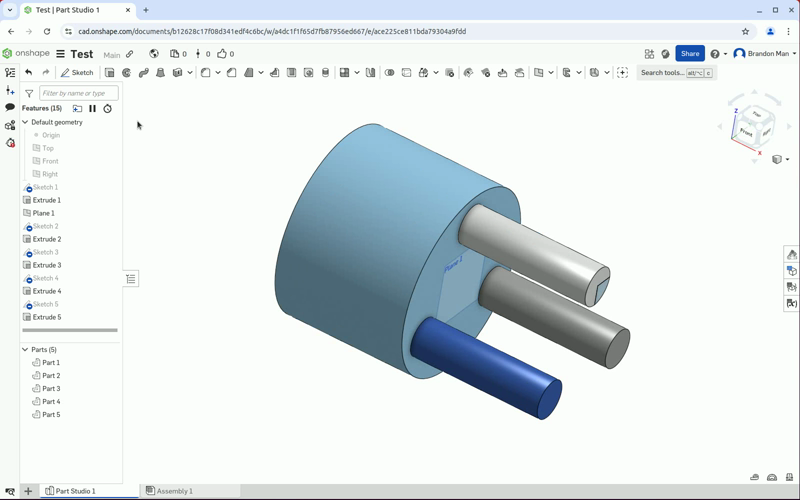
key(down, 2)
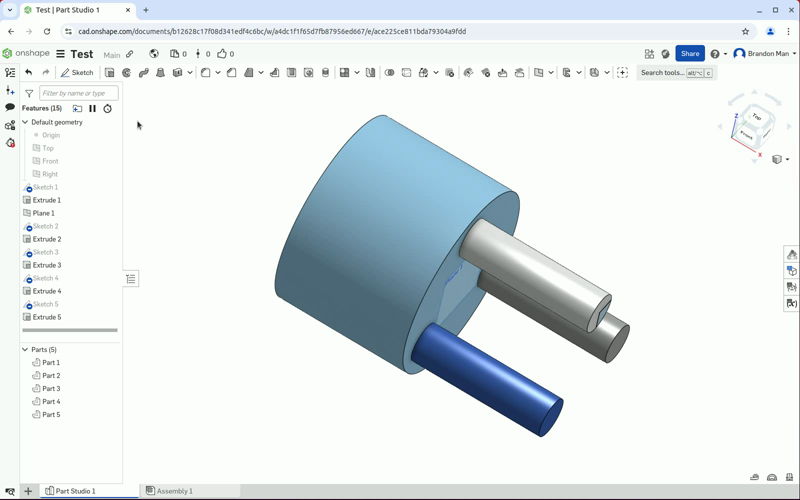
key(up, 2)
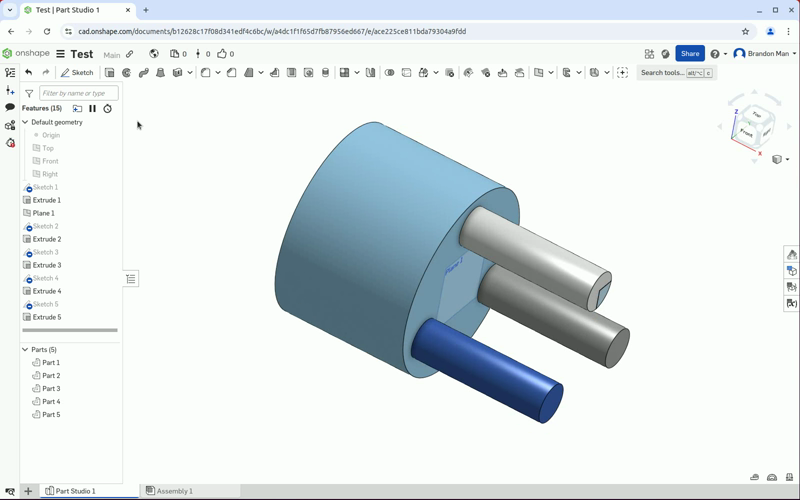
key(left, 2)
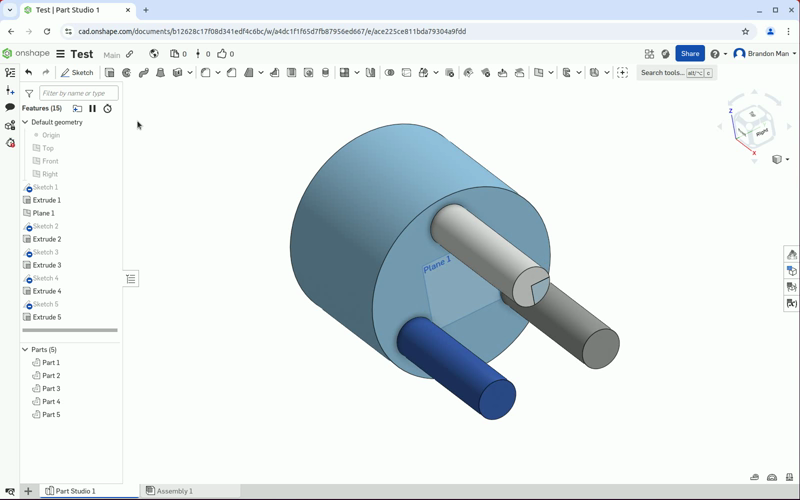
mouse_move(73, 189)
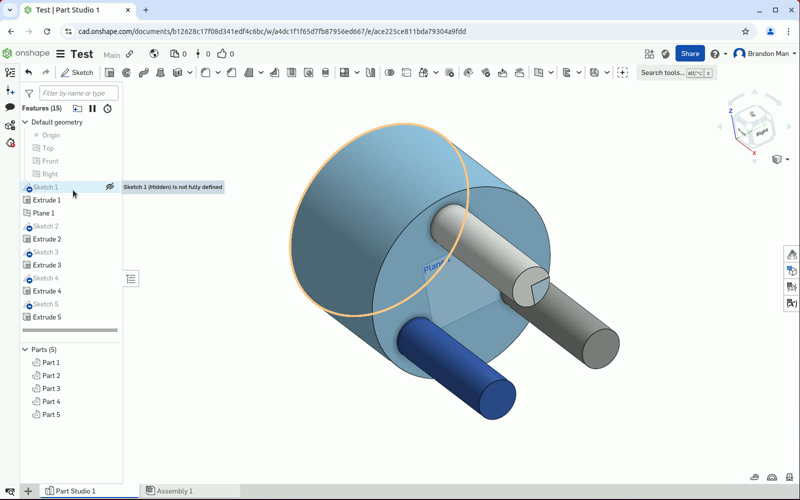
click(73, 189)